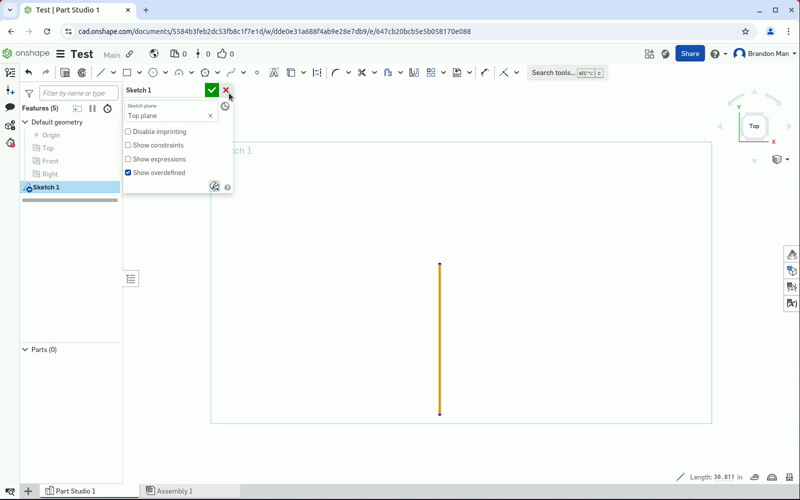
key(shift+h)
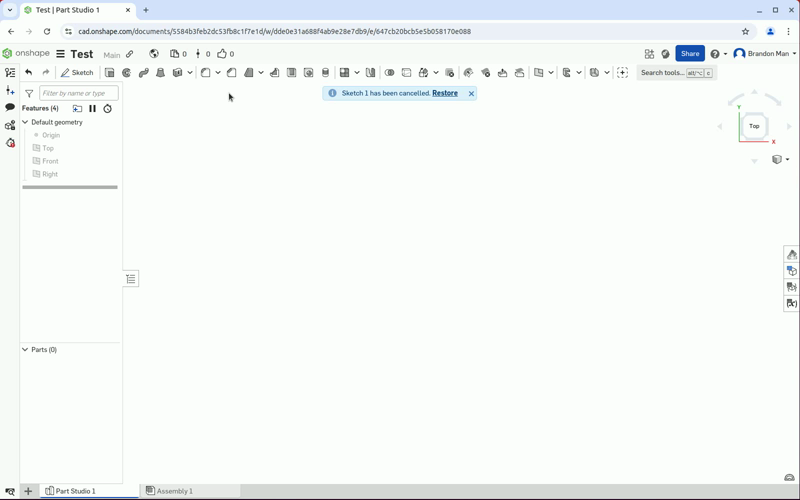
mouse_move(73, 352)
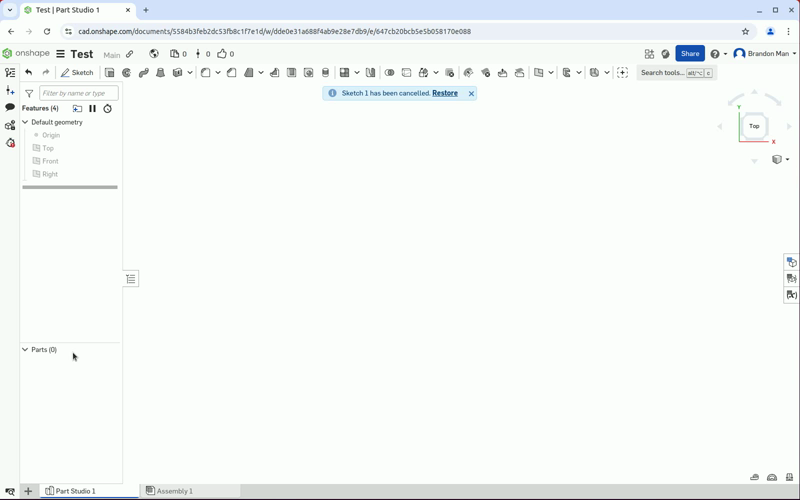
key(y)
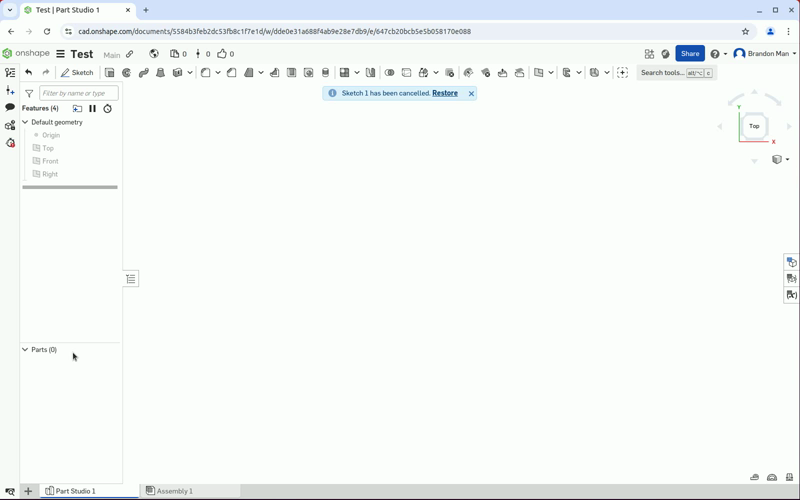
key(shift+p)
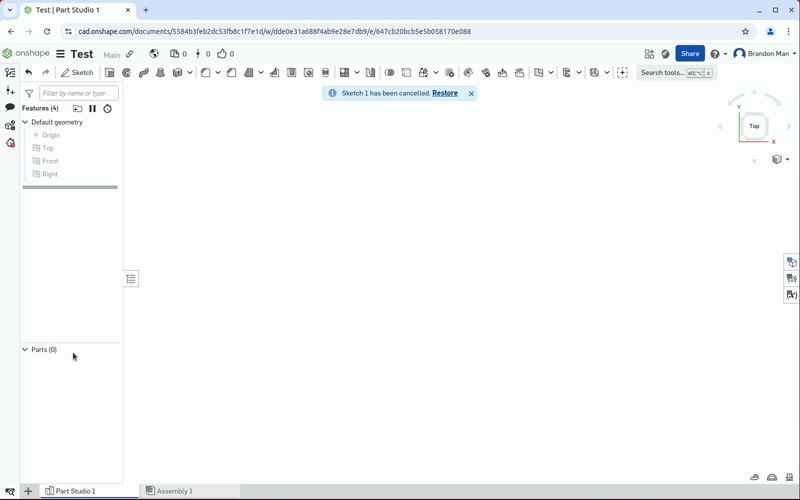
key(space)
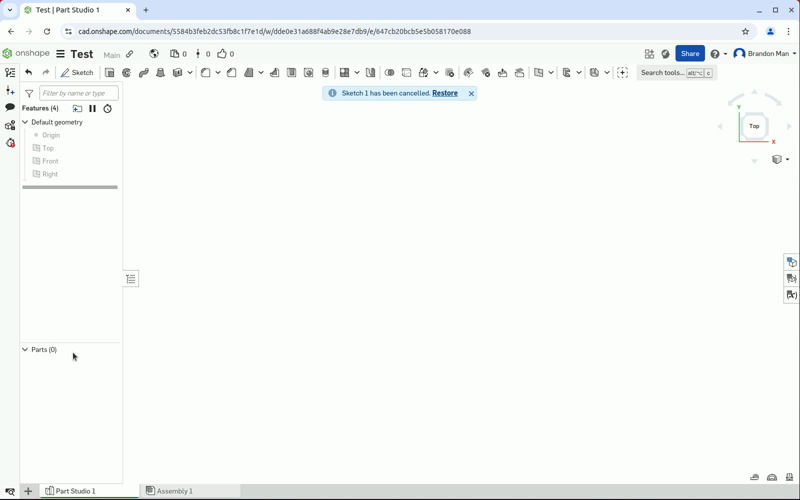
key_down(shift)
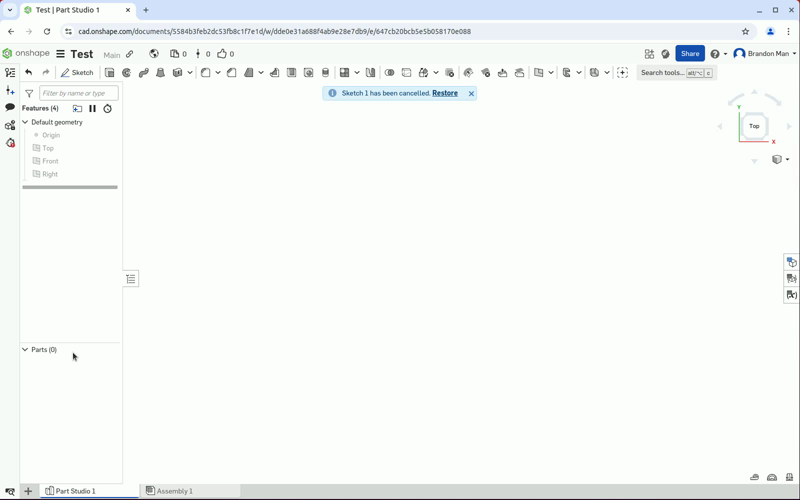
key(up)
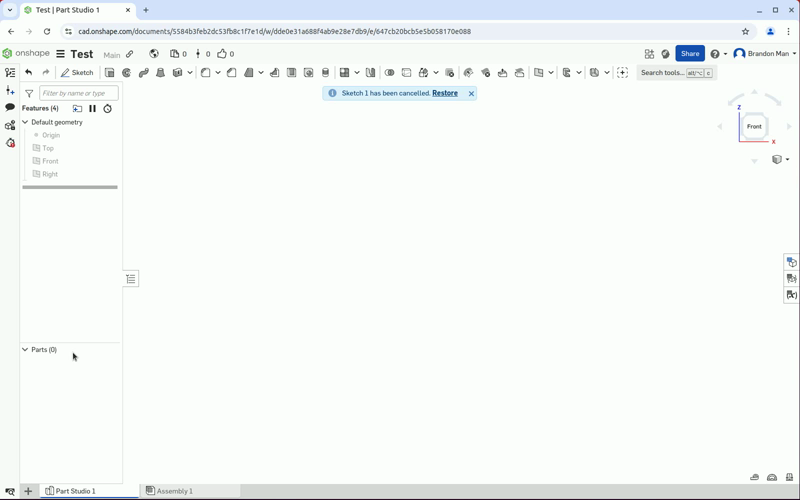
key_up(shift)
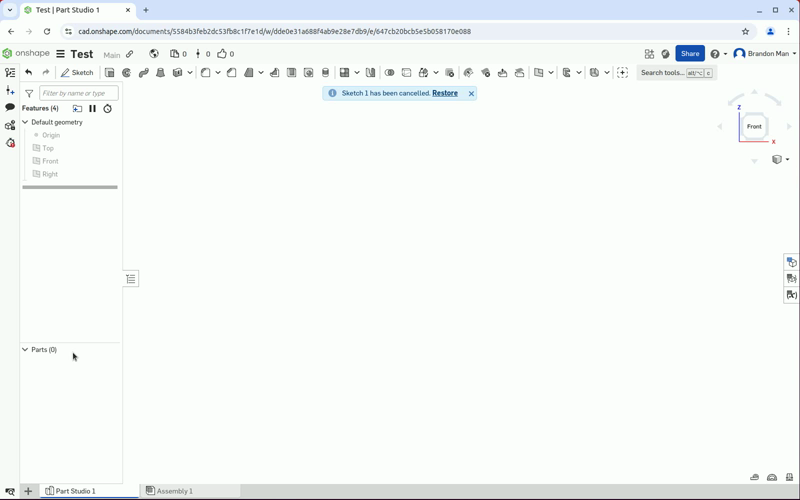
mouse_move(73, 352)
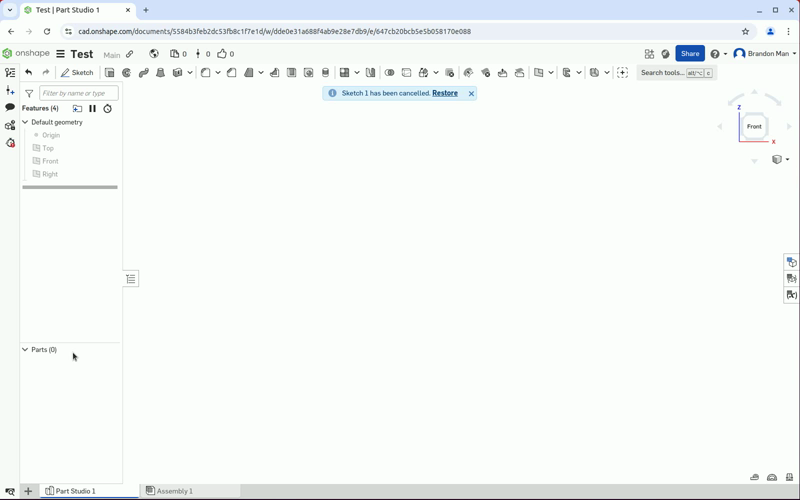
key(shift+y)
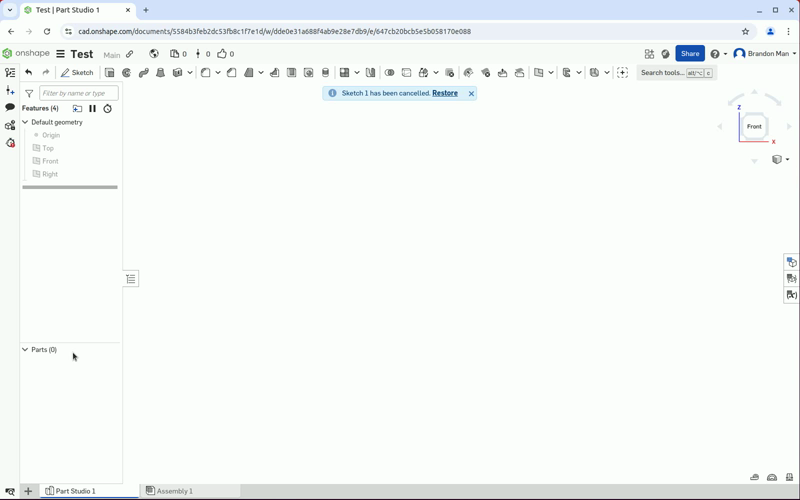
key(shift+s)
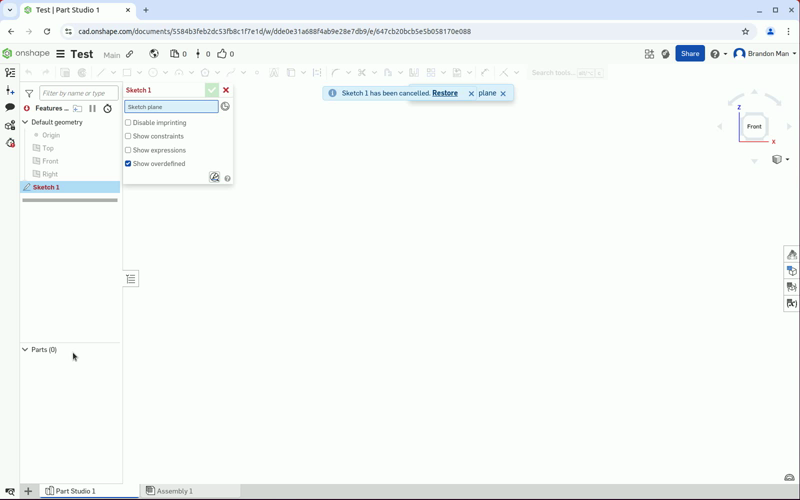
mouse_move(73, 163)
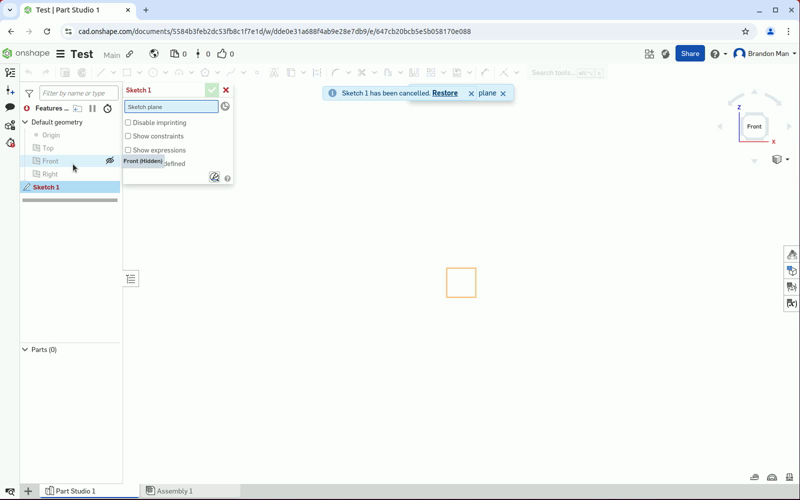
click(73, 163)
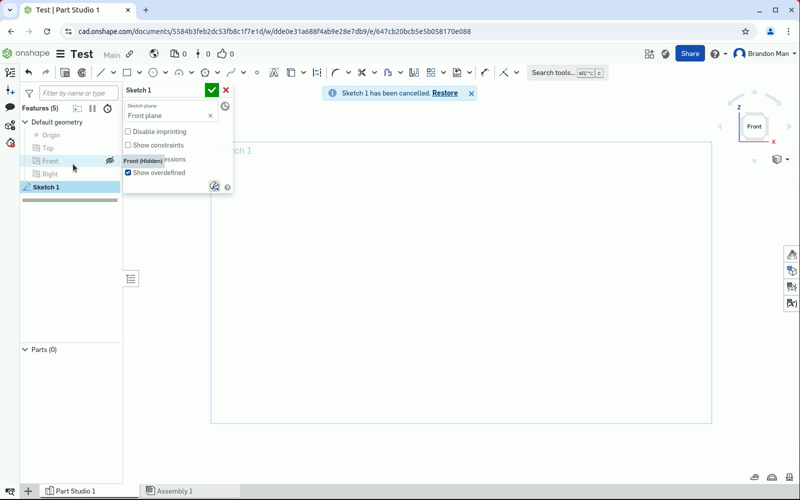
mouse_move(73, 352)
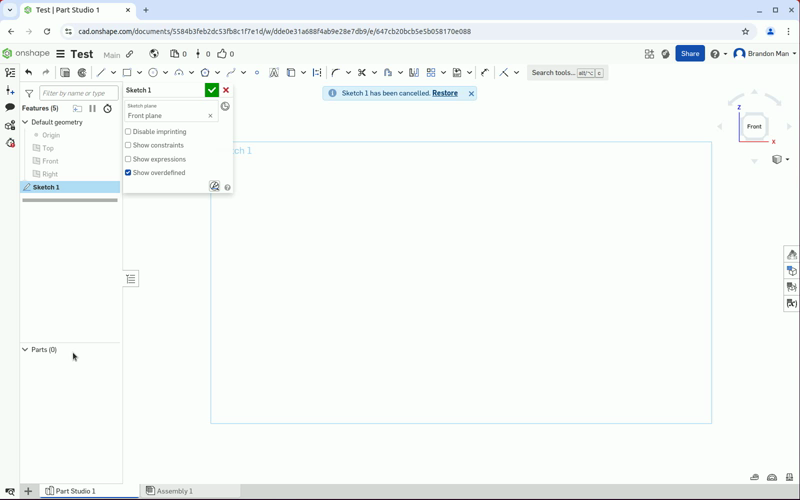
key(y)
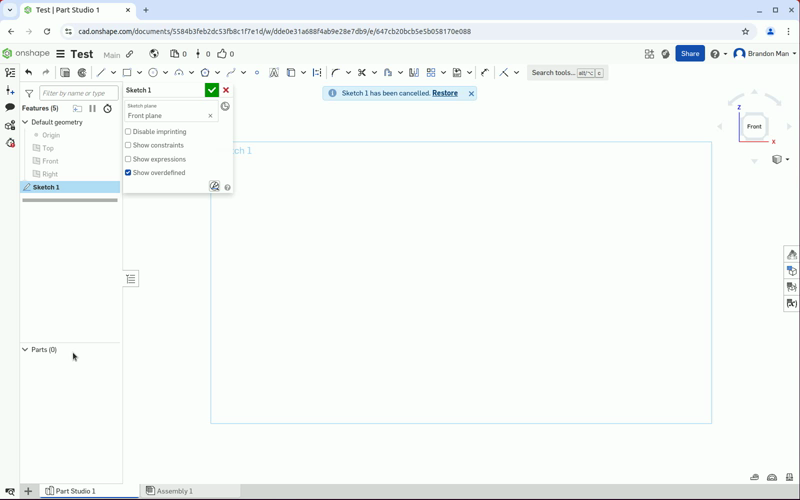
key(c)
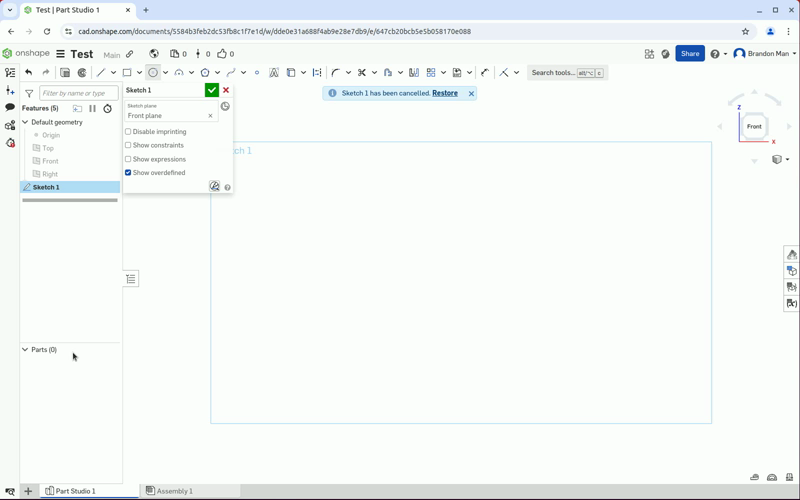
key_down(shift)
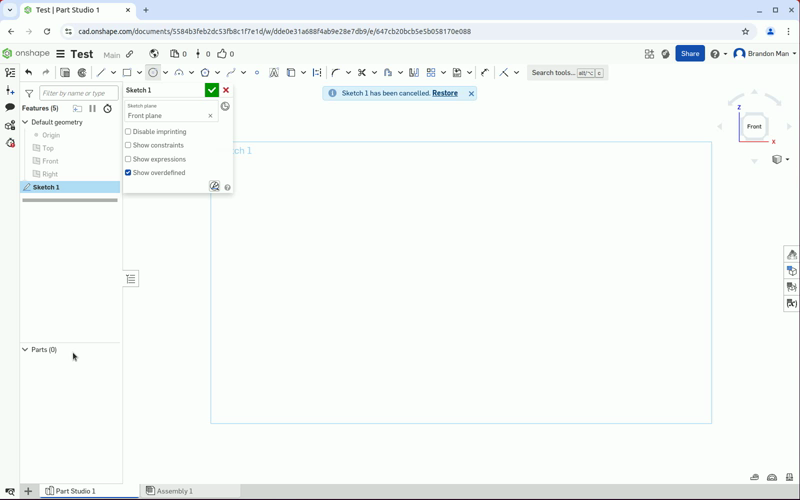
mouse_move(389, 240)
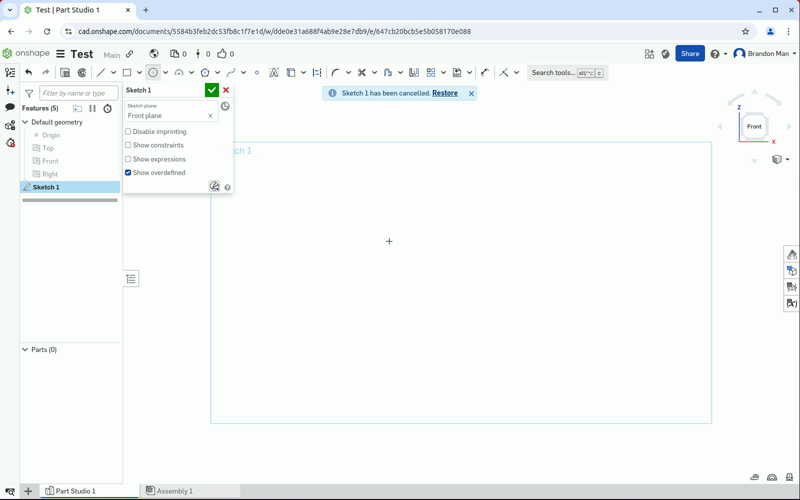
click(389, 240)
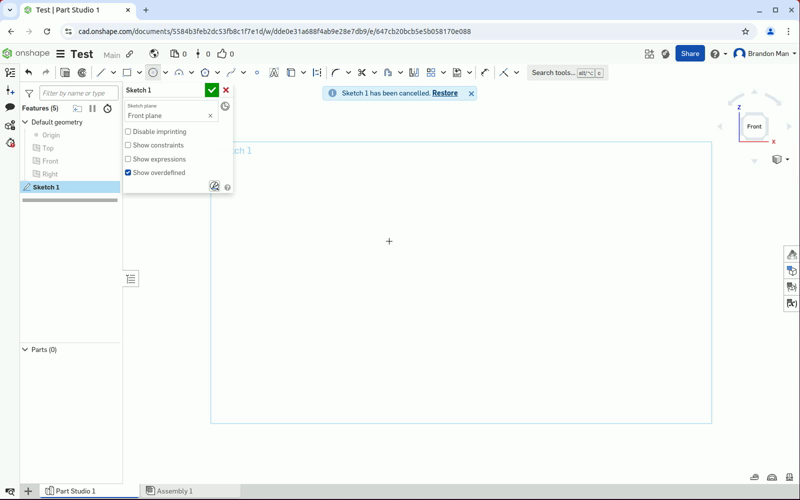
key_up(shift)
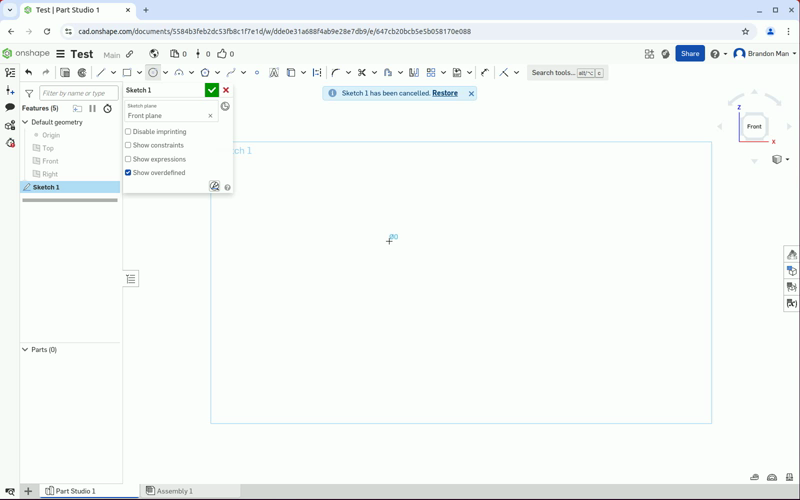
mouse_move(395, 240)
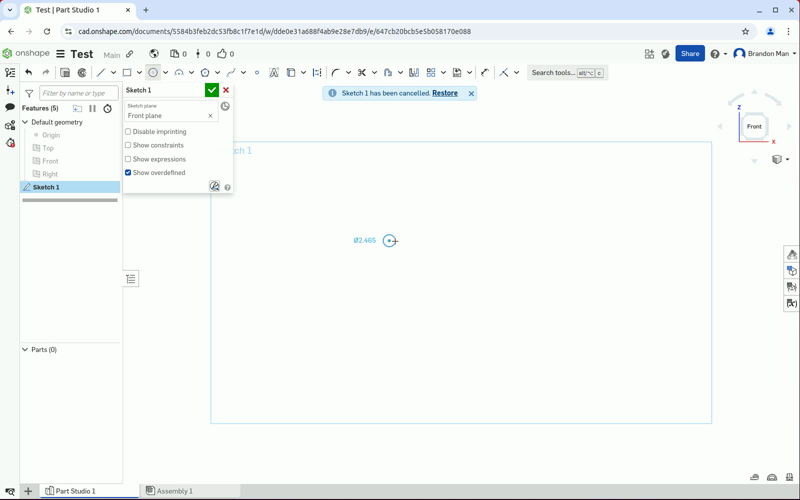
click(395, 240)
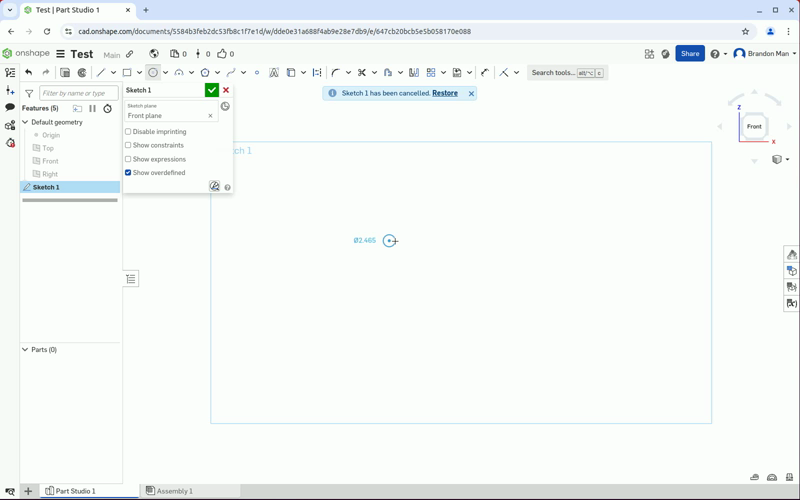
key(esc)
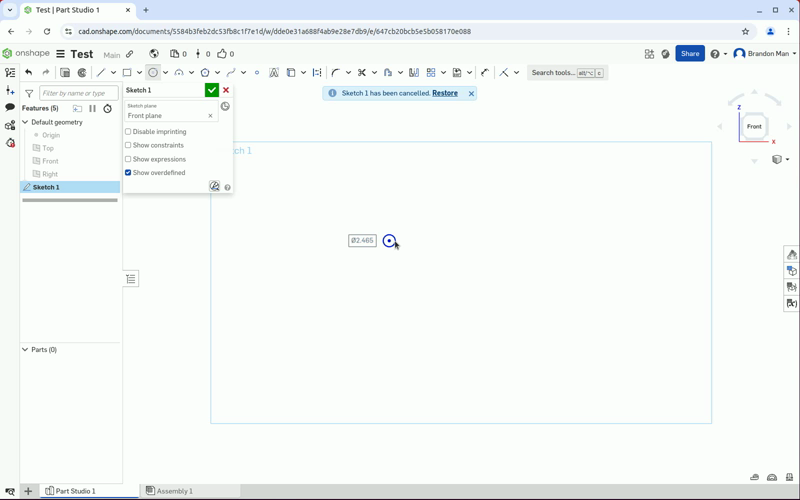
mouse_move(392, 243)
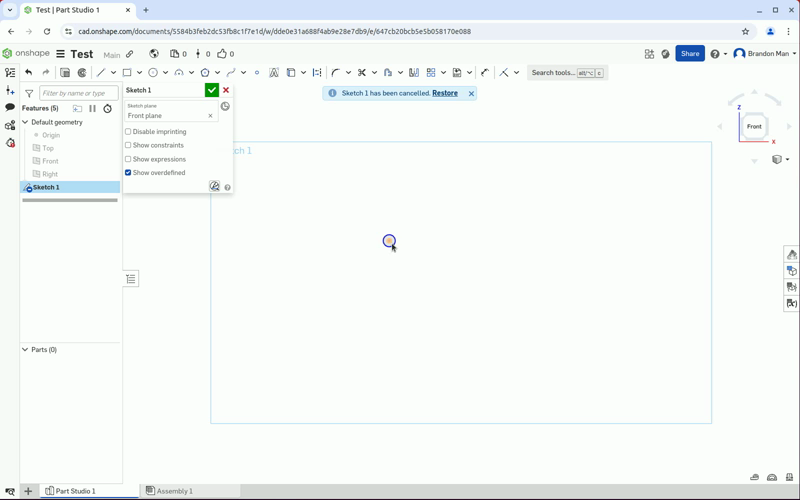
scroll(6)
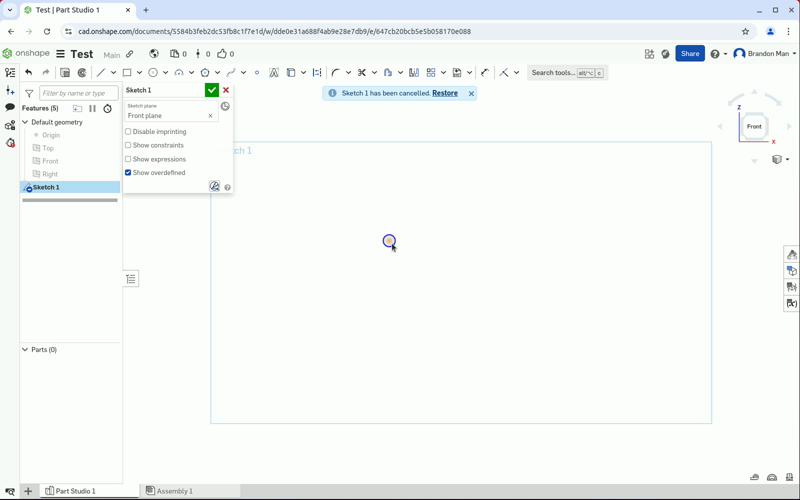
scroll(6)
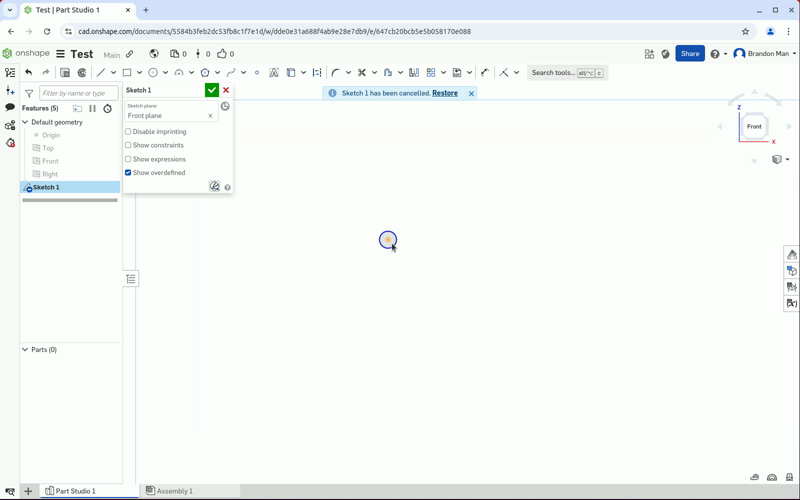
scroll(6)
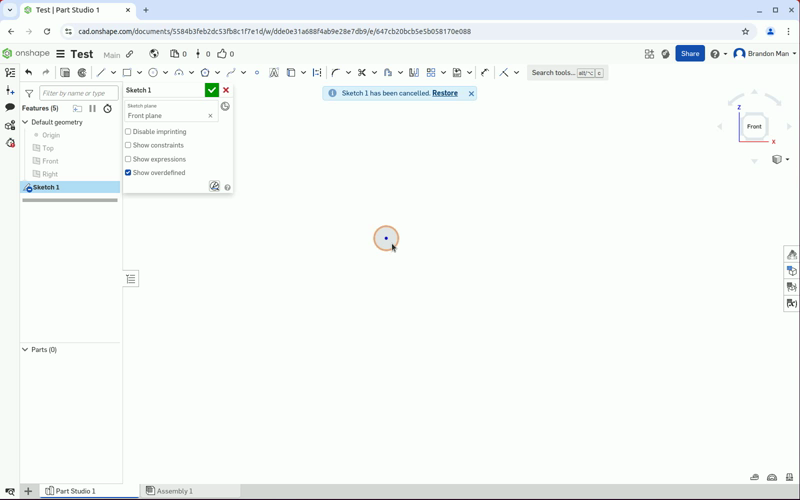
scroll(6)
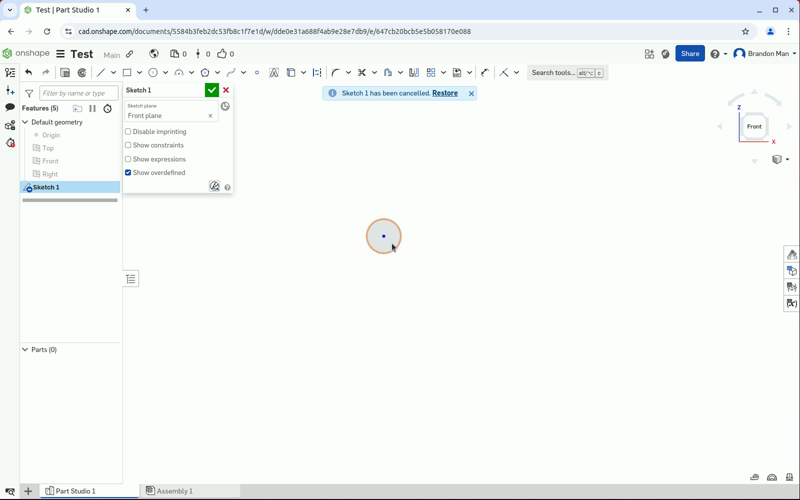
scroll(6)
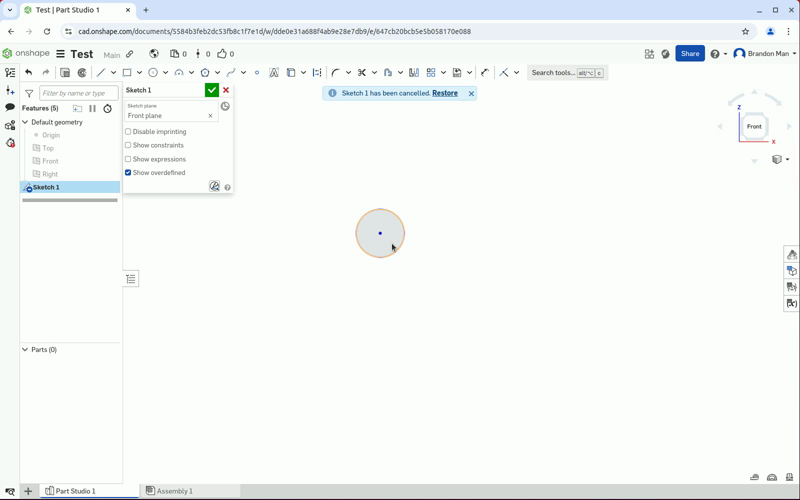
scroll(6)
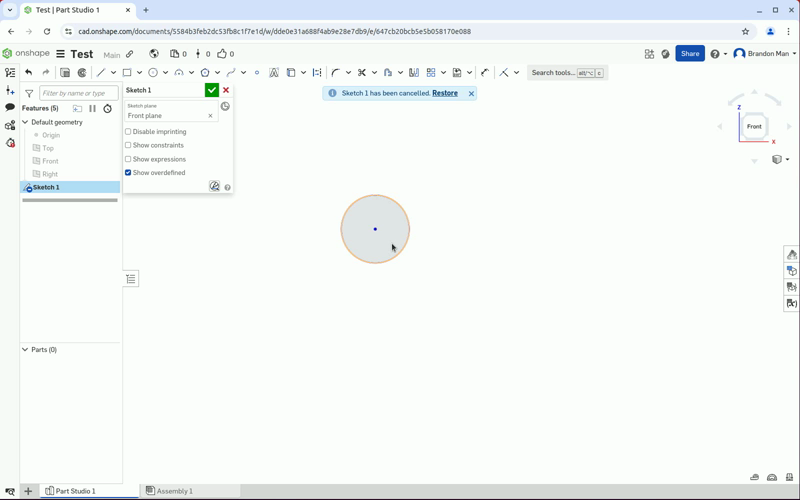
scroll(6)
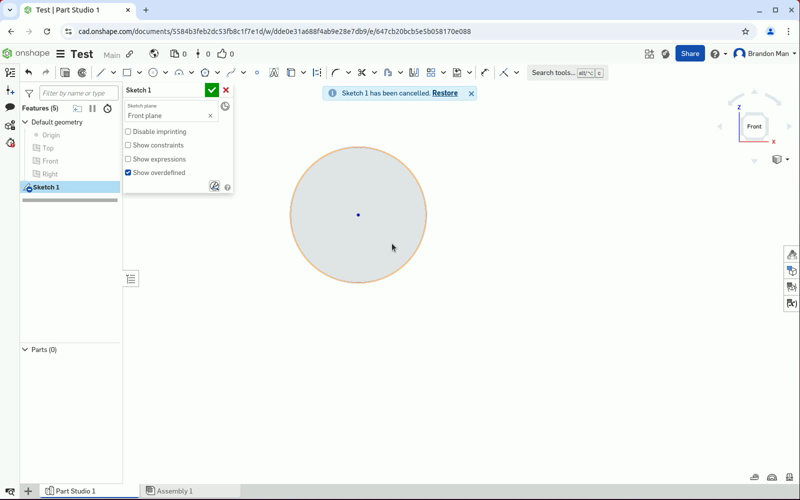
click(392, 243)
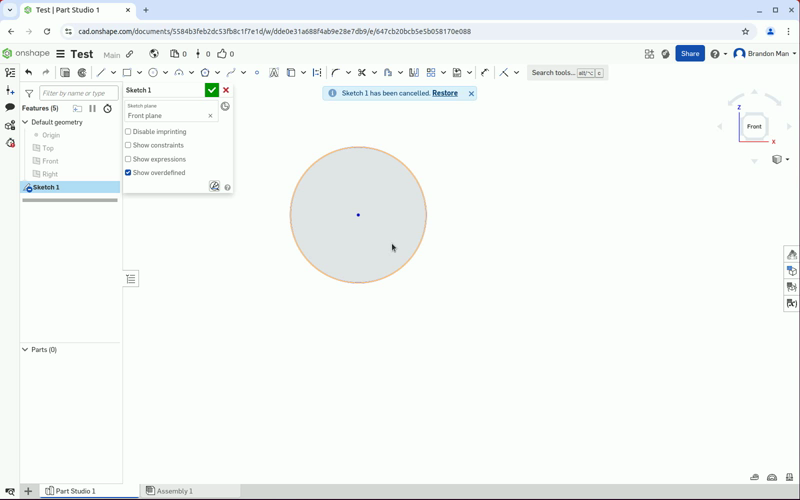
scroll(-6)
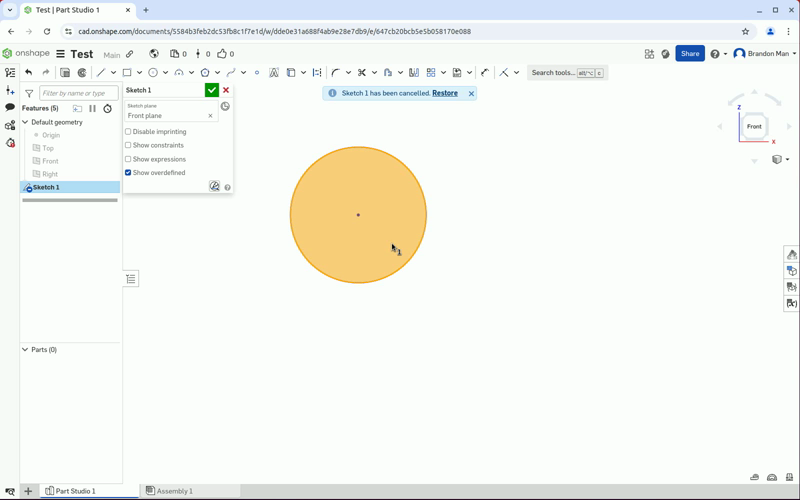
scroll(-6)
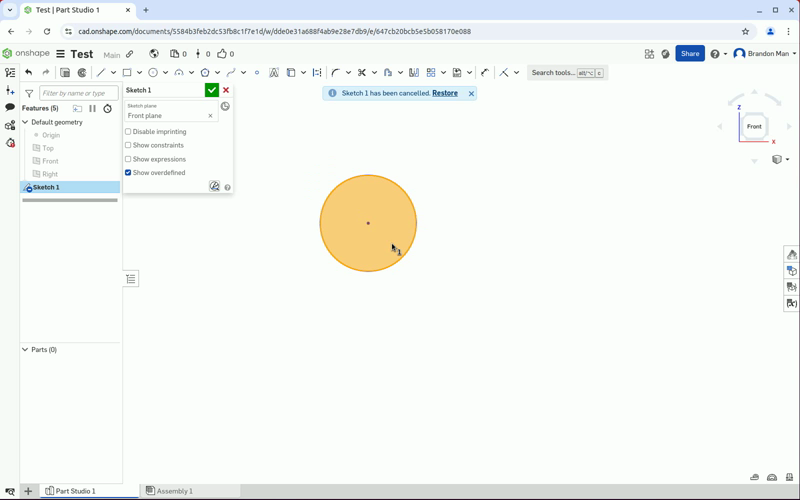
scroll(-6)
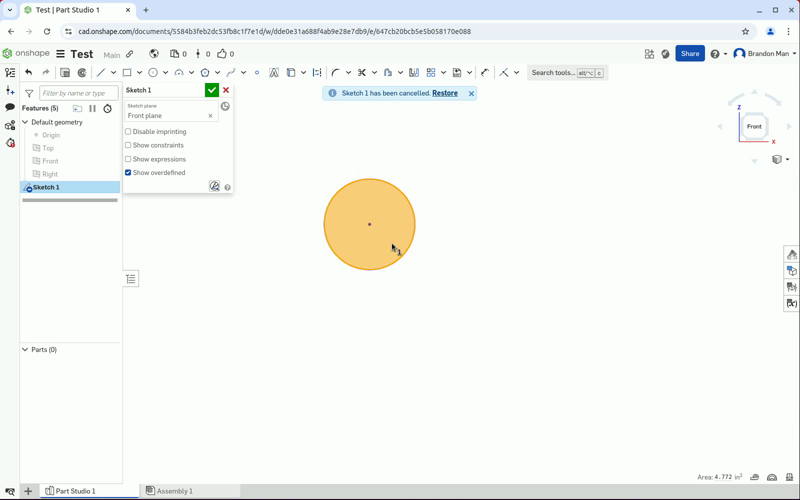
scroll(-6)
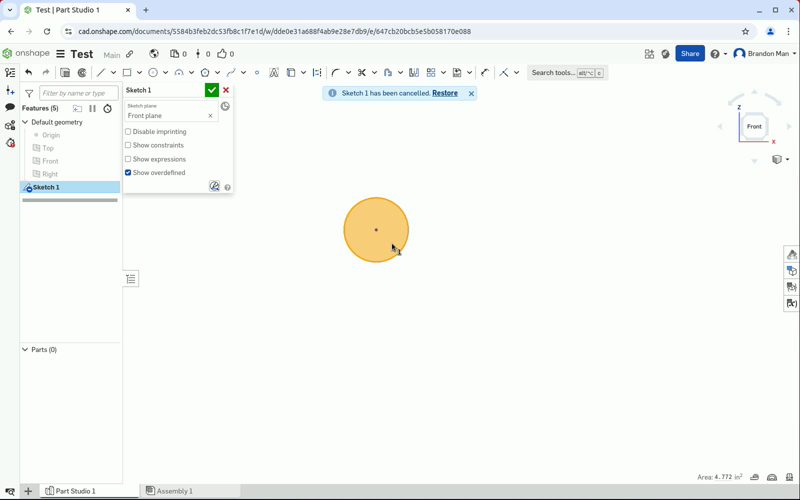
scroll(-6)
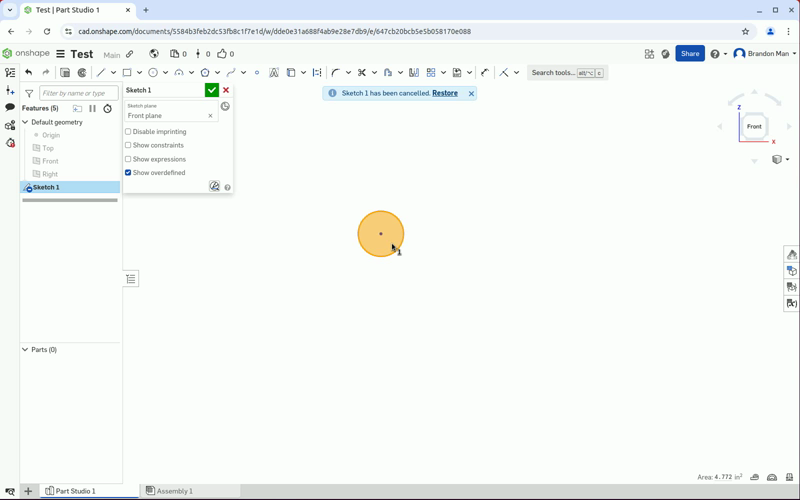
scroll(-6)
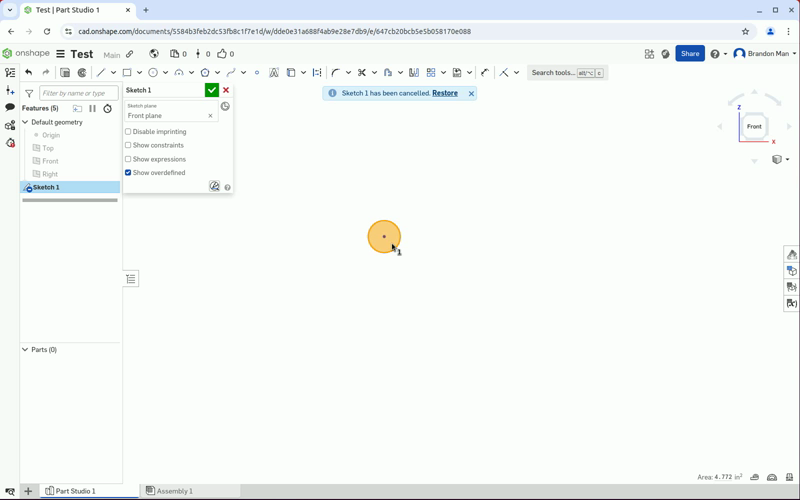
scroll(-6)
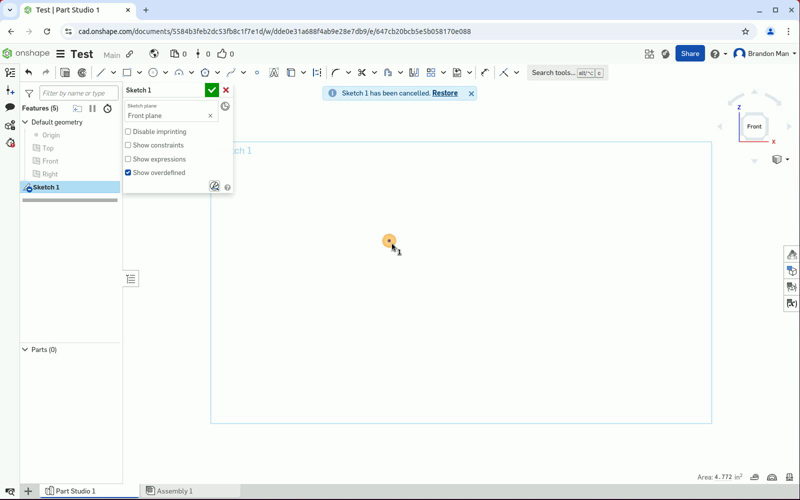
mouse_move(73, 352)
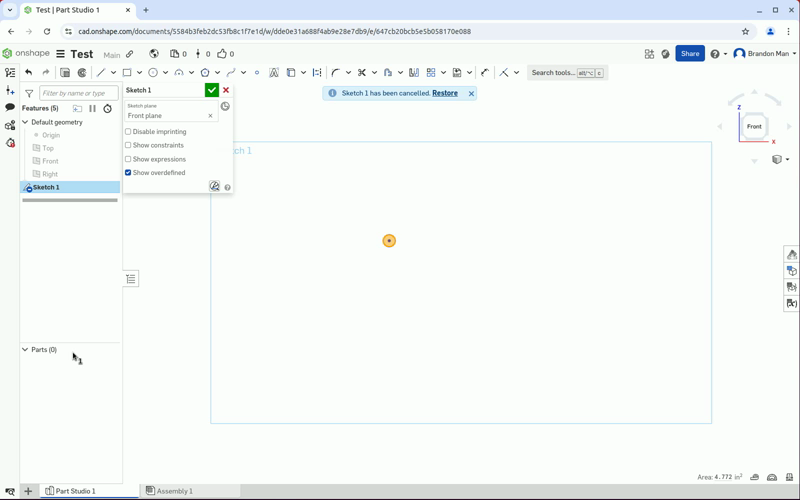
key(shift+y)
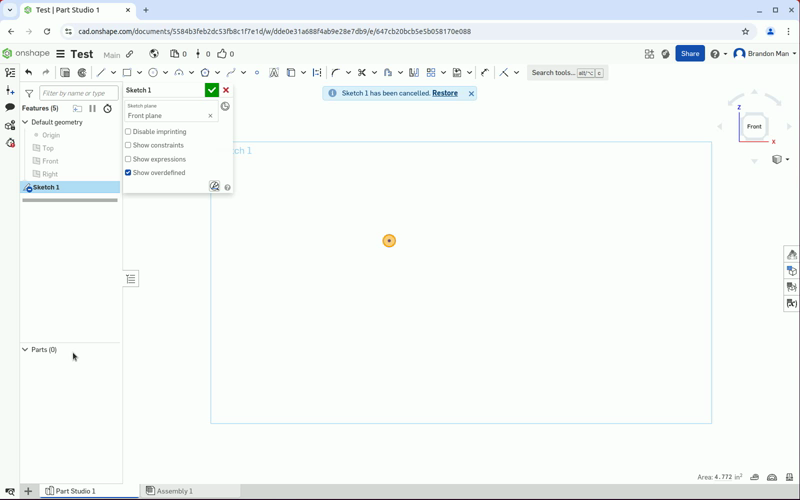
key(shift+e)
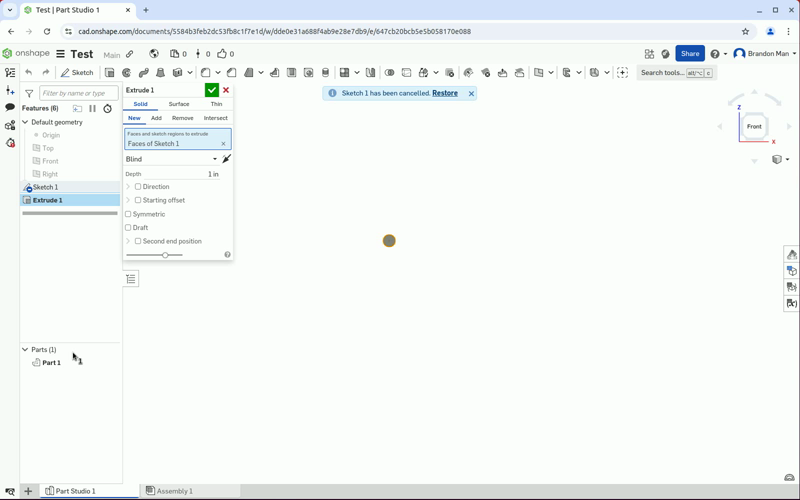
mouse_move(143, 106)
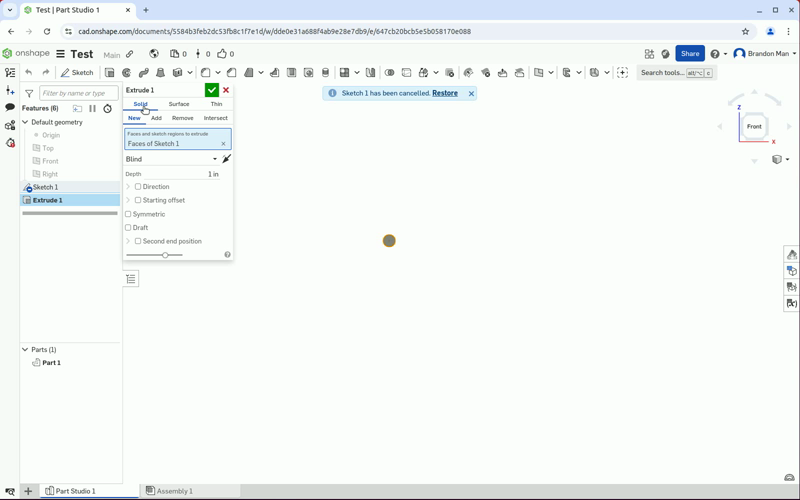
click(143, 106)
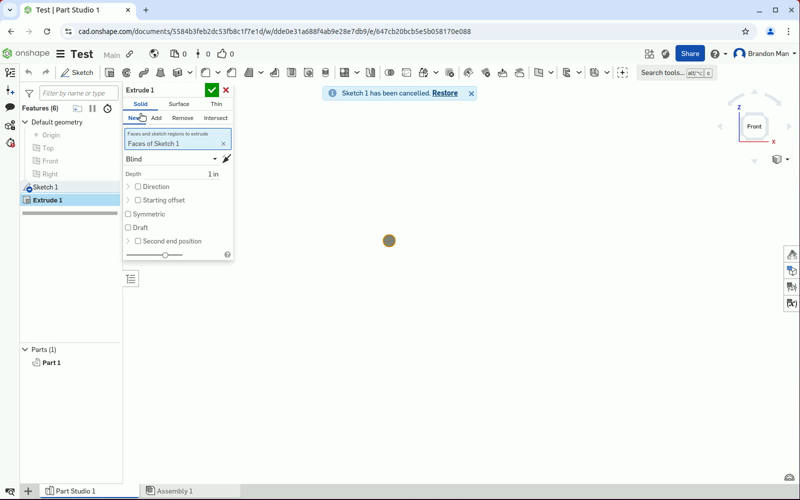
mouse_move(137, 120)
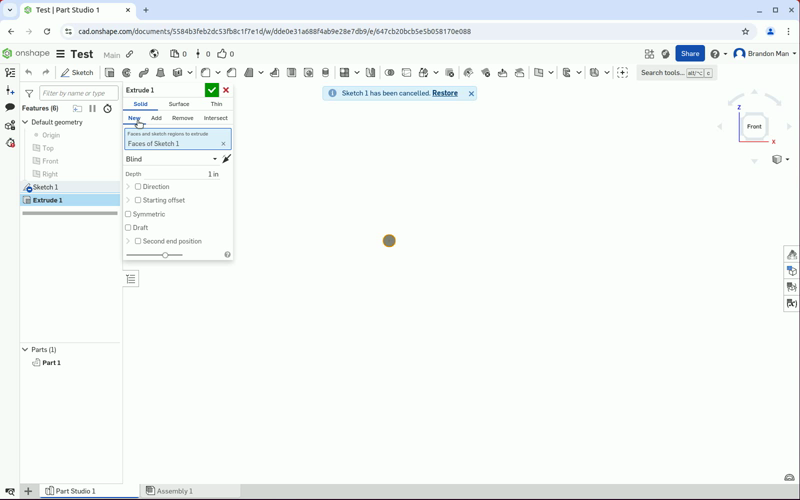
click(137, 120)
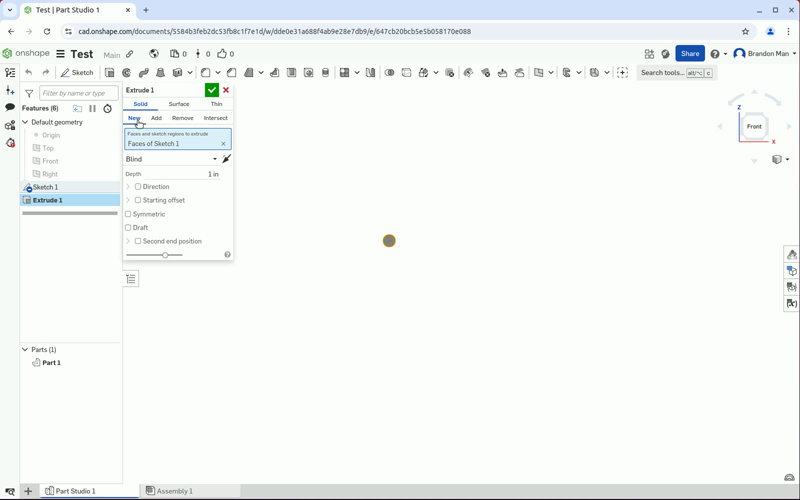
key(tab, 4)
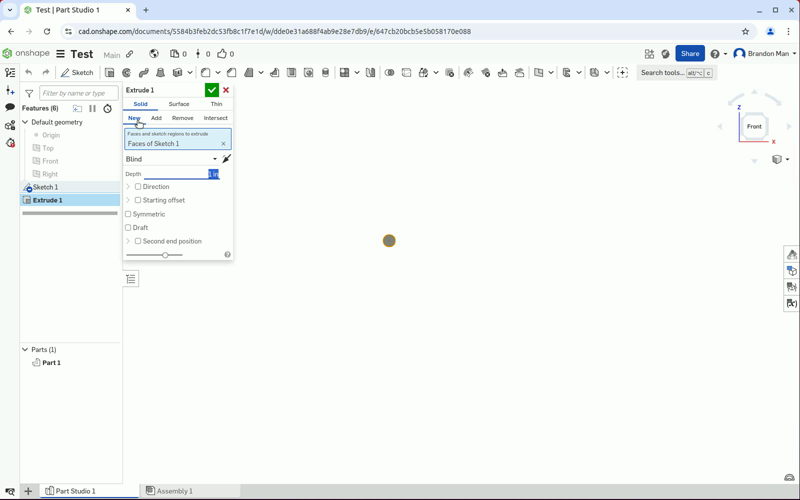
text(0.962)
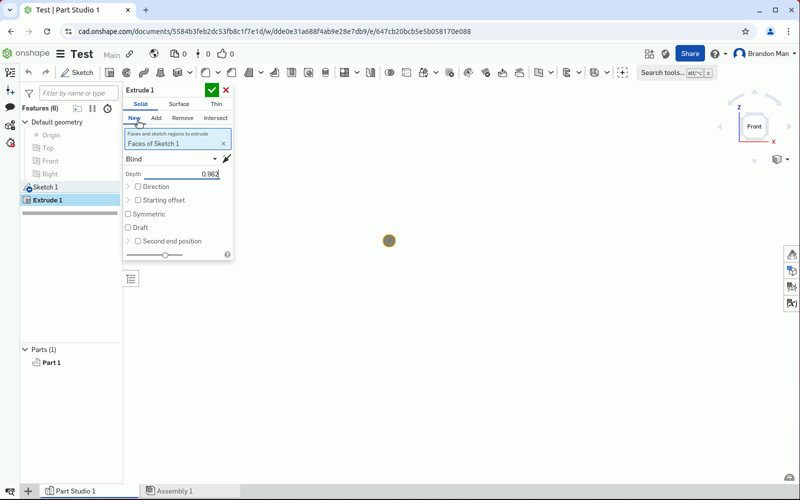
key(tab, 3)
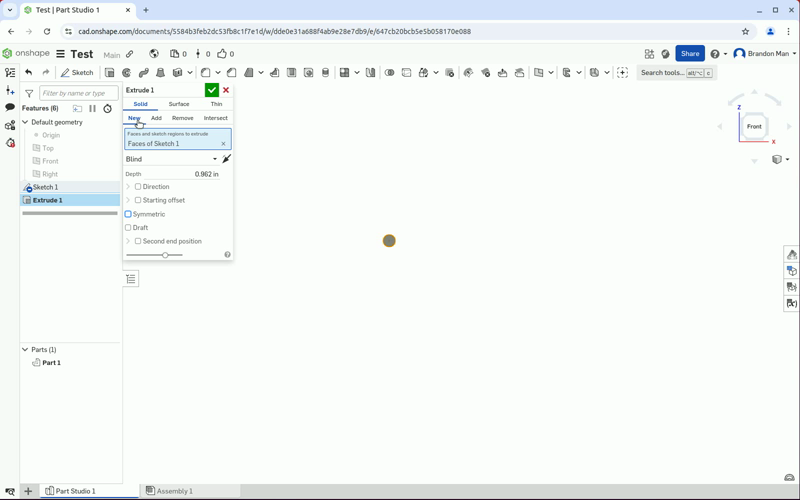
key(space)
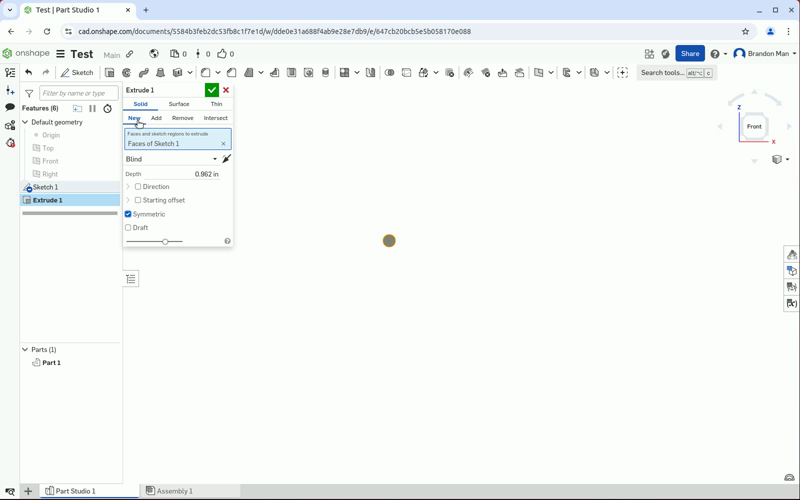
key(enter)
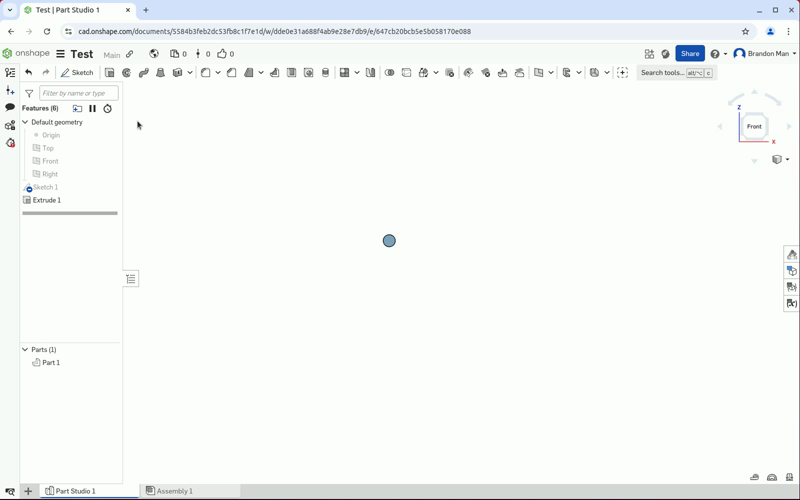
key(shift+h)
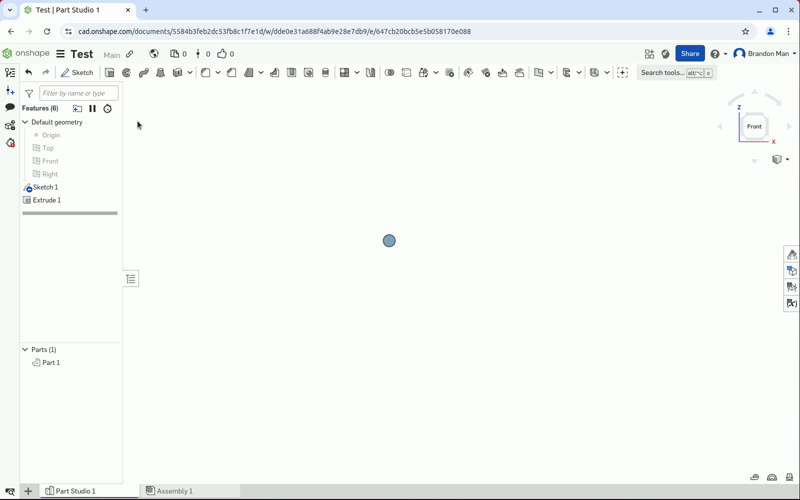
key(shift+h)
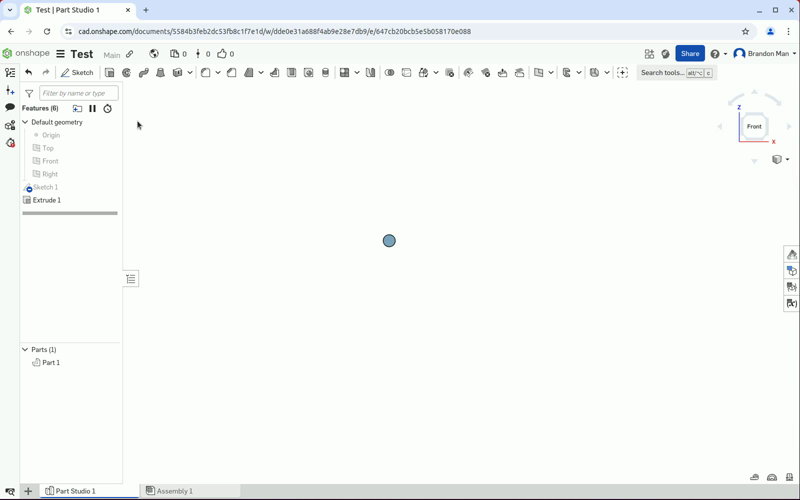
mouse_move(73, 189)
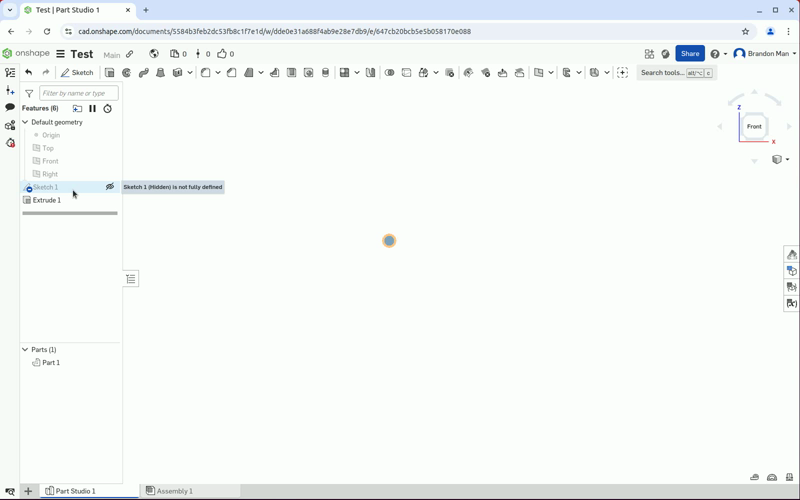
click(73, 189)
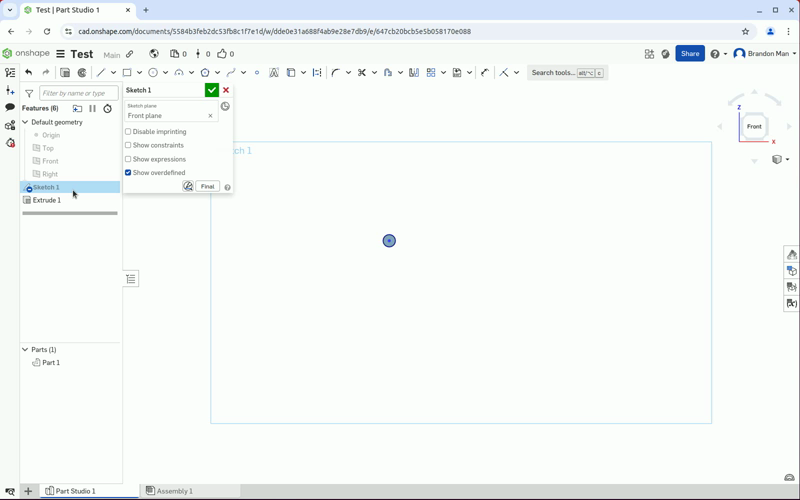
mouse_move(229, 92)
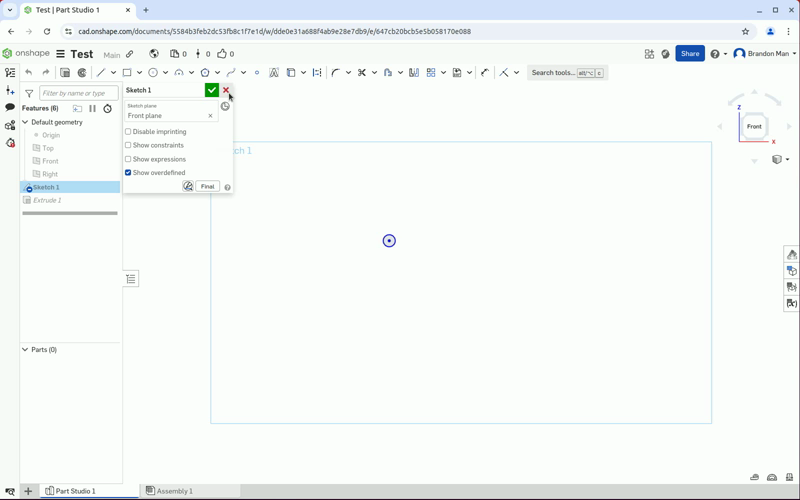
click(229, 92)
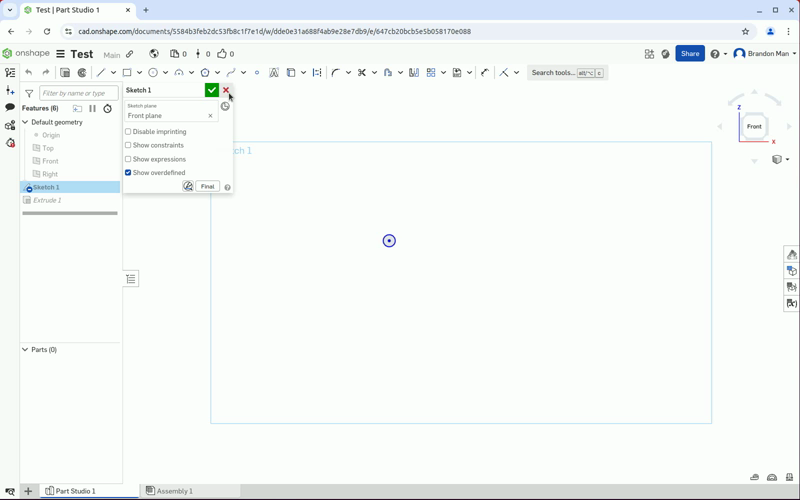
key(shift+s)
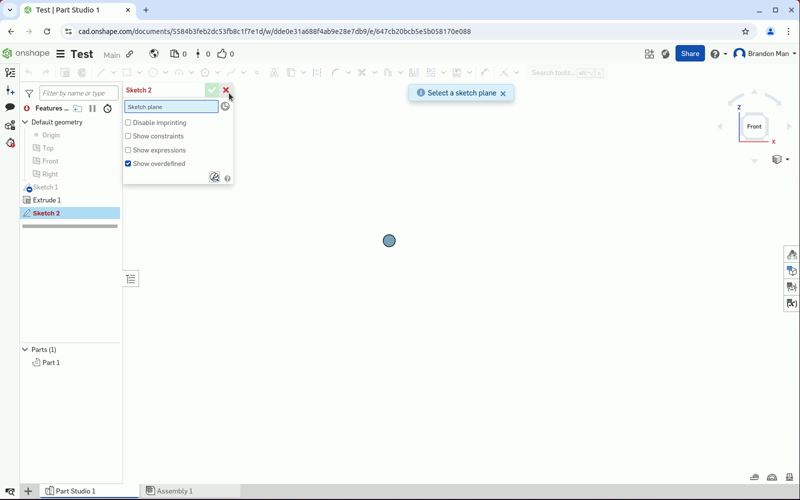
mouse_move(73, 163)
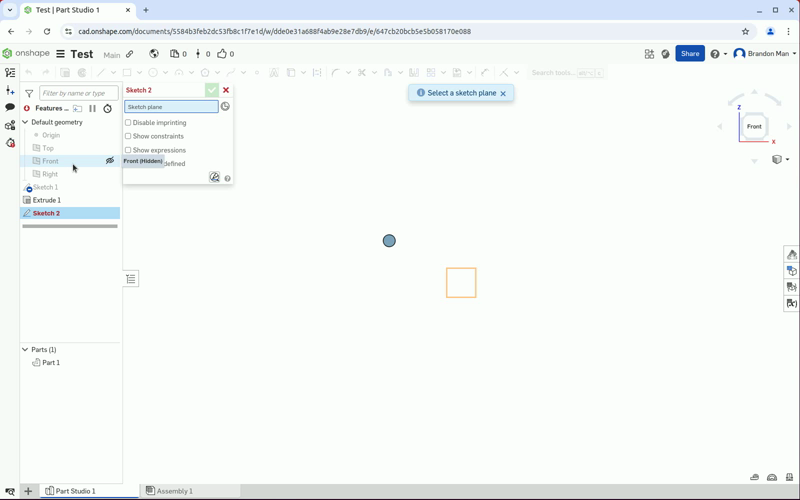
click(73, 163)
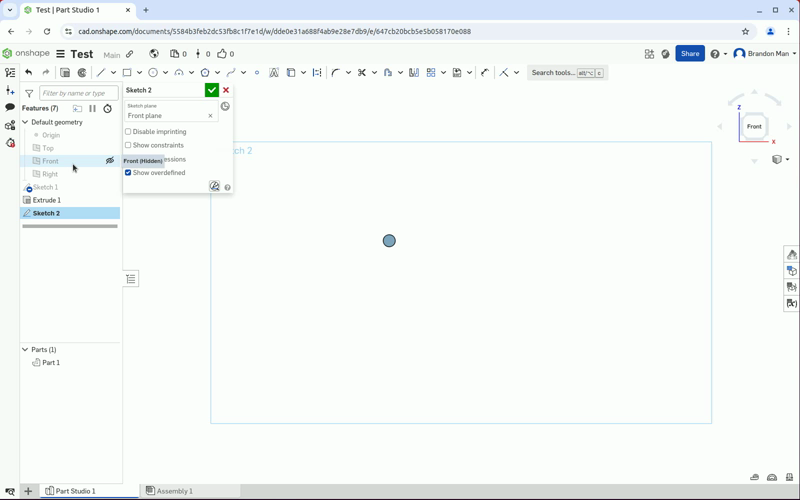
mouse_move(73, 352)
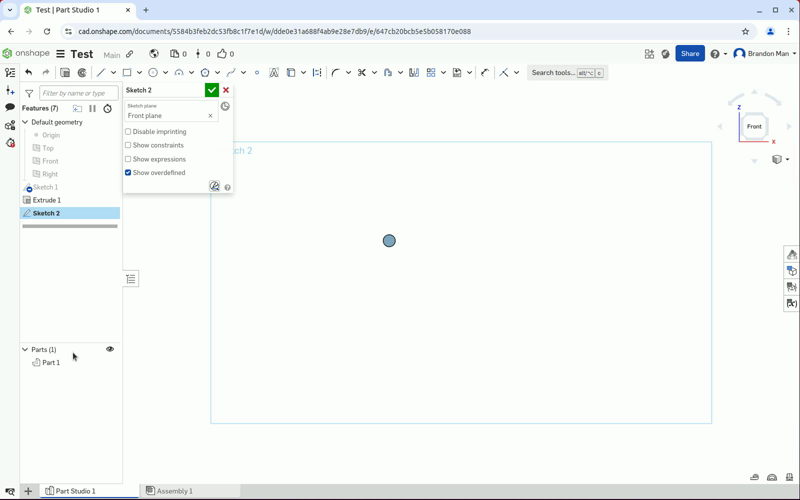
key(y)
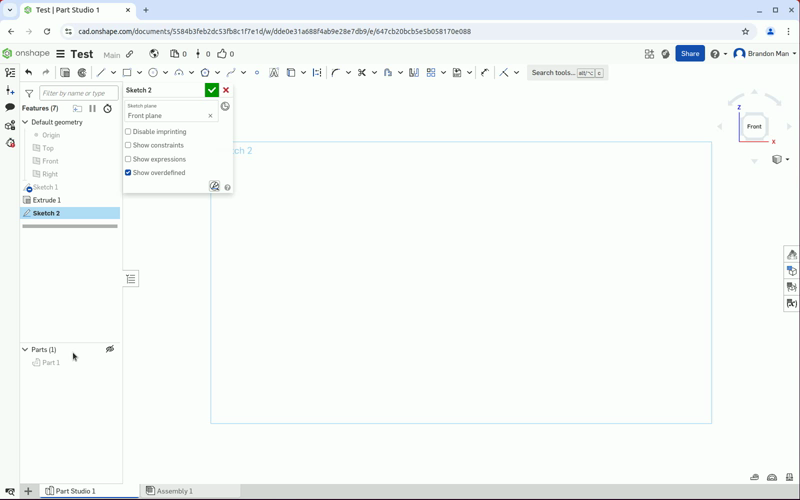
key(c)
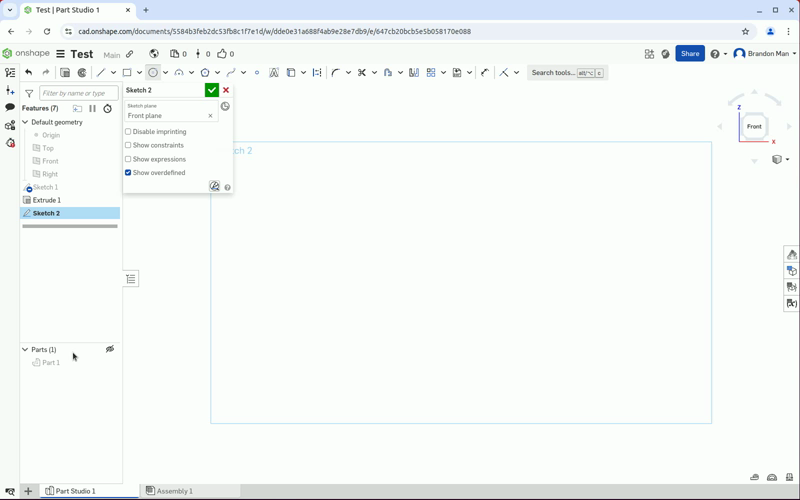
key_down(shift)
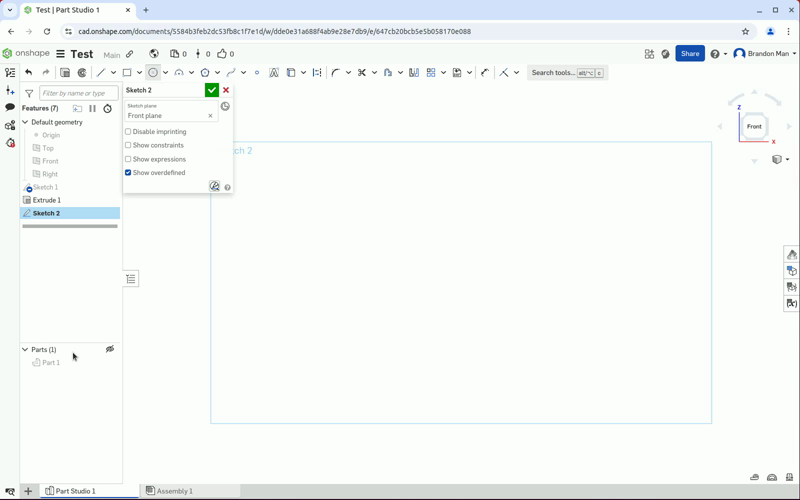
mouse_move(392, 220)
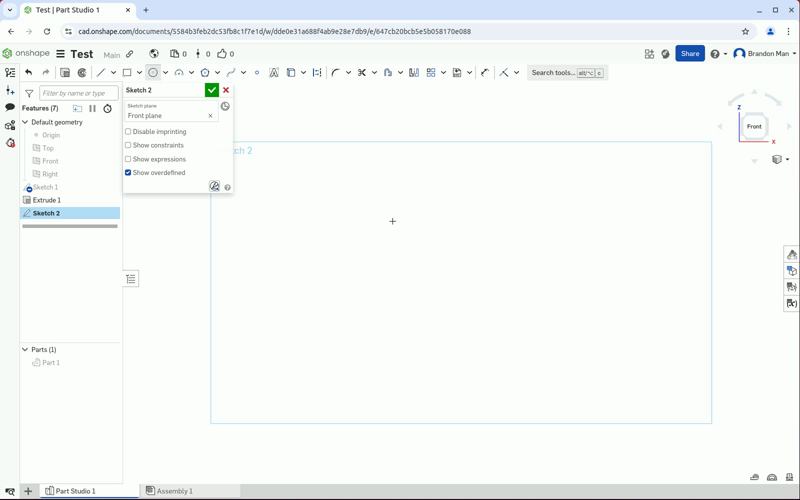
click(392, 220)
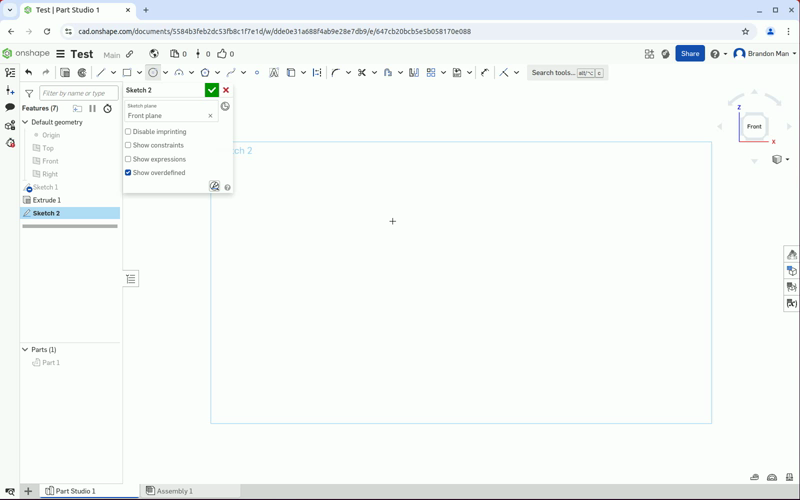
key_up(shift)
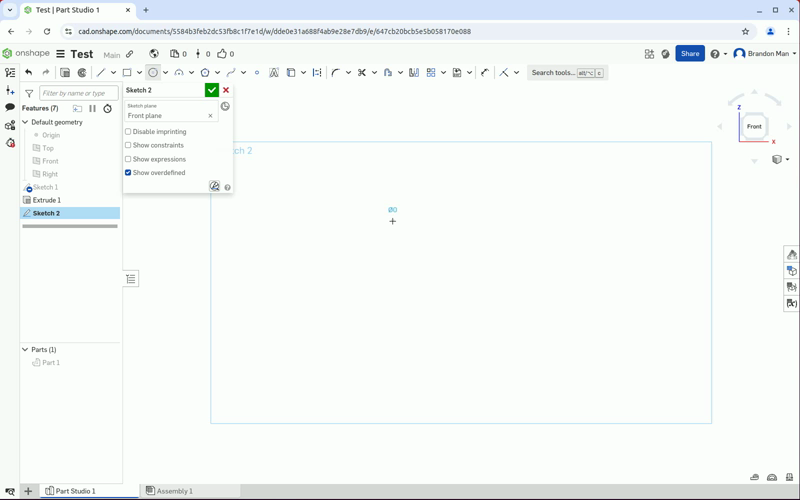
mouse_move(398, 220)
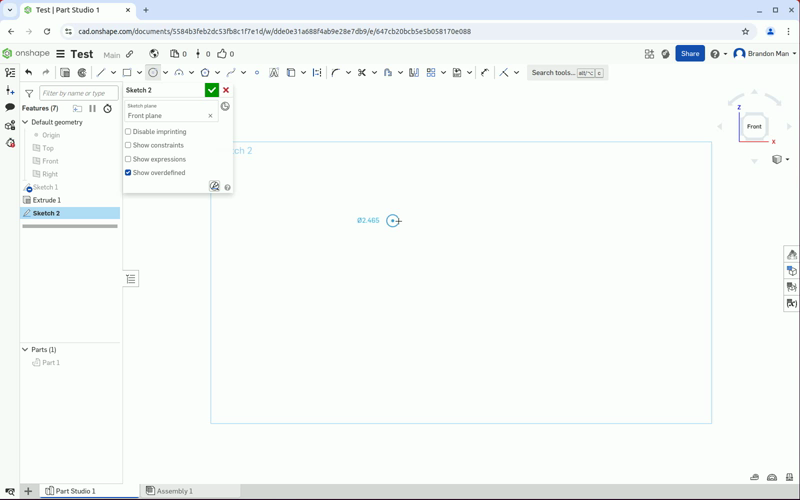
click(398, 220)
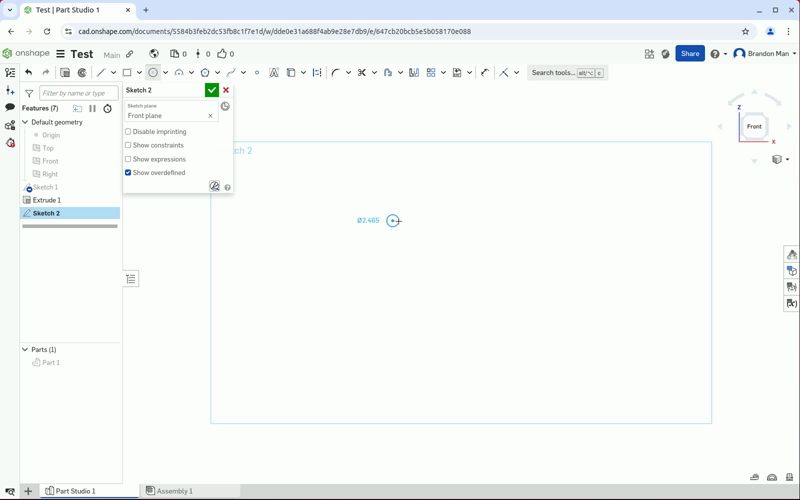
key(esc)
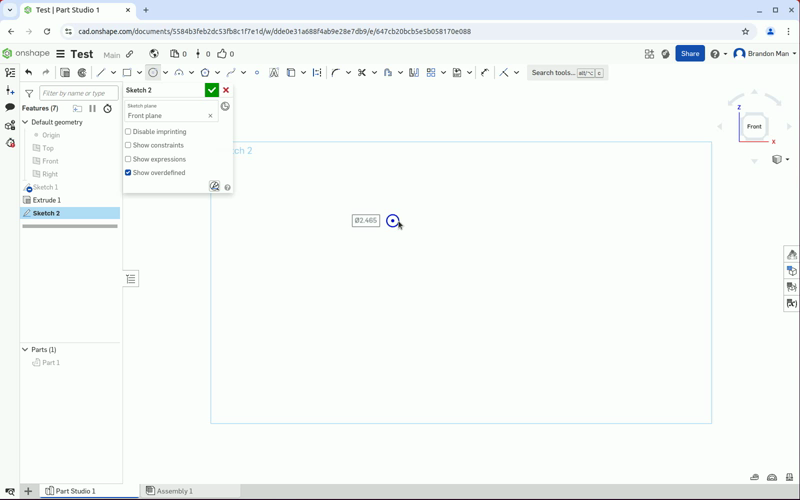
mouse_move(389, 219)
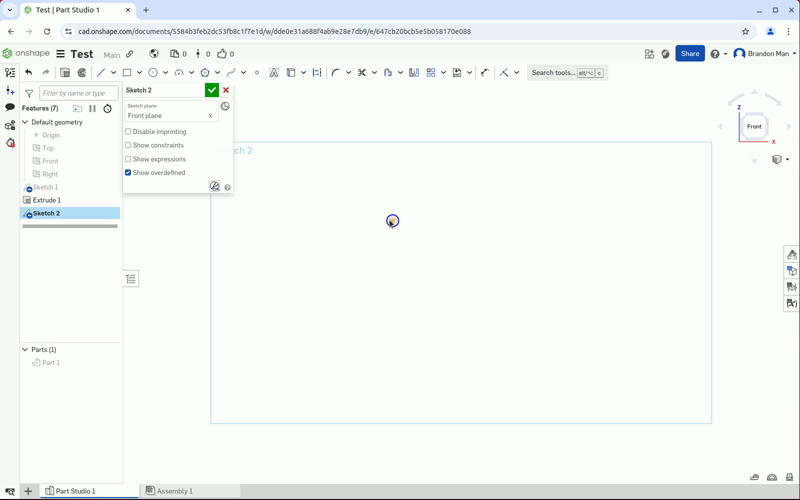
scroll(6)
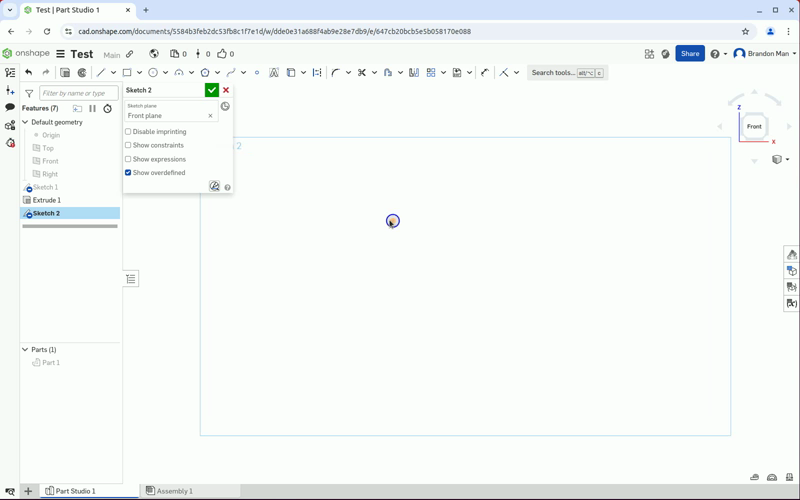
scroll(6)
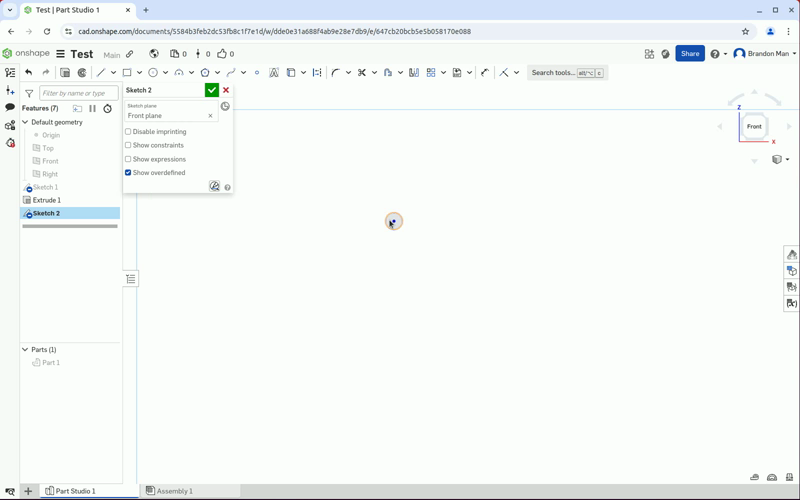
scroll(6)
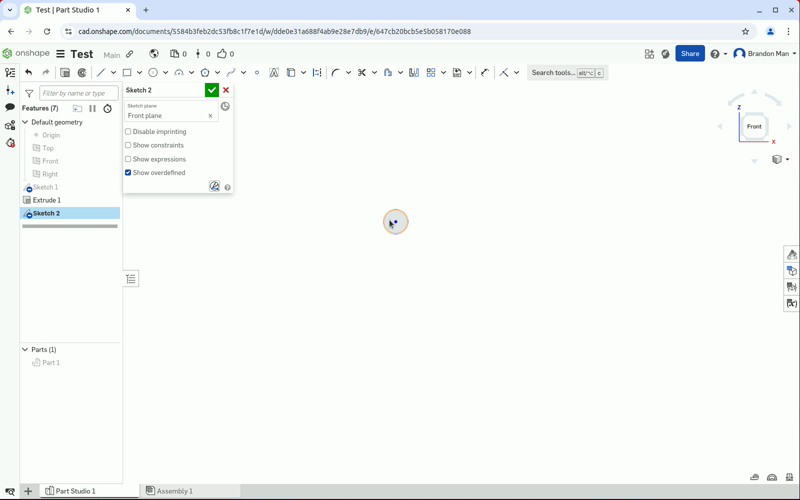
scroll(6)
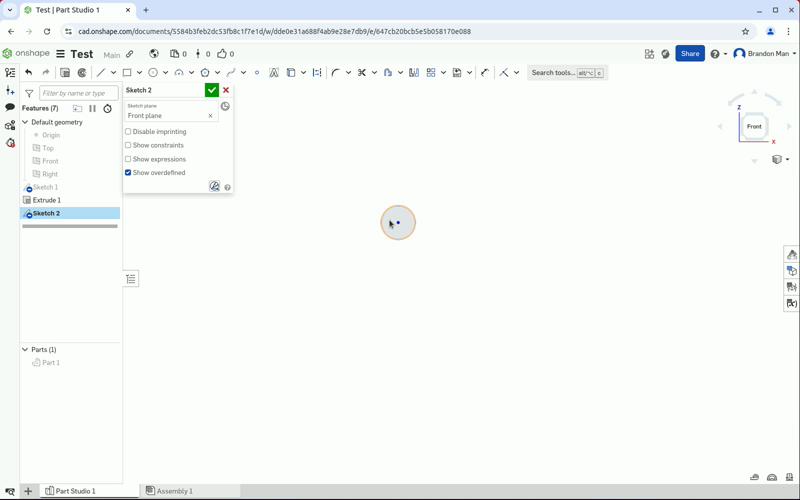
scroll(6)
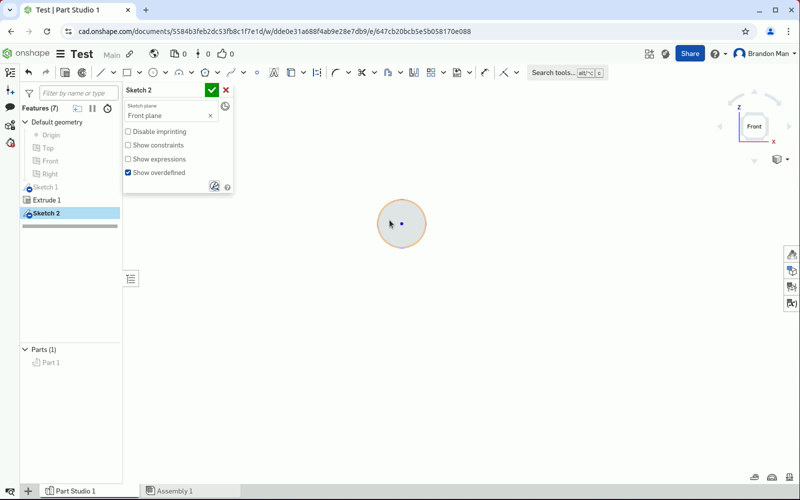
scroll(6)
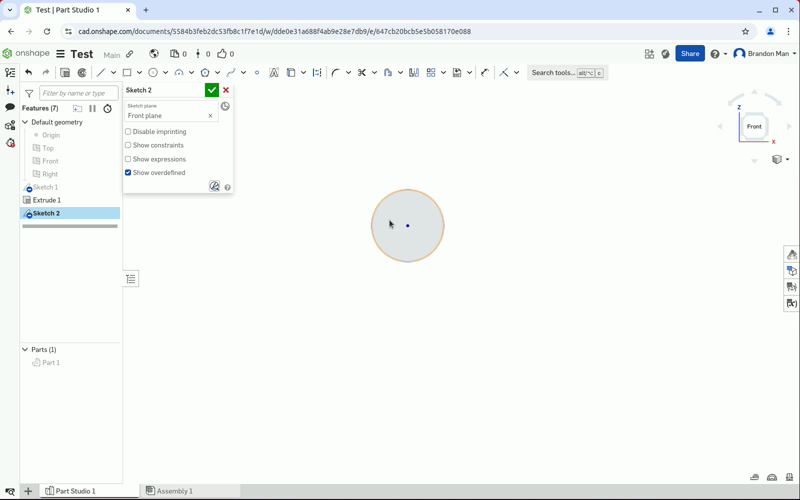
scroll(6)
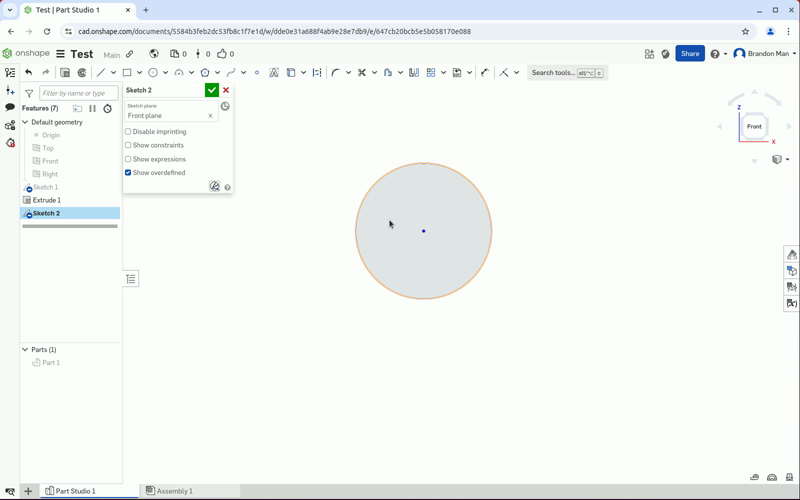
click(389, 219)
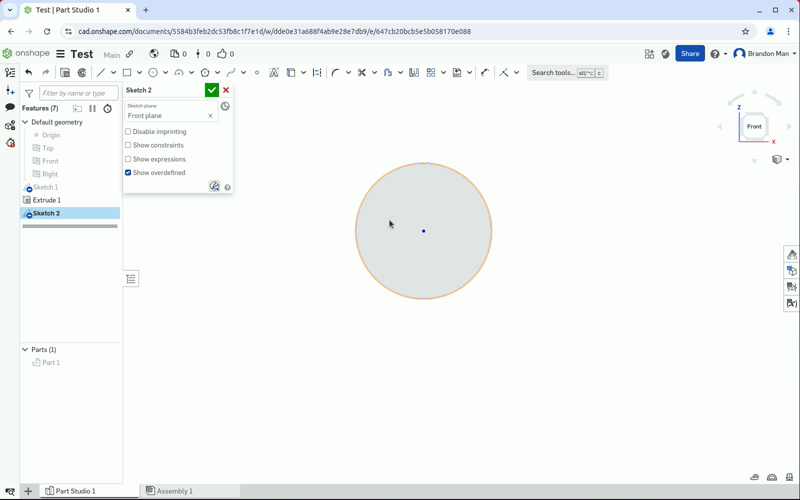
scroll(-6)
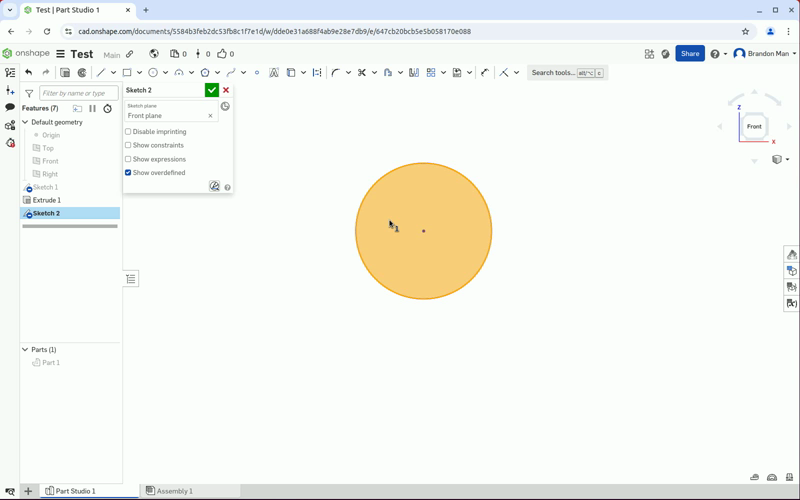
scroll(-6)
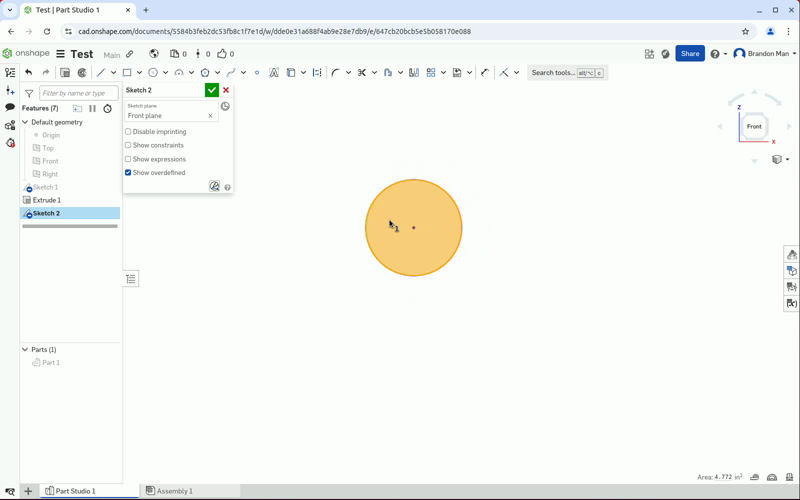
scroll(-6)
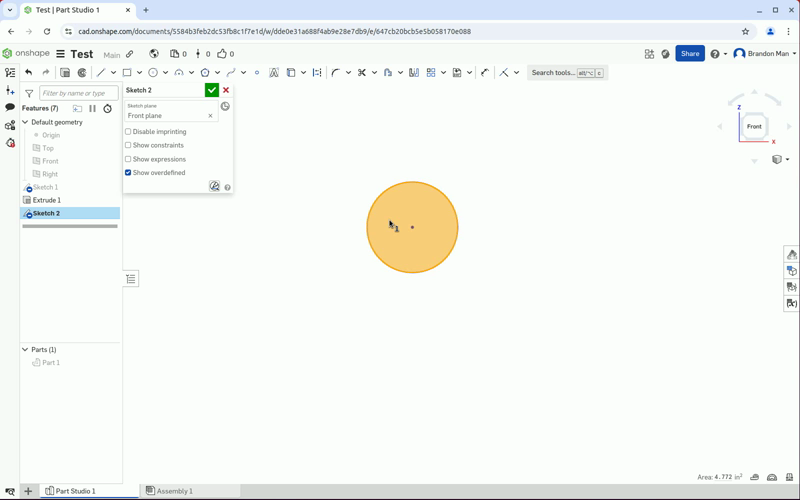
scroll(-6)
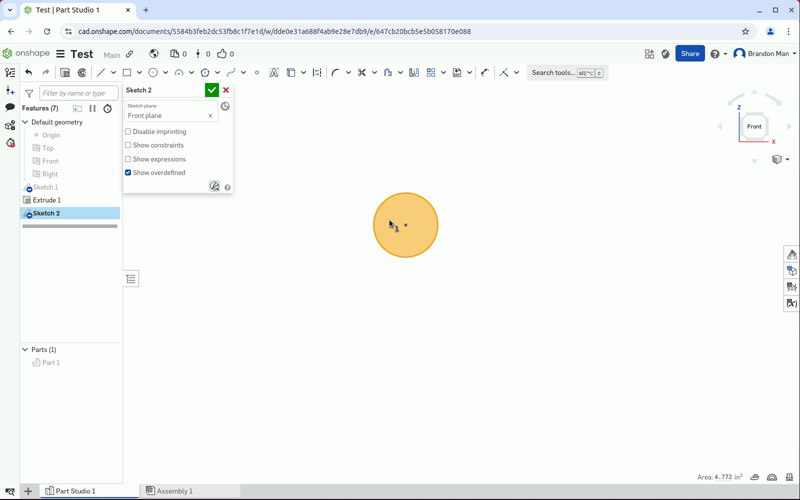
scroll(-6)
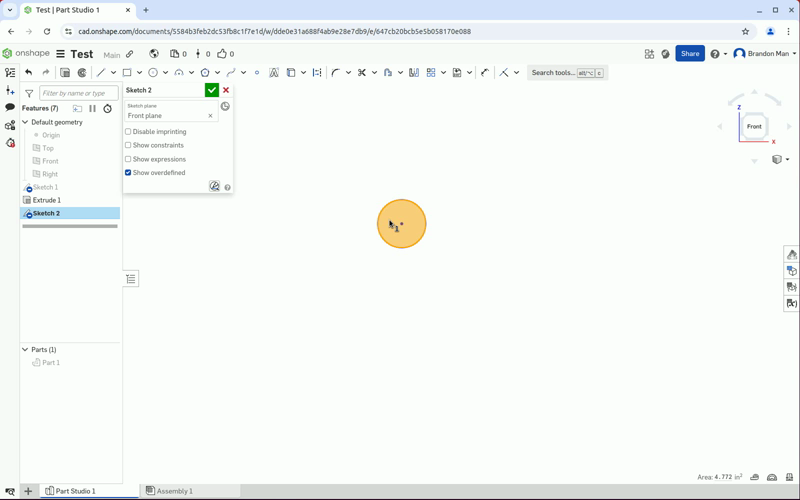
scroll(-6)
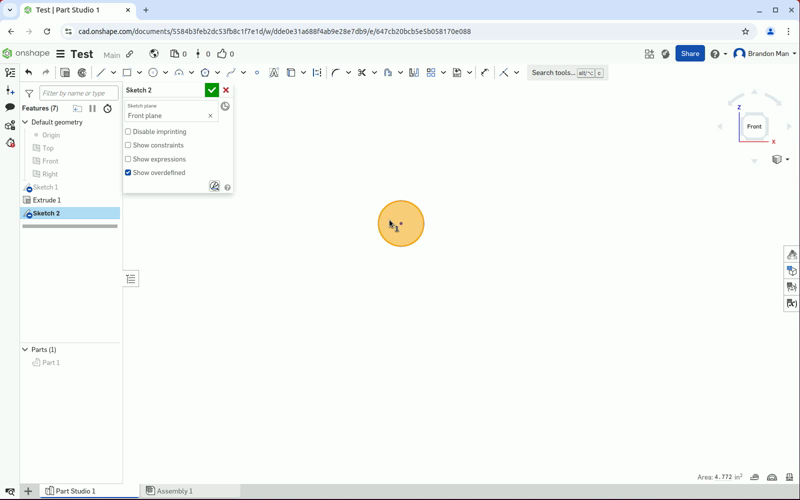
scroll(-6)
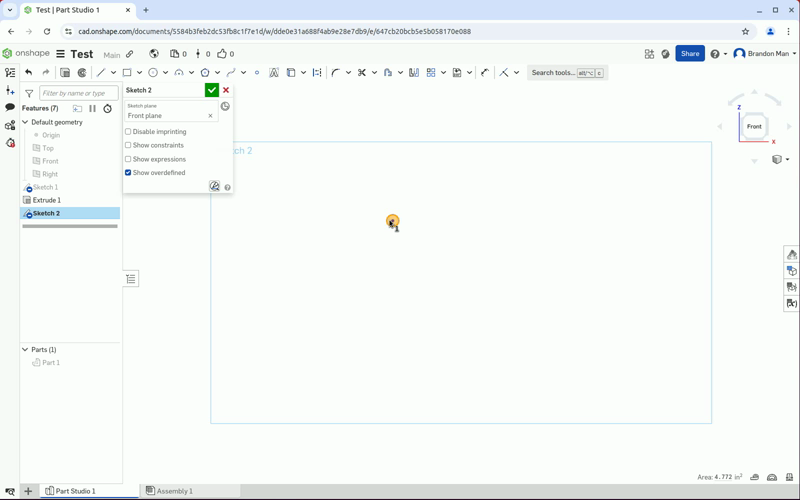
mouse_move(73, 352)
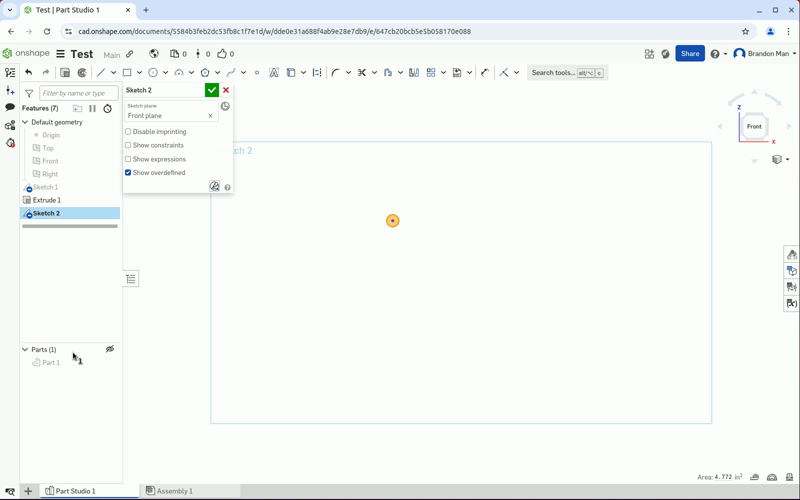
key(shift+y)
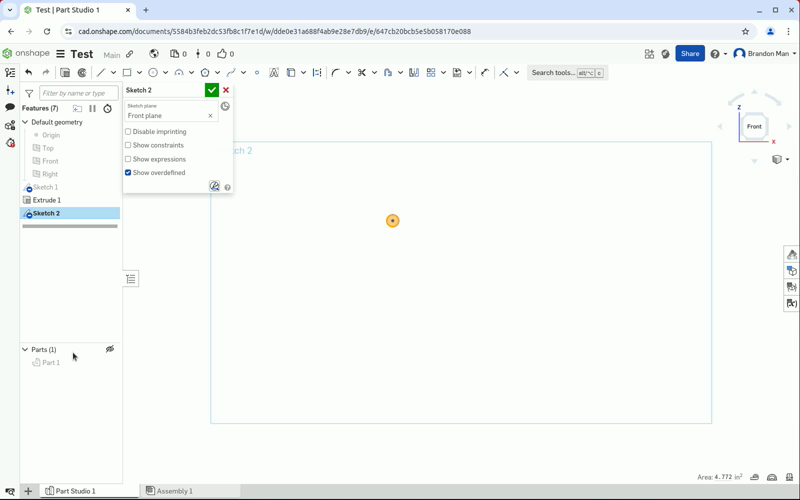
key(shift+e)
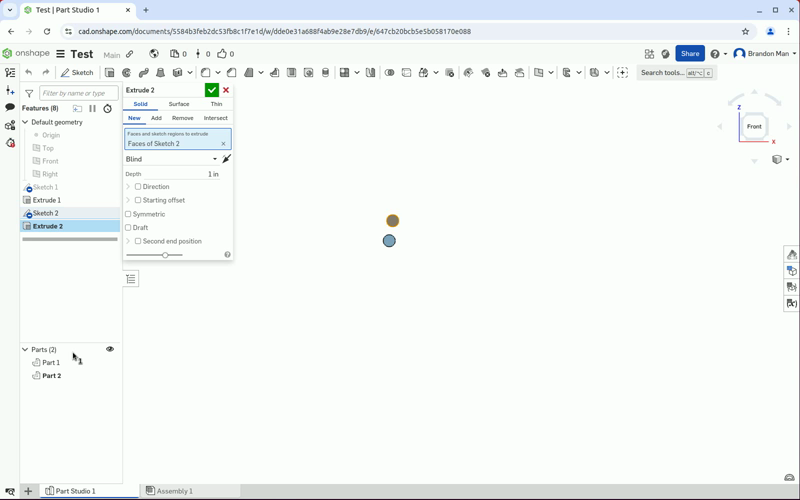
mouse_move(143, 106)
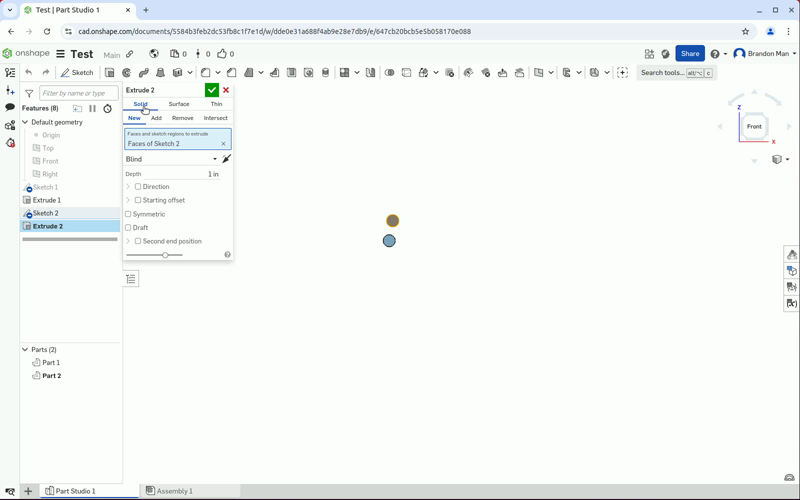
click(143, 106)
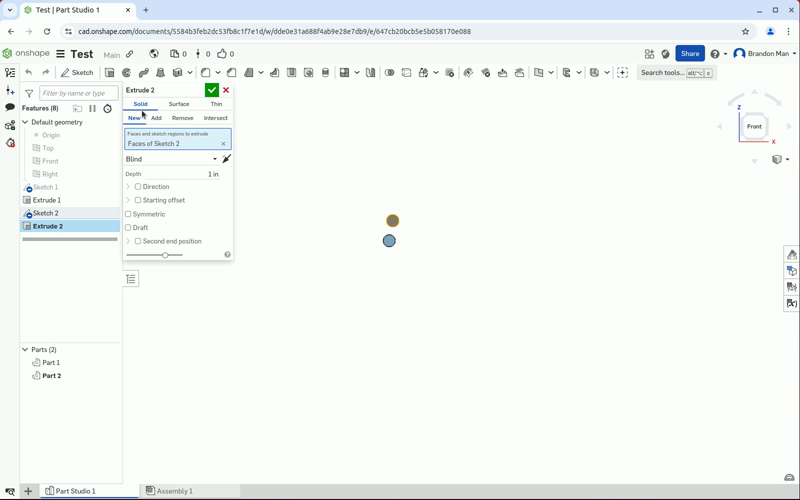
mouse_move(137, 120)
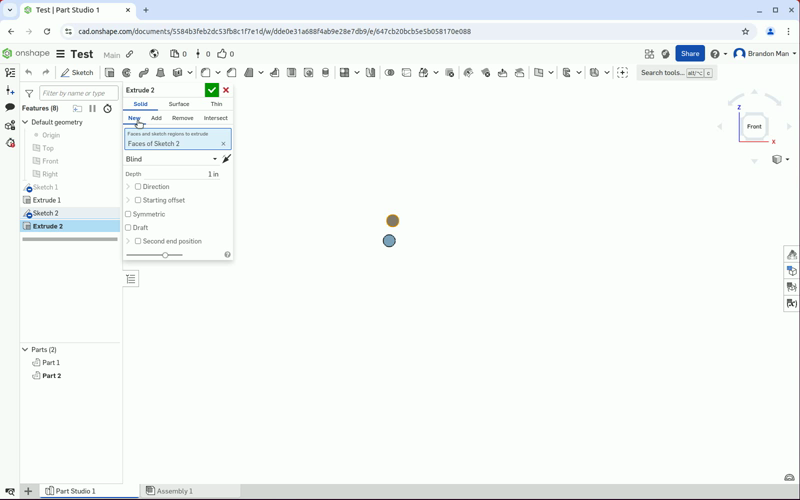
click(137, 120)
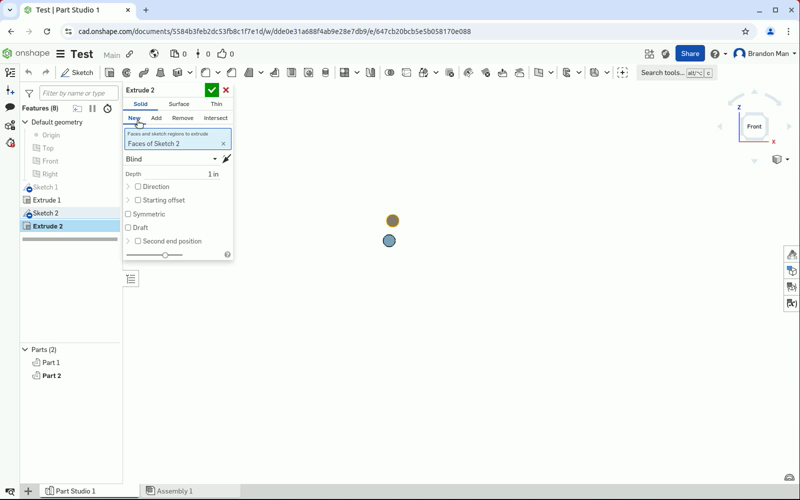
key(tab, 4)
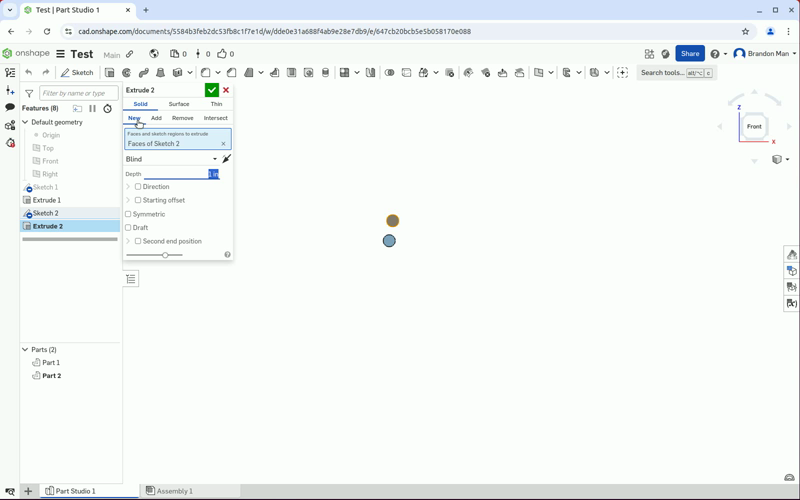
text(0.962)
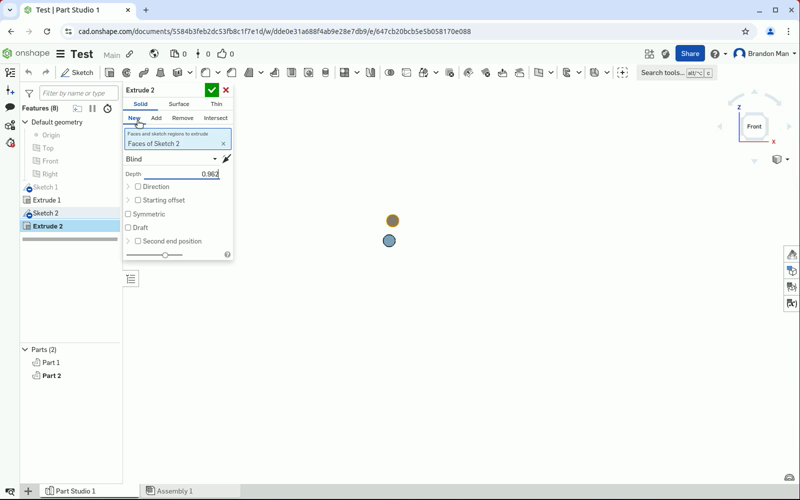
key(tab, 3)
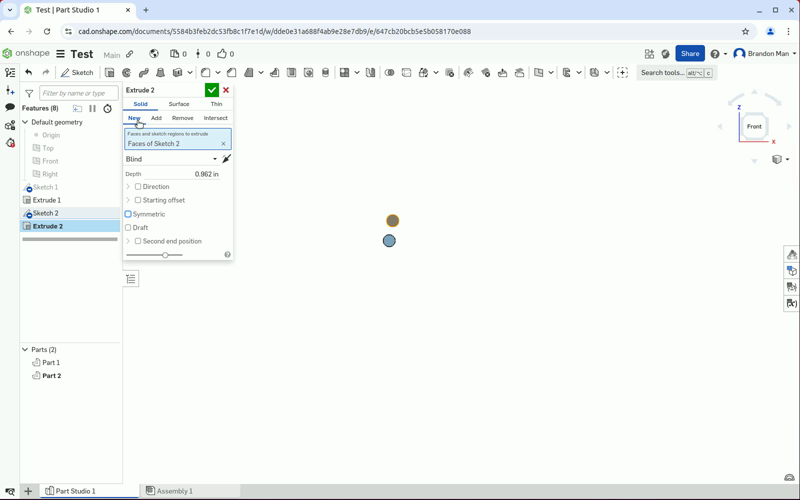
key(space)
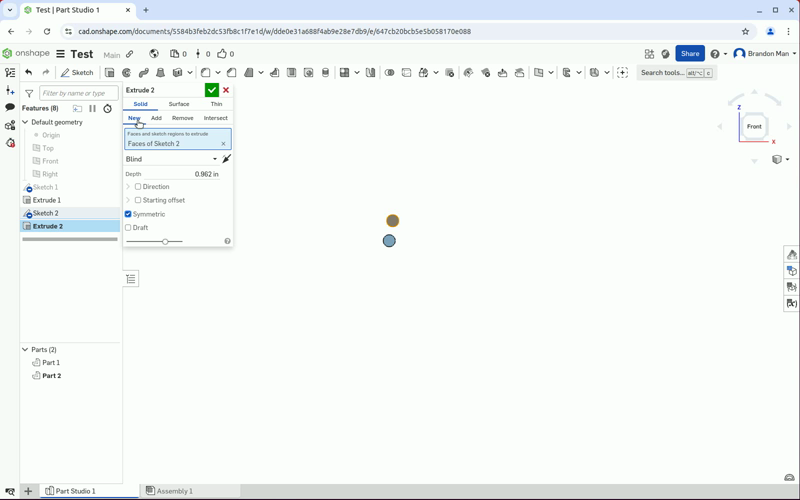
key(enter)
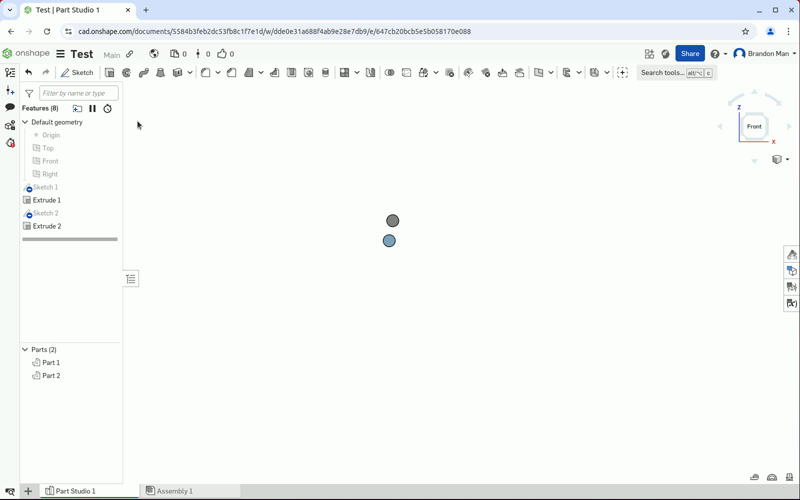
key(shift+h)
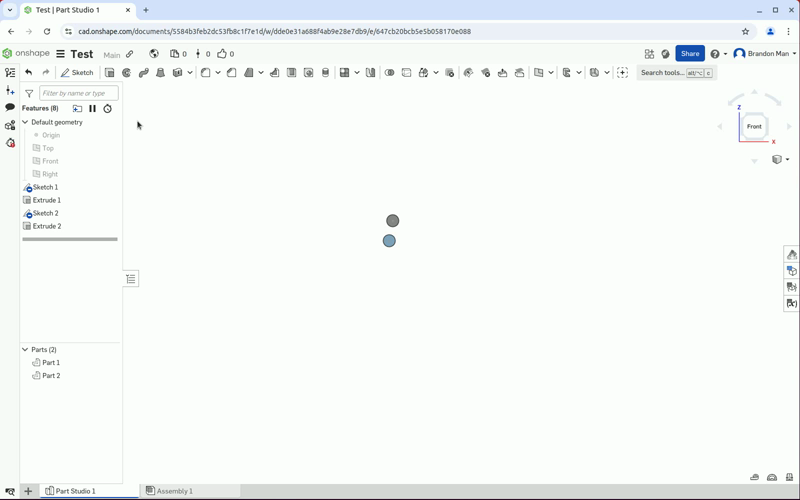
key(shift+h)
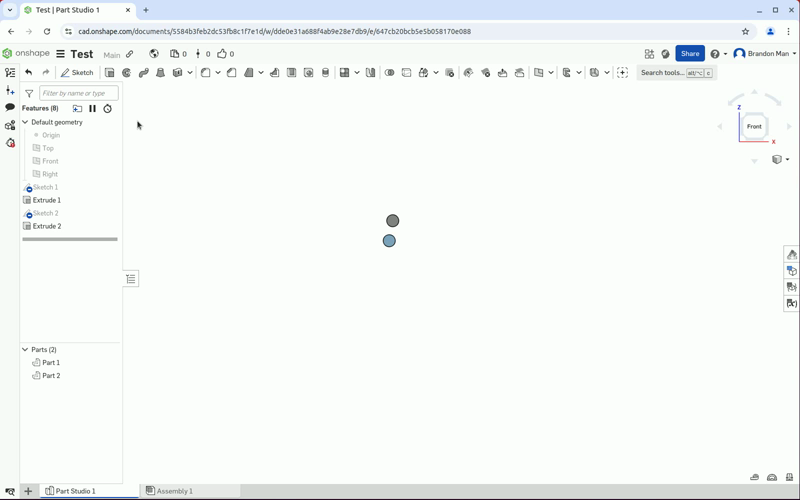
mouse_move(73, 189)
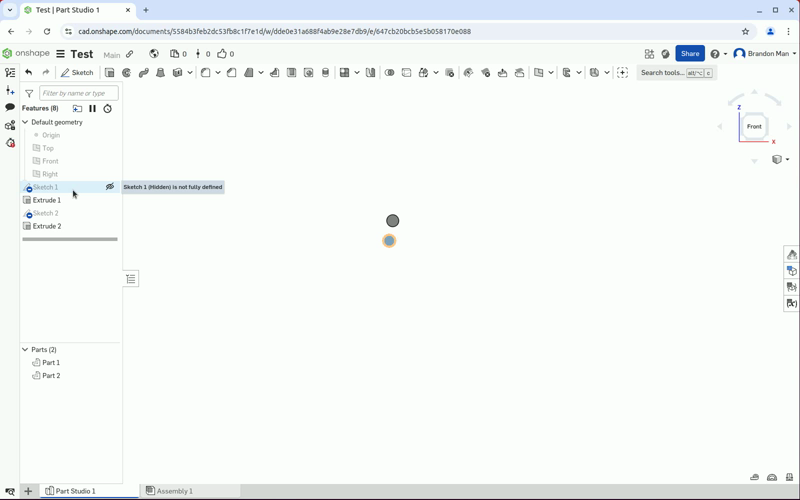
click(73, 189)
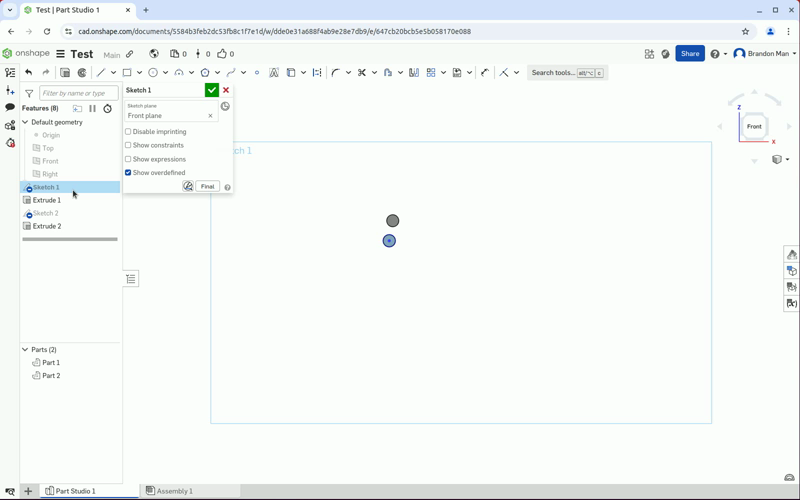
mouse_move(229, 92)
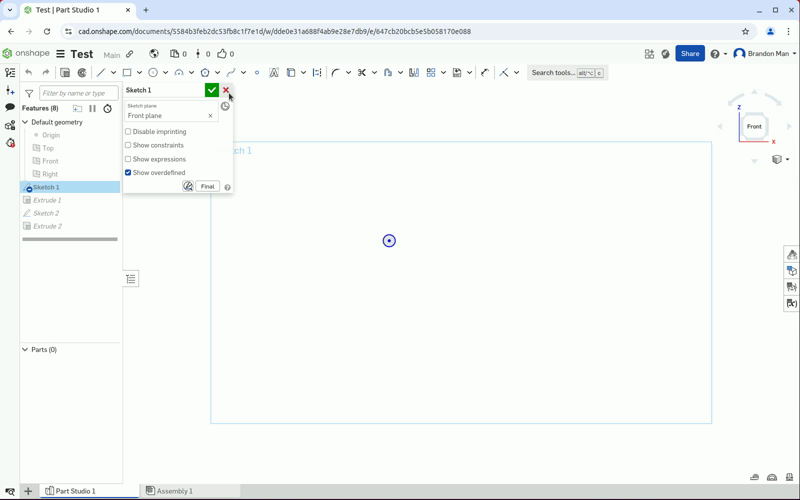
click(229, 92)
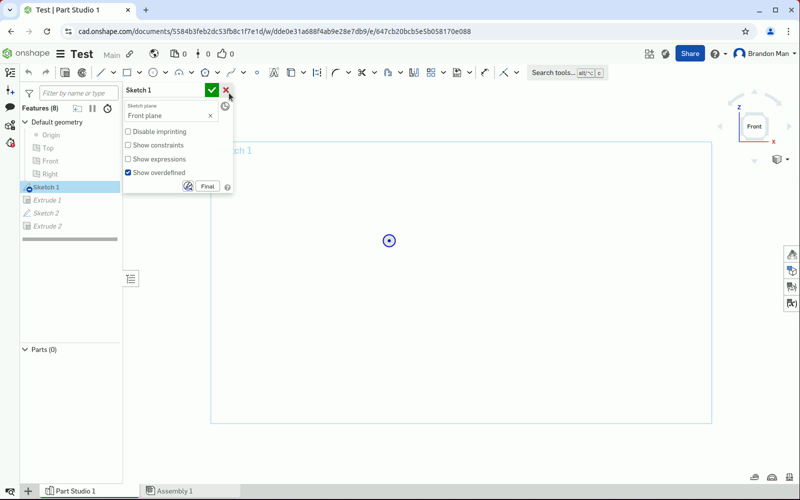
key(shift+s)
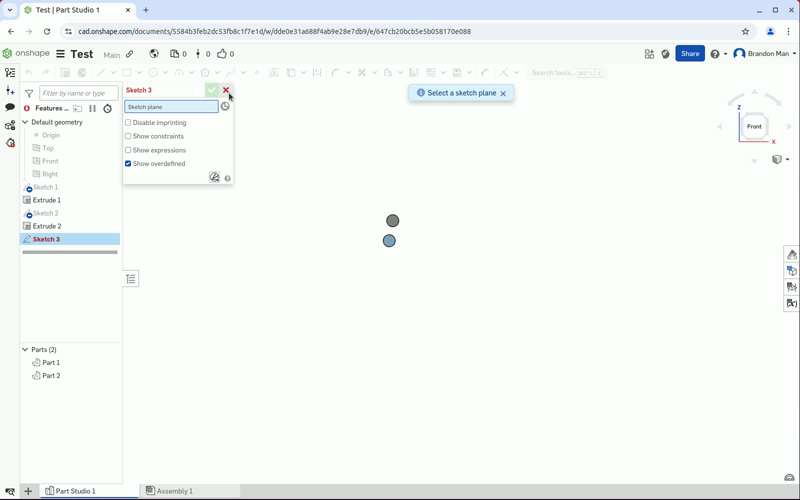
mouse_move(73, 163)
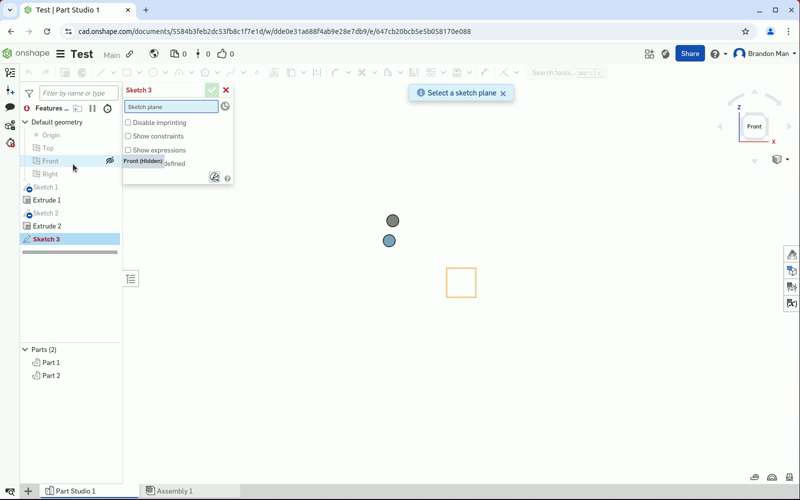
click(73, 163)
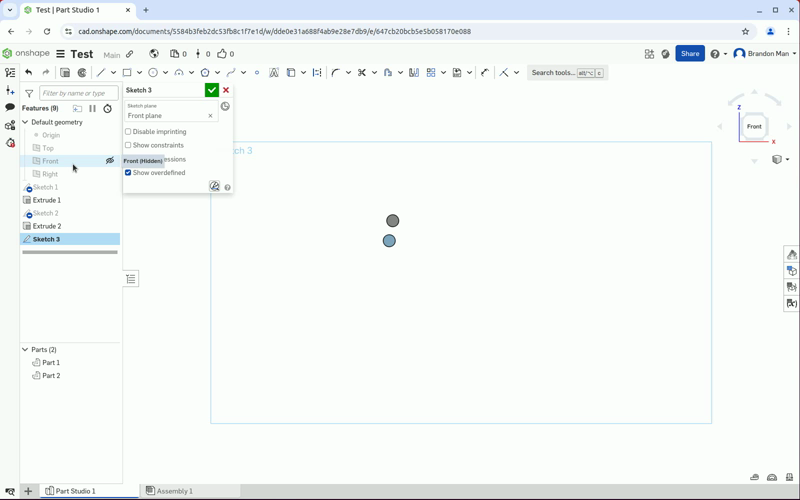
mouse_move(73, 352)
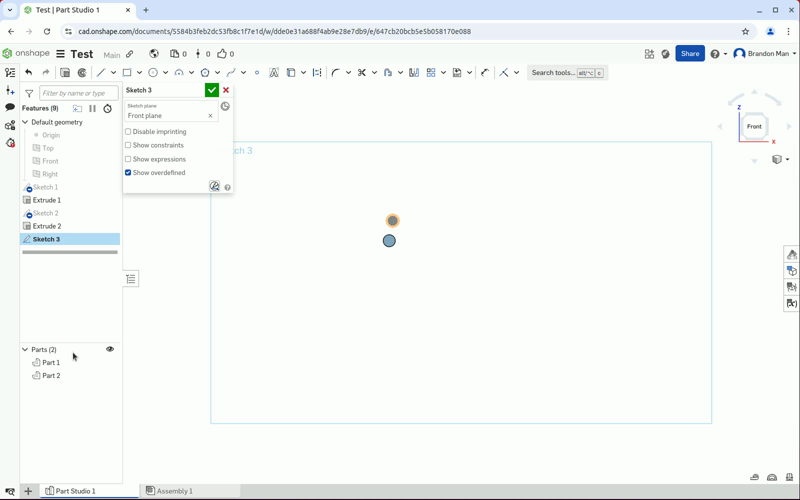
key(y)
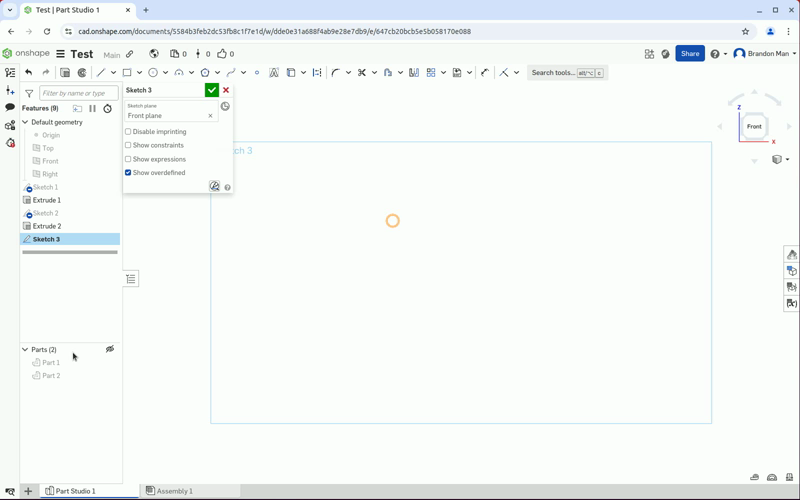
key(c)
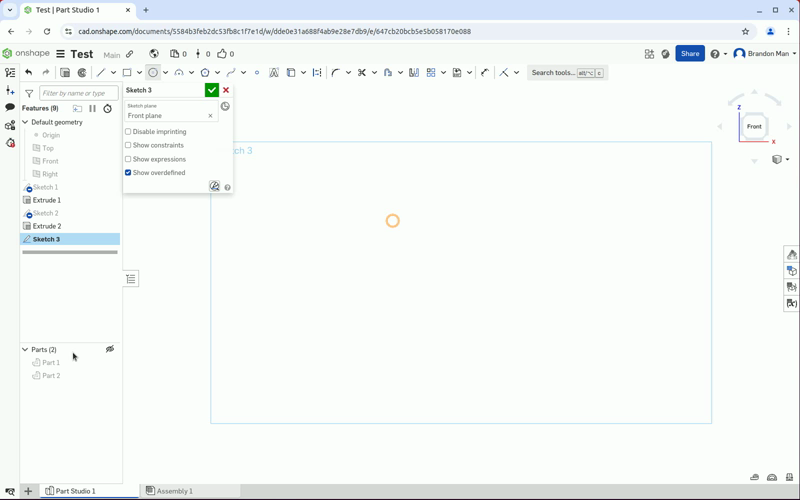
key_down(shift)
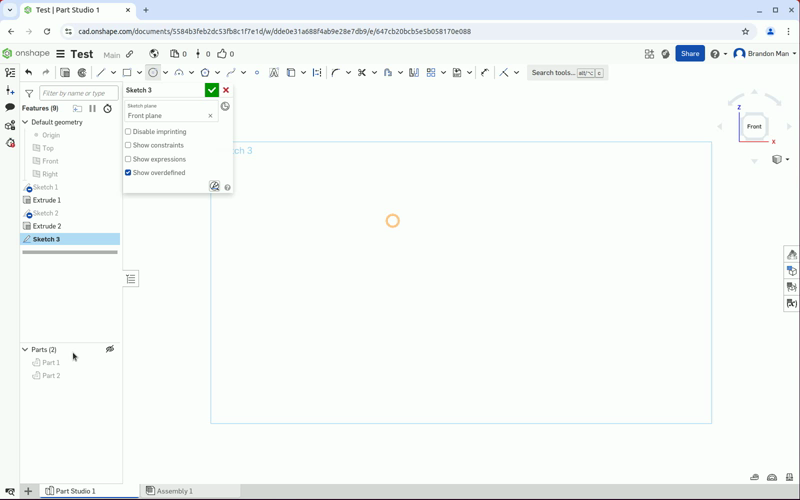
mouse_move(377, 261)
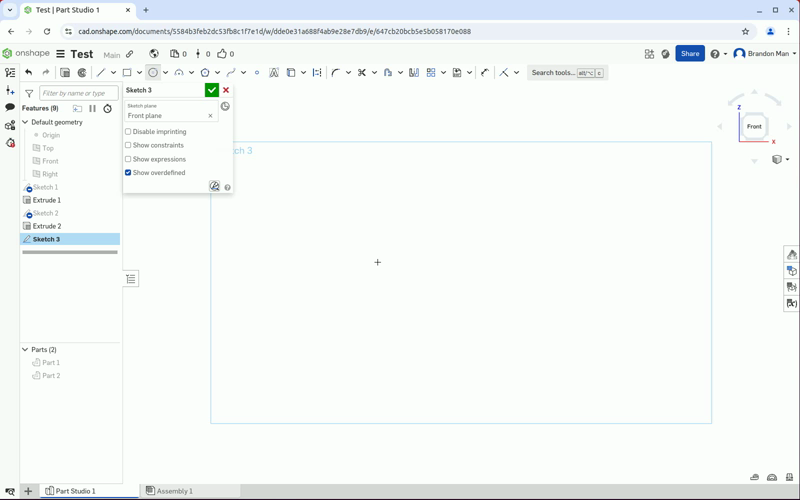
click(377, 261)
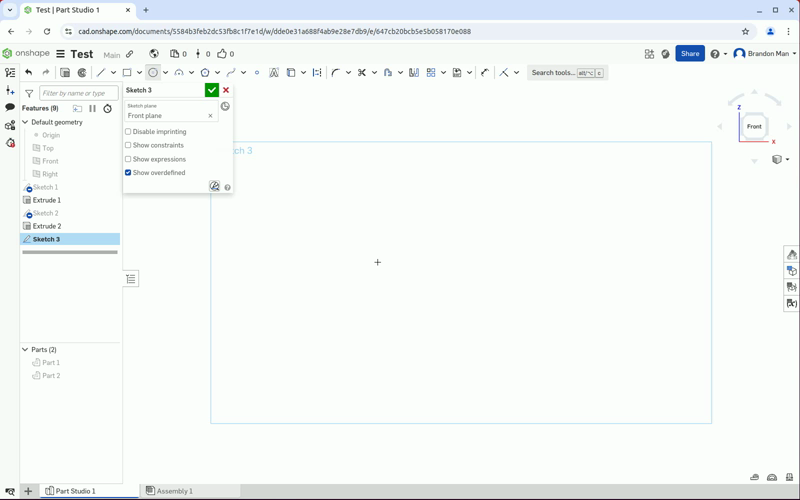
key_up(shift)
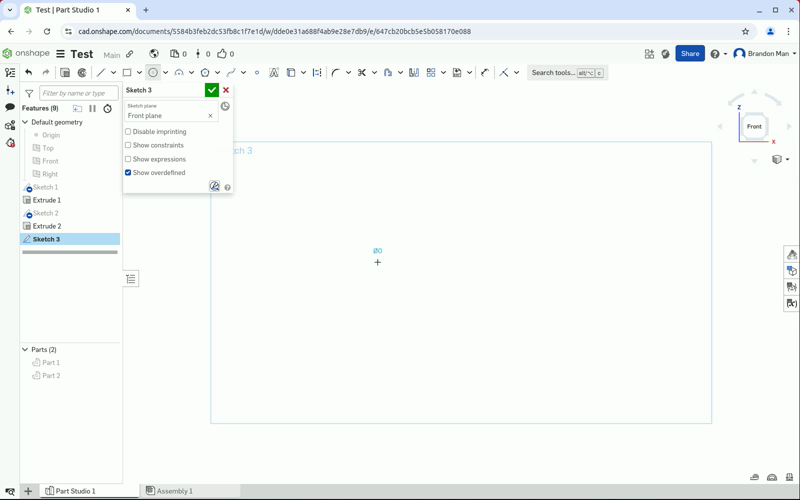
mouse_move(383, 261)
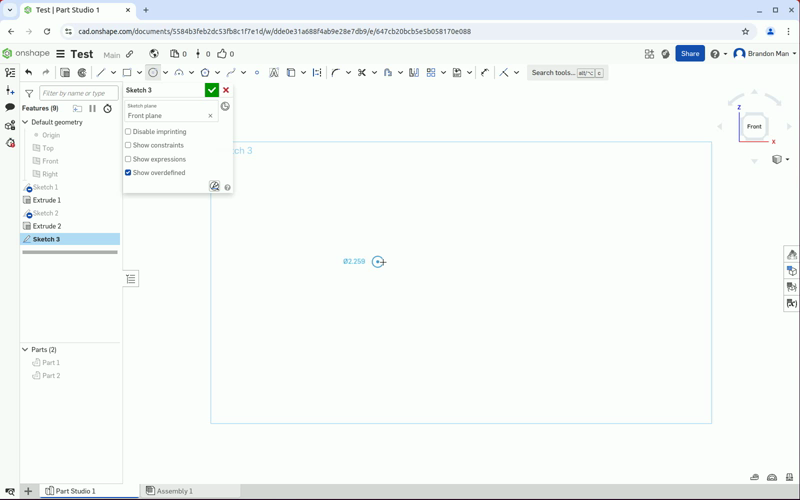
click(383, 261)
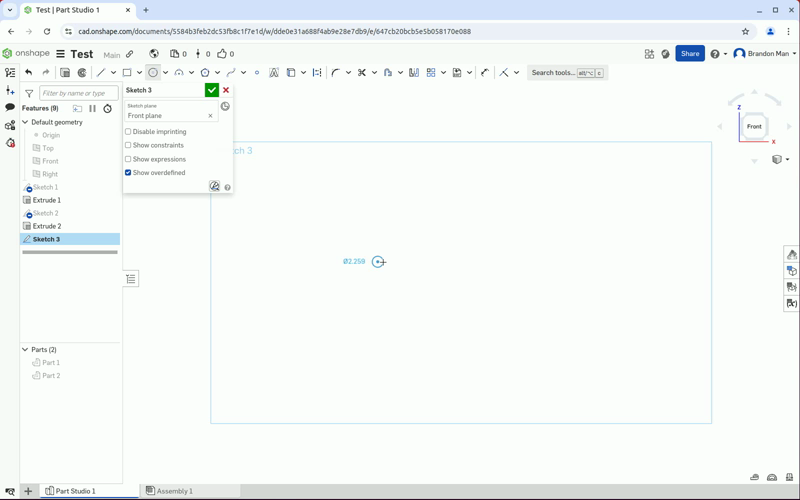
key(esc)
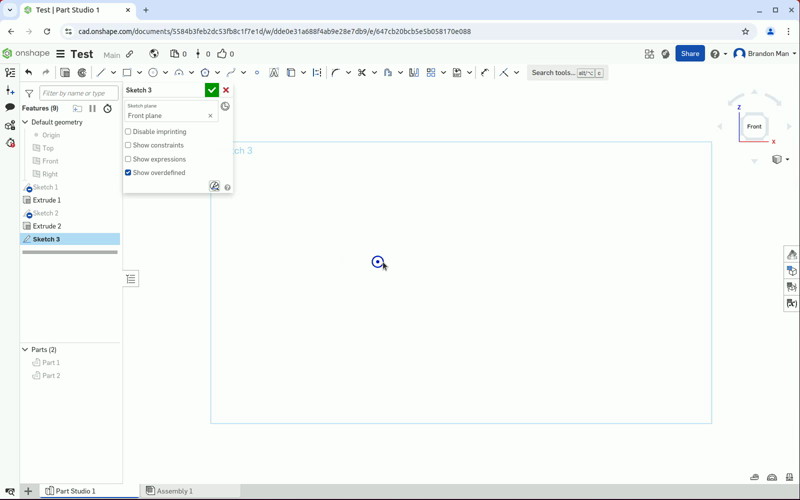
mouse_move(379, 261)
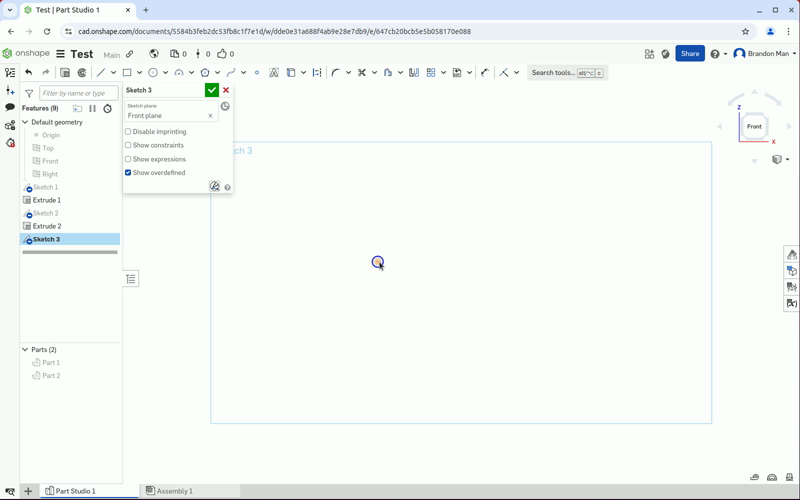
scroll(6)
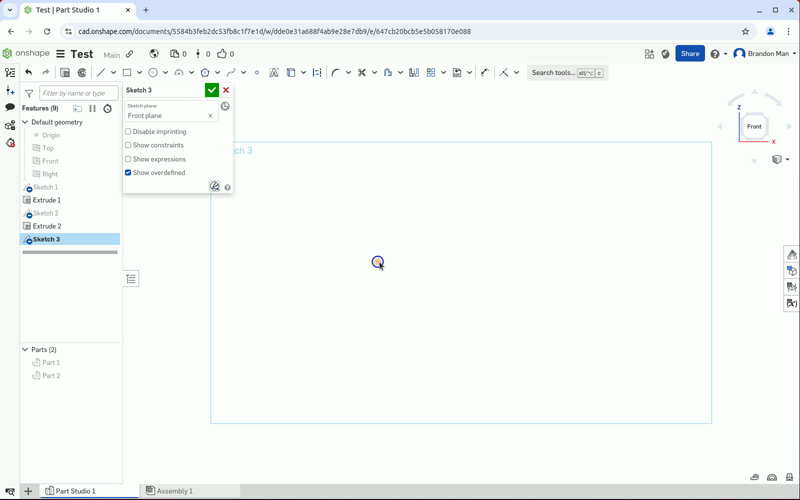
scroll(6)
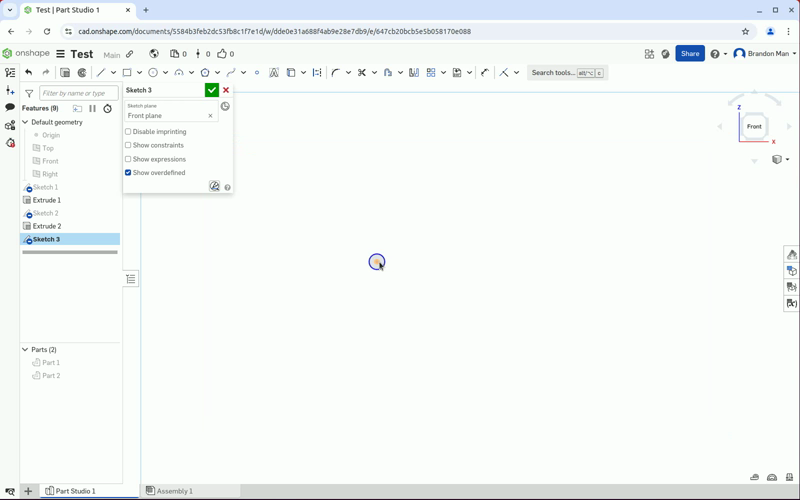
scroll(6)
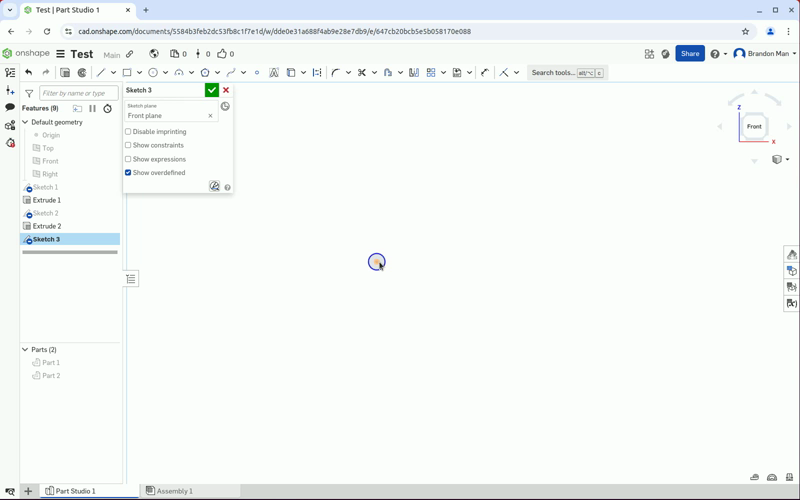
scroll(6)
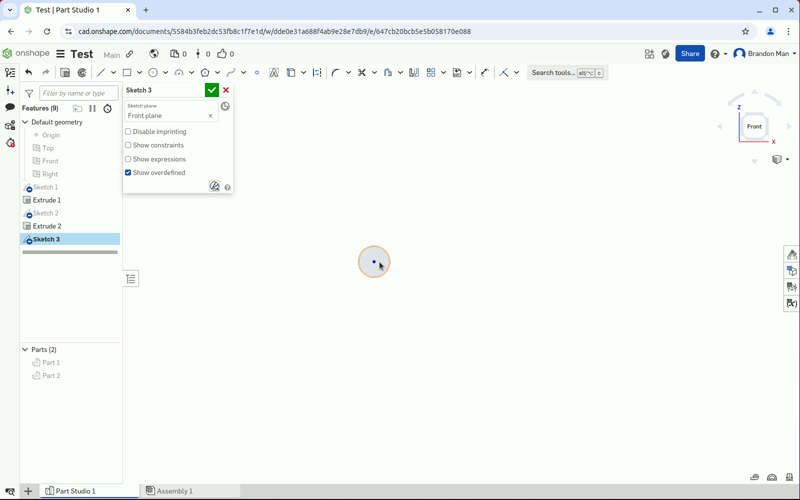
scroll(6)
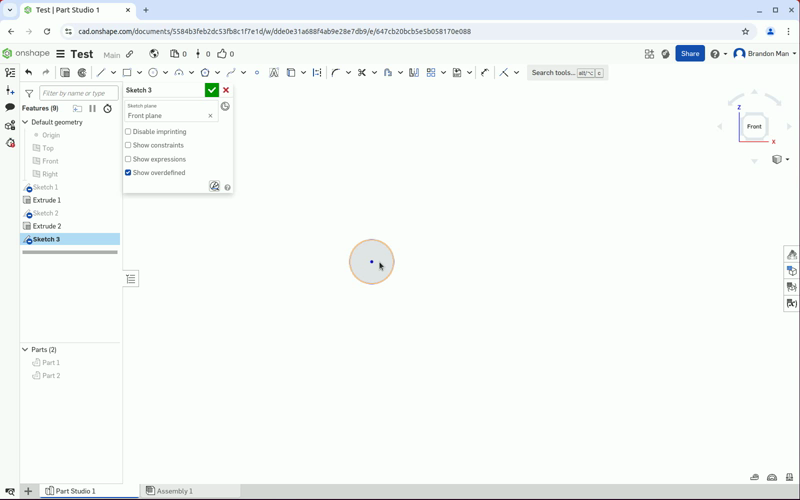
scroll(6)
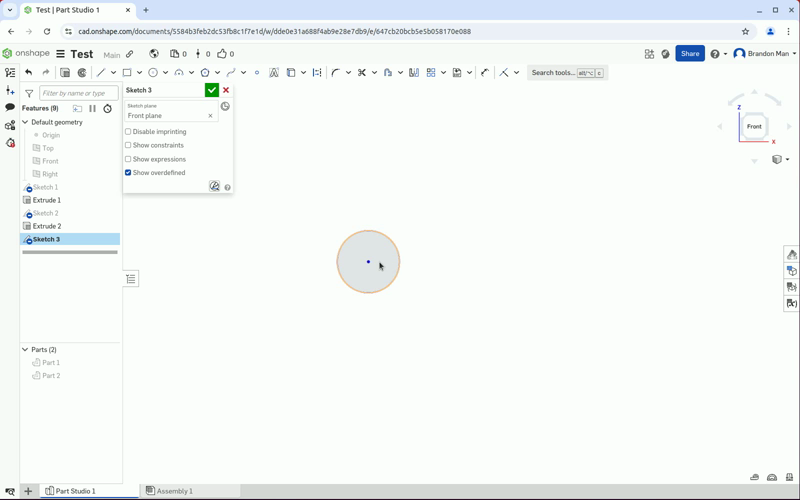
scroll(6)
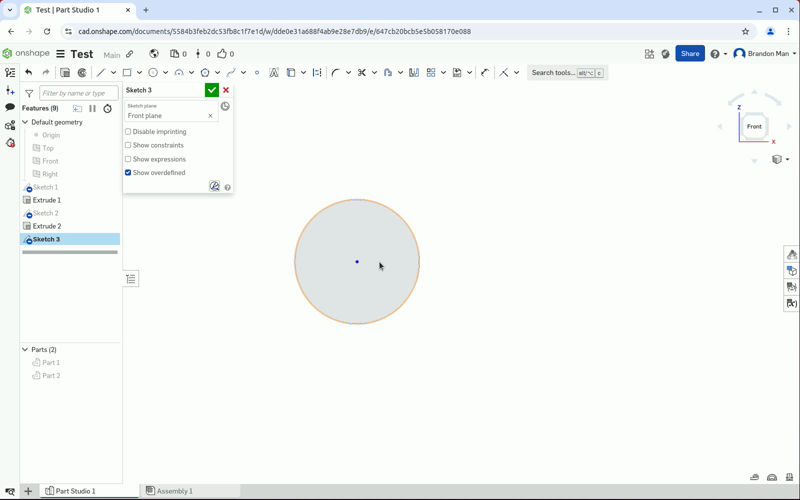
click(379, 261)
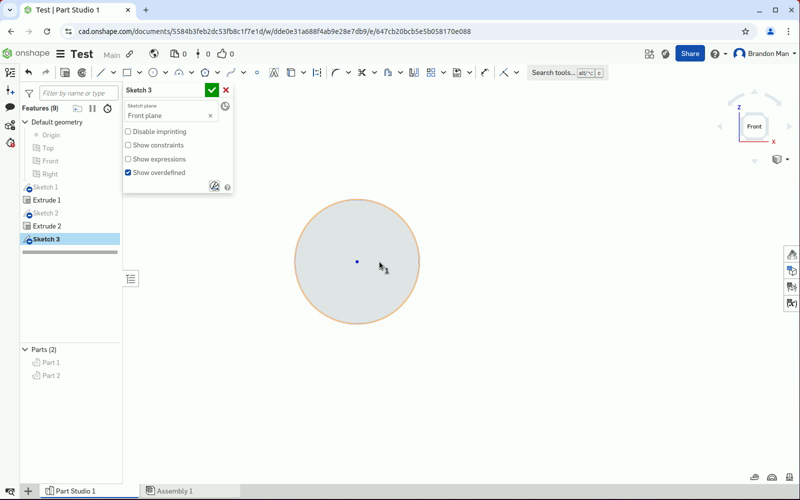
scroll(-6)
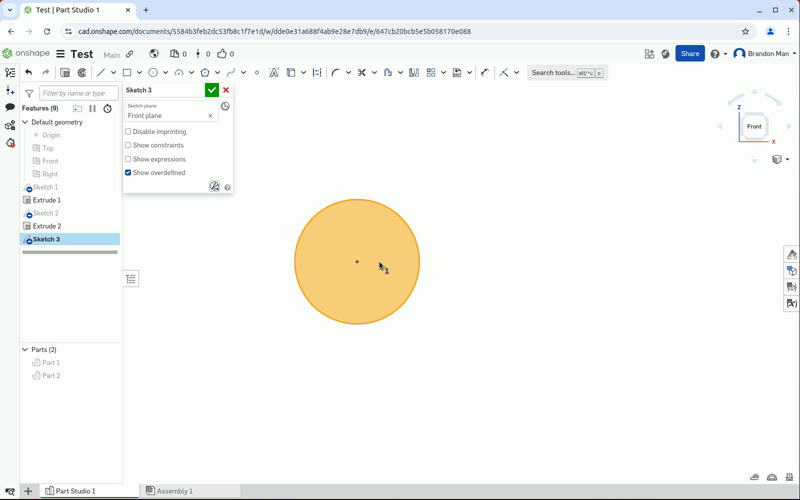
scroll(-6)
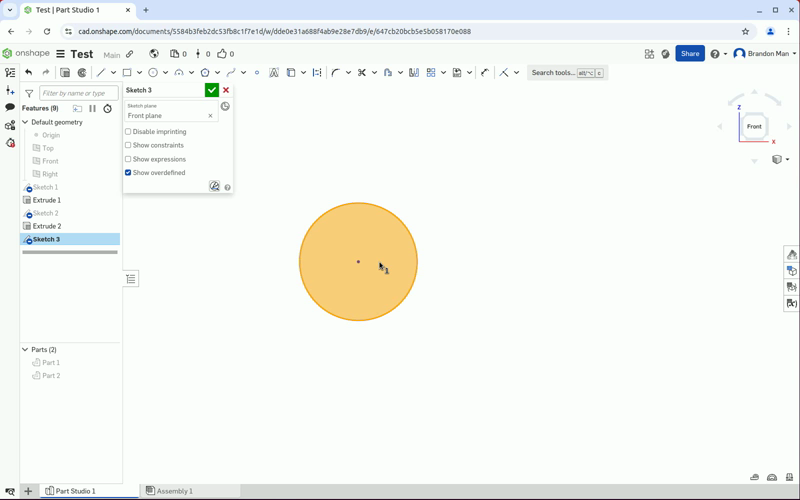
scroll(-6)
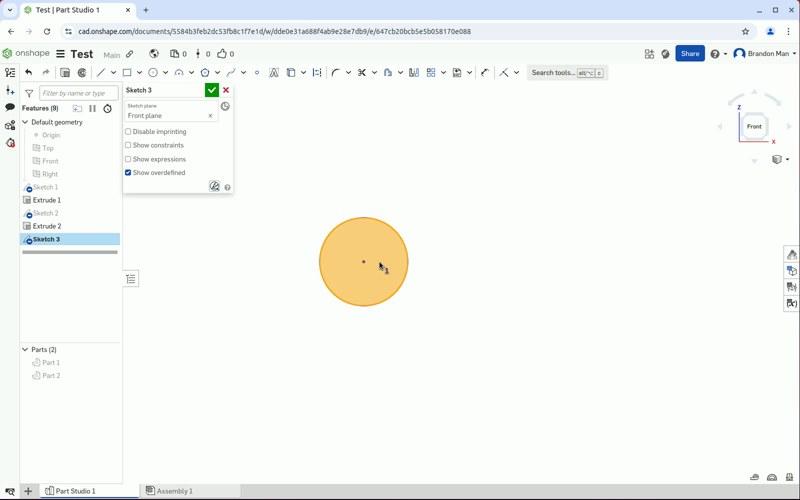
scroll(-6)
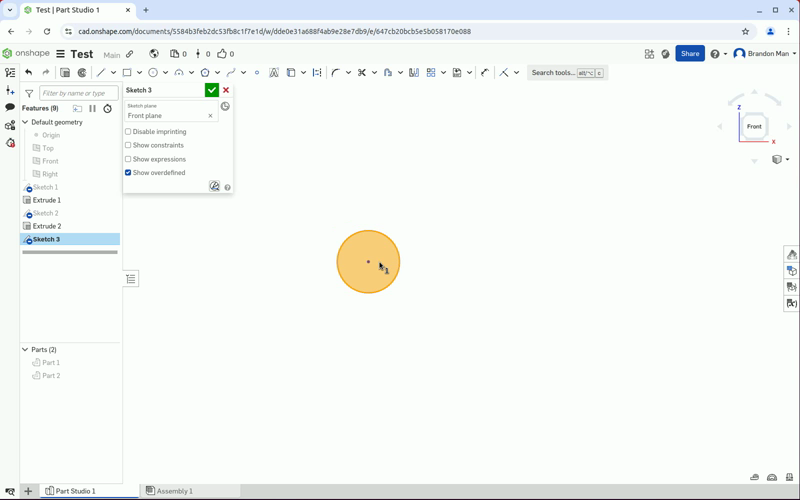
scroll(-6)
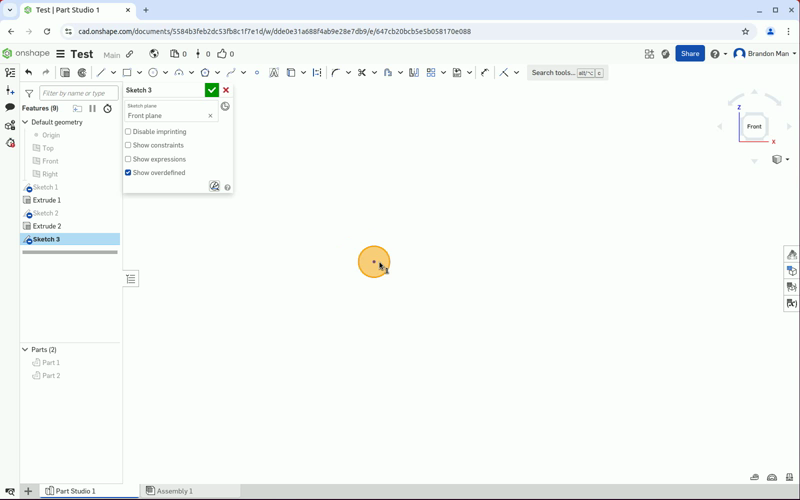
scroll(-6)
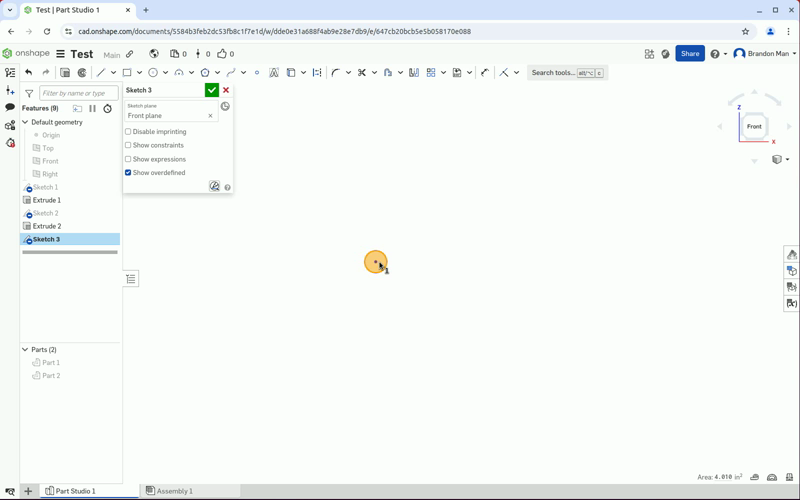
scroll(-6)
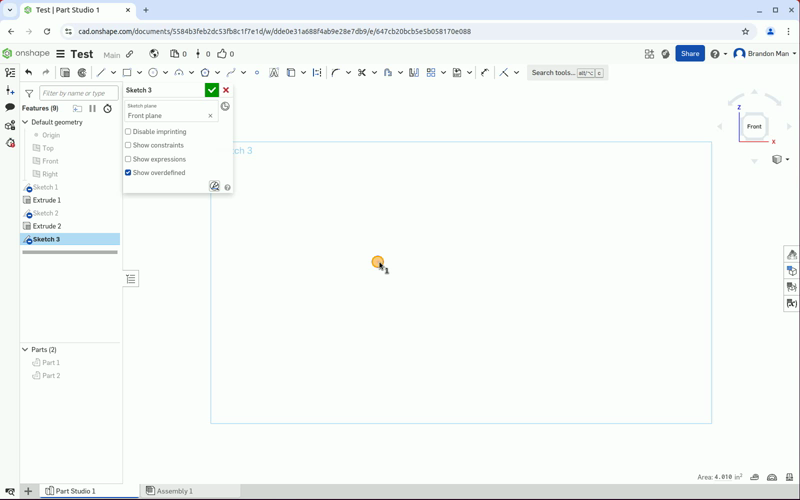
mouse_move(73, 352)
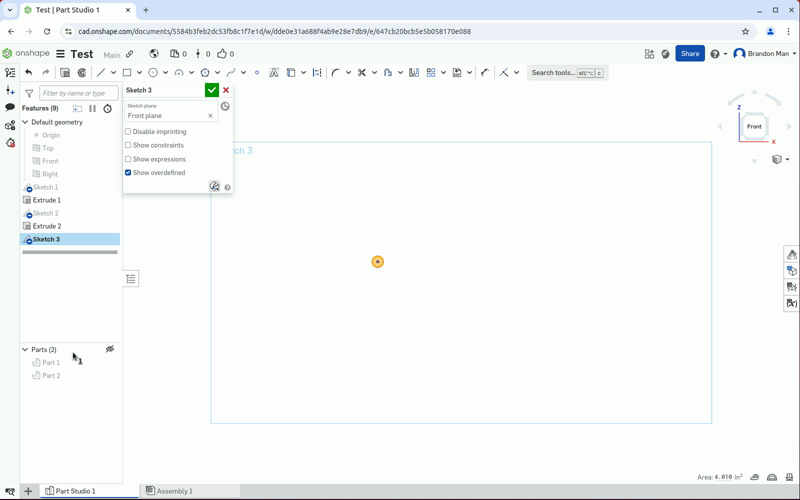
key(shift+y)
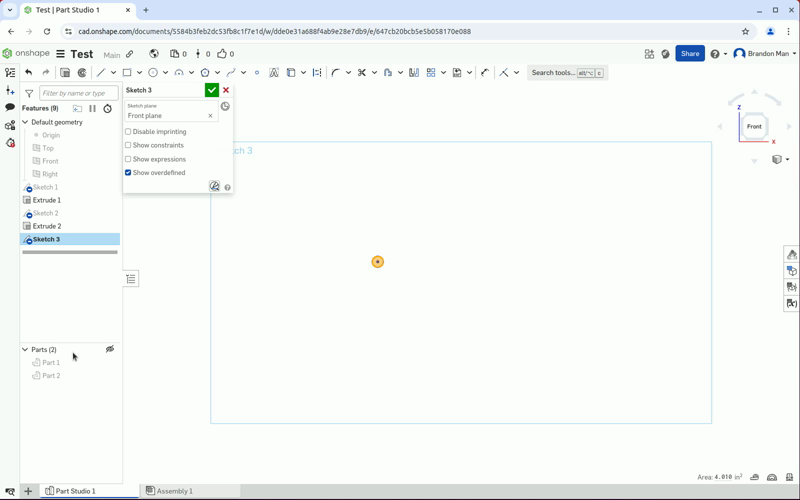
key(shift+e)
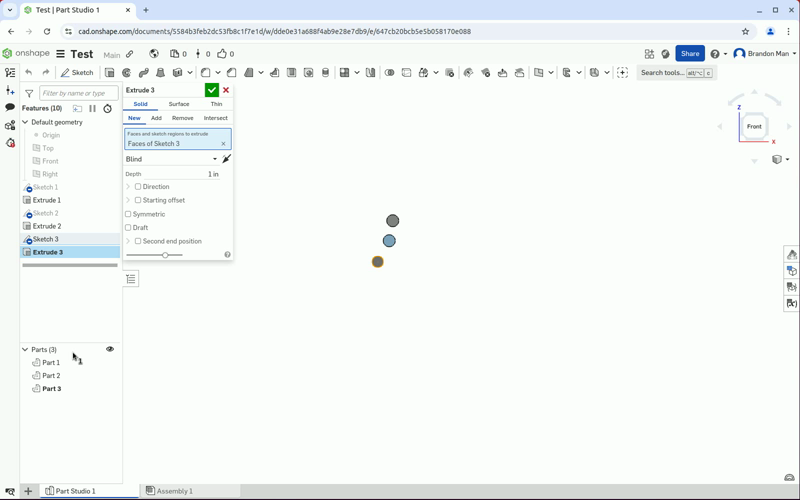
mouse_move(143, 106)
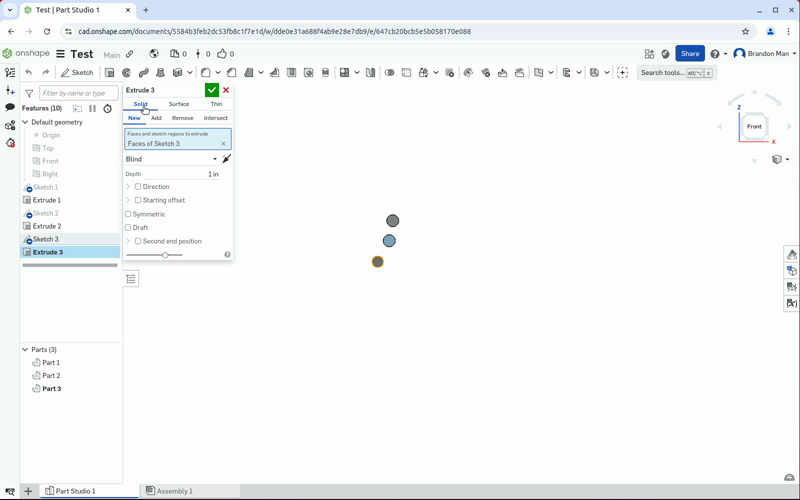
click(143, 106)
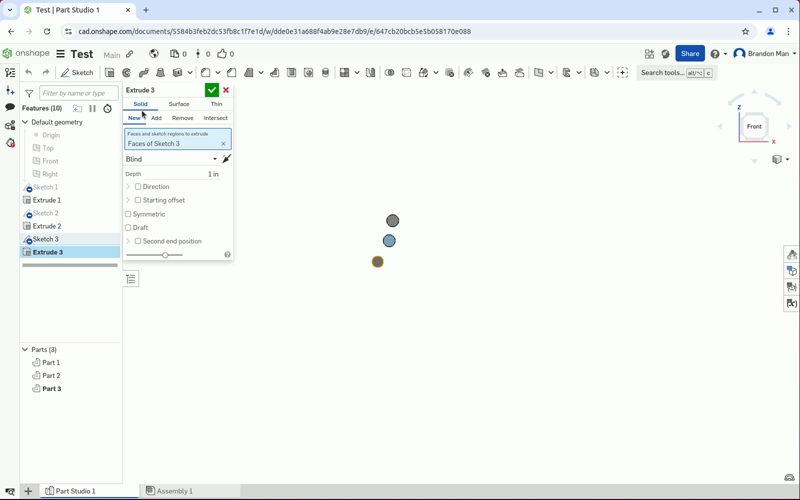
mouse_move(137, 120)
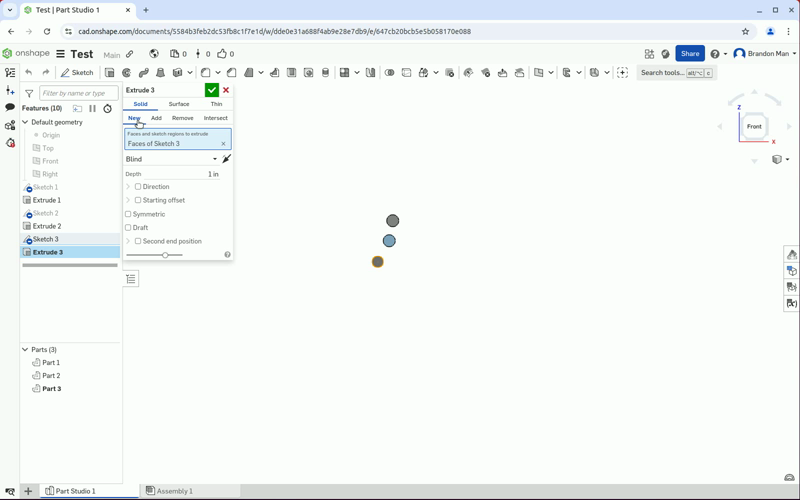
click(137, 120)
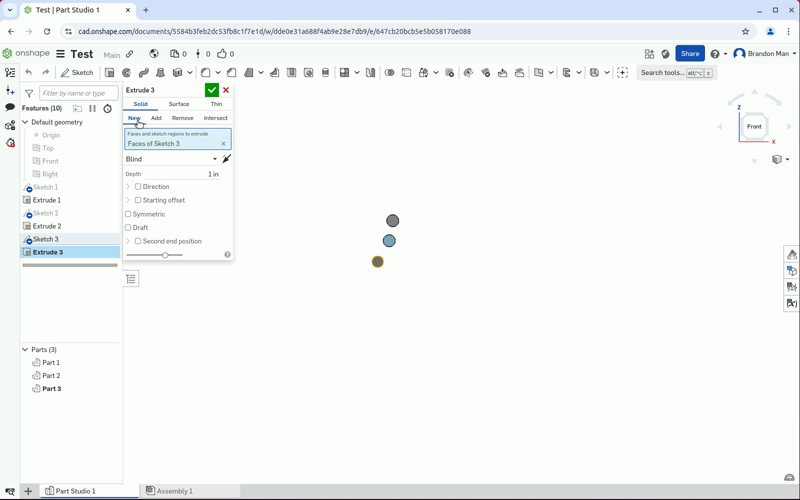
key(tab, 4)
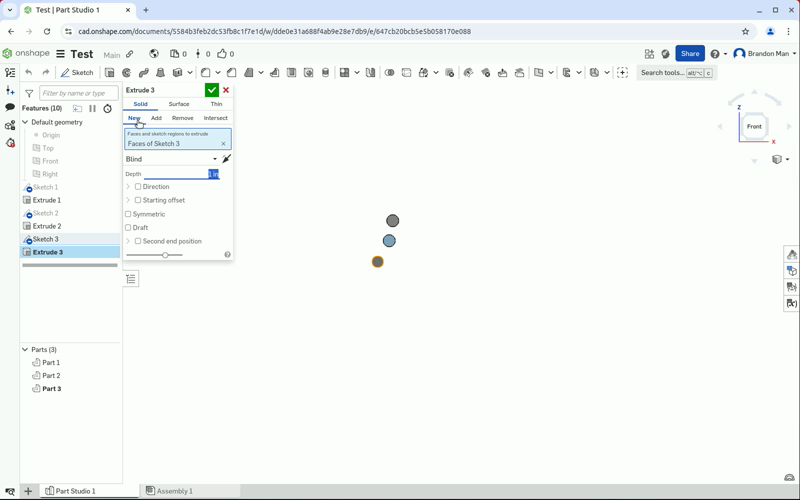
text(0.962)
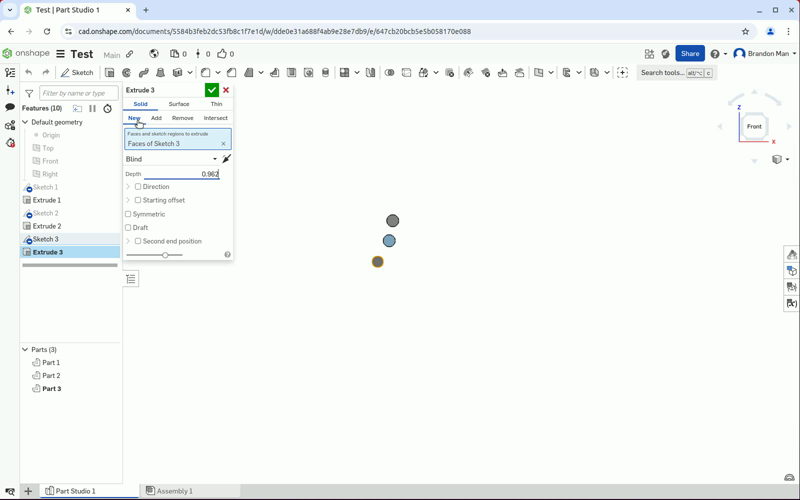
key(tab, 3)
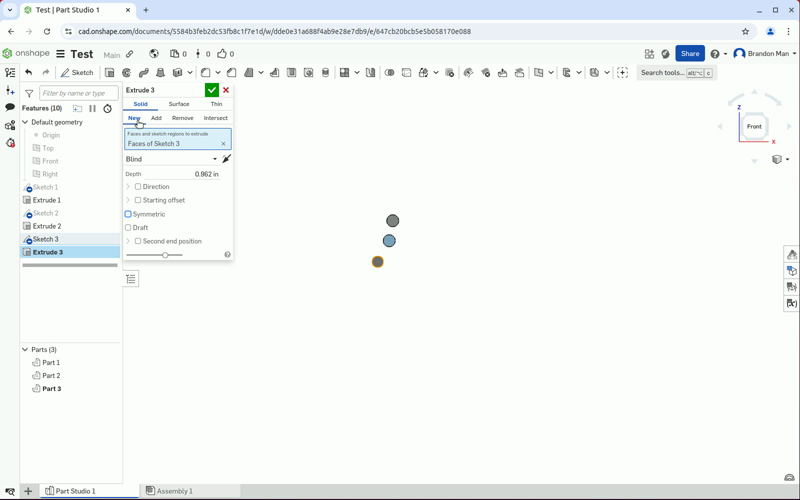
key(space)
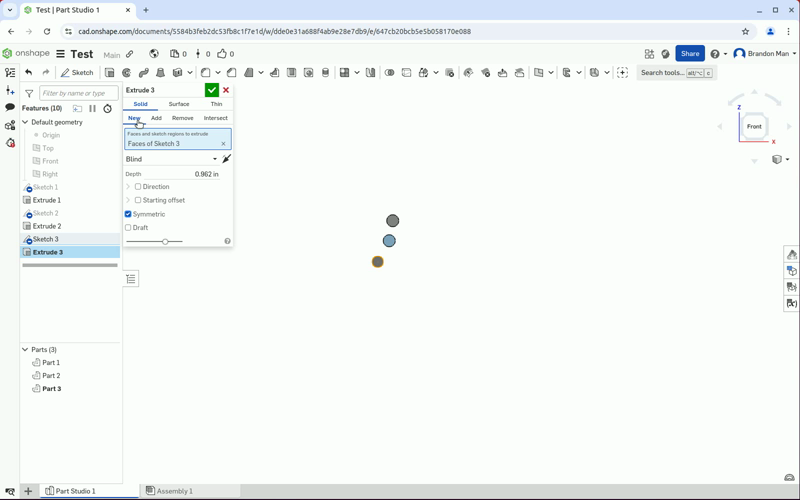
key(enter)
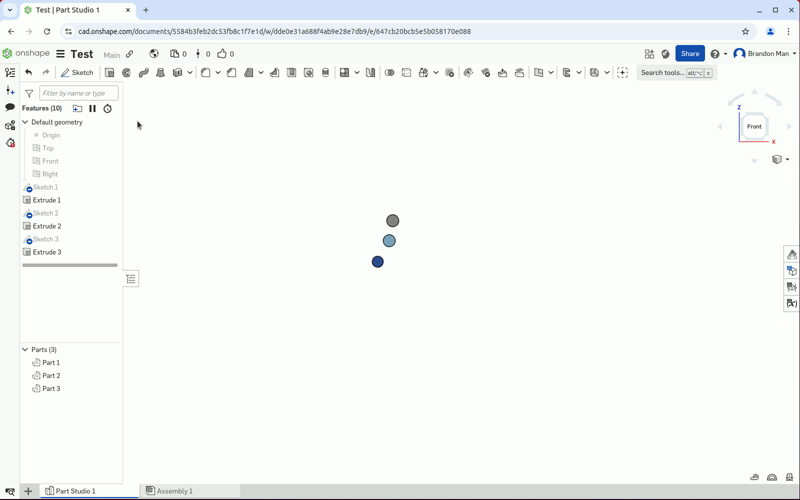
key(shift+h)
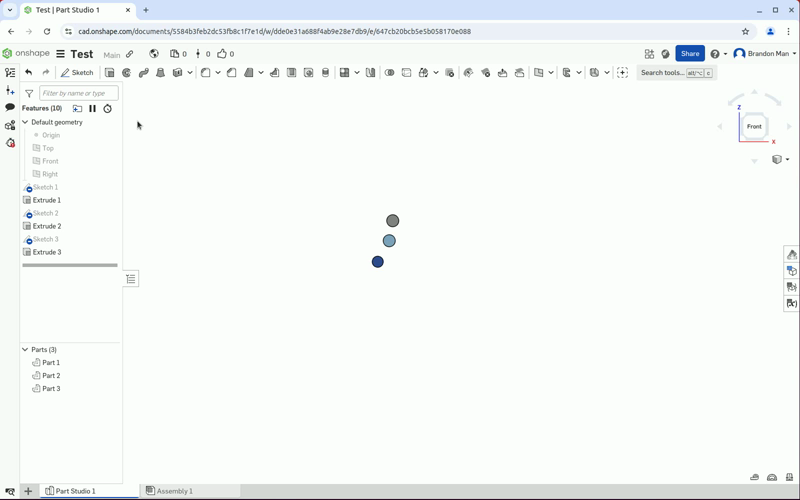
key(shift+h)
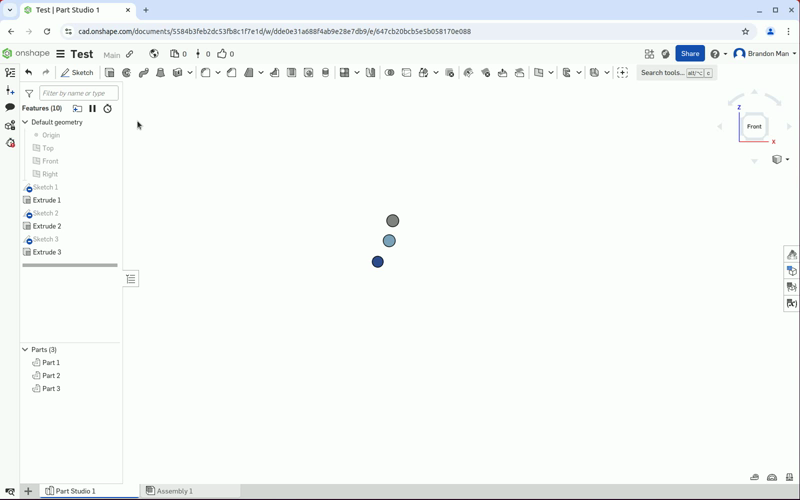
mouse_move(73, 189)
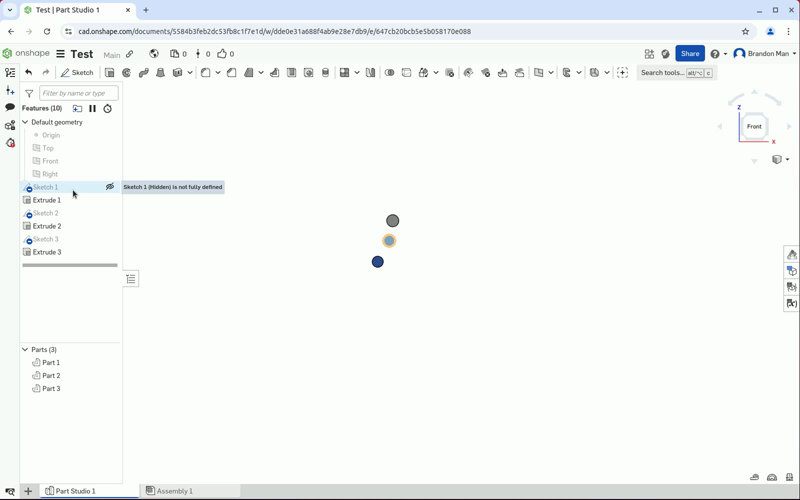
click(73, 189)
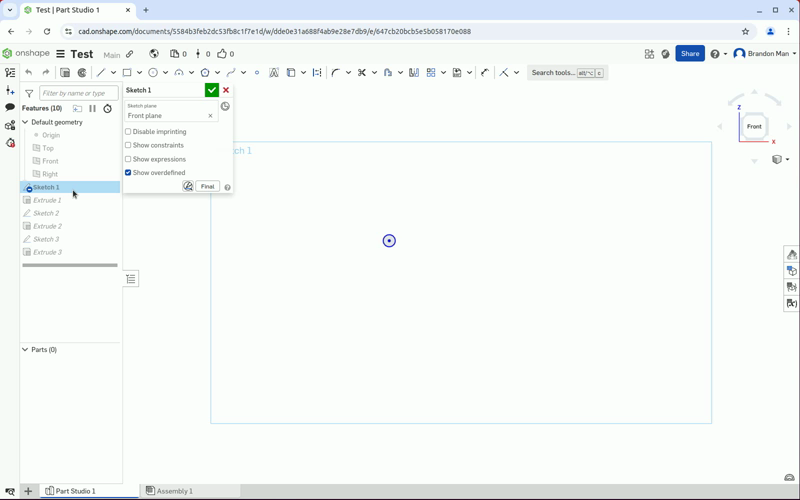
mouse_move(229, 92)
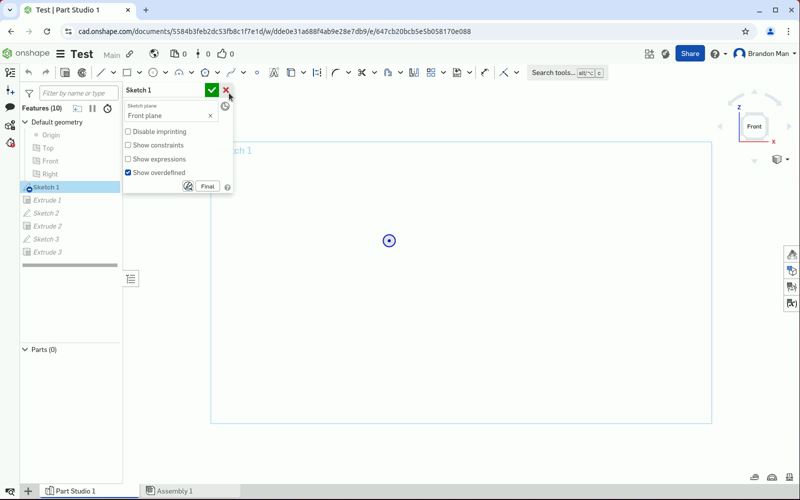
click(229, 92)
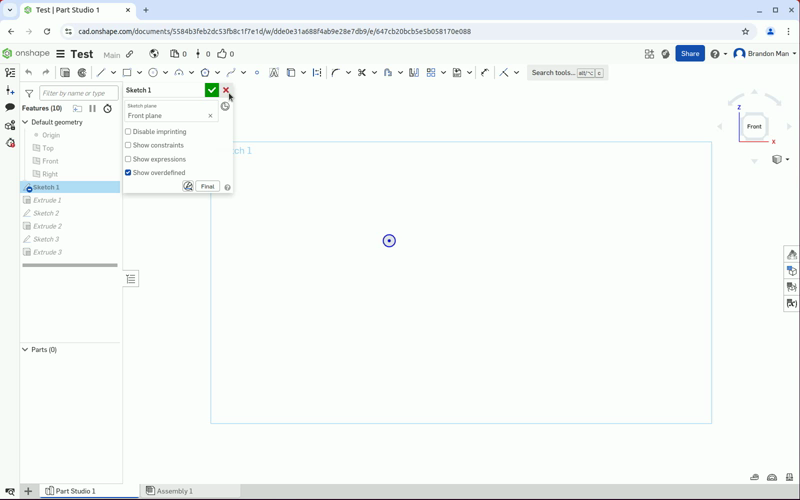
key(shift+s)
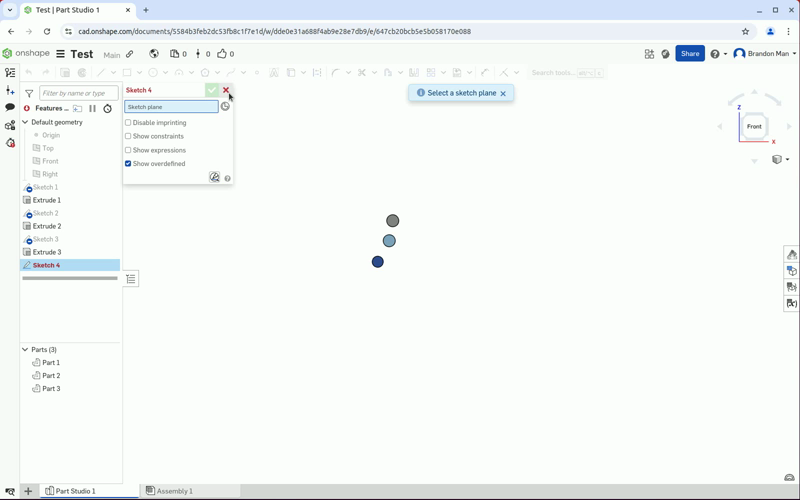
mouse_move(73, 163)
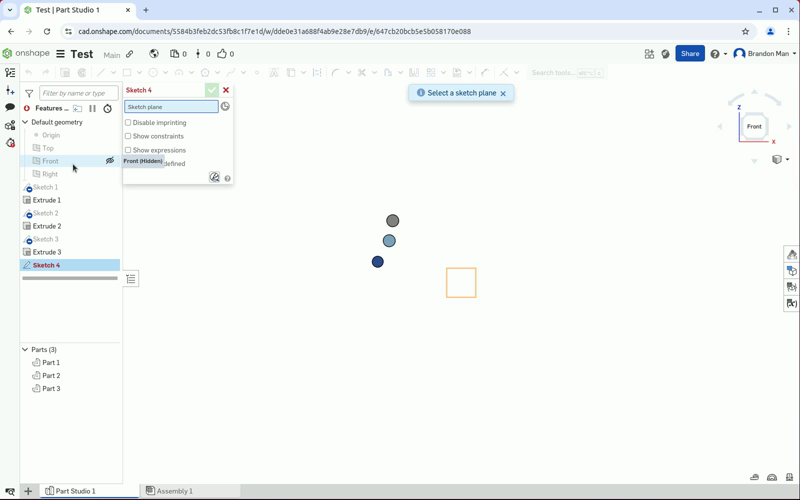
click(73, 163)
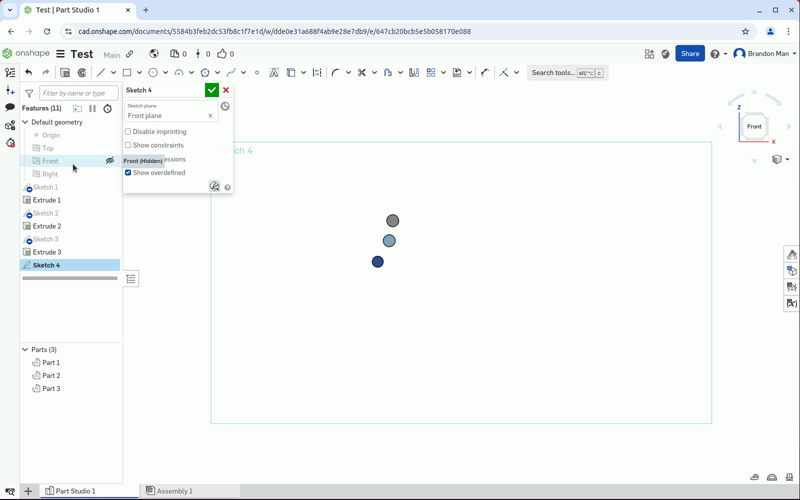
mouse_move(73, 352)
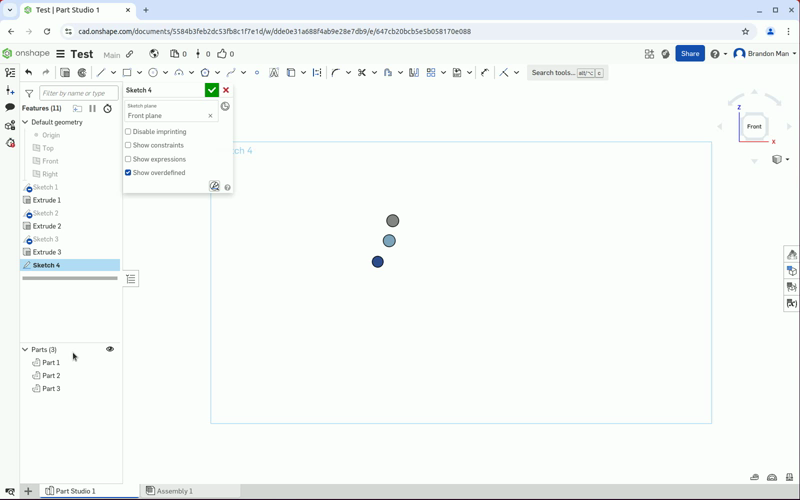
key(y)
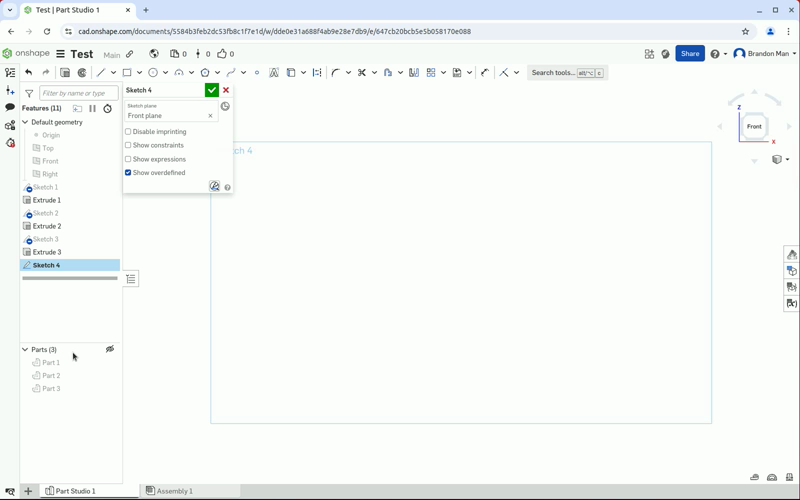
key(c)
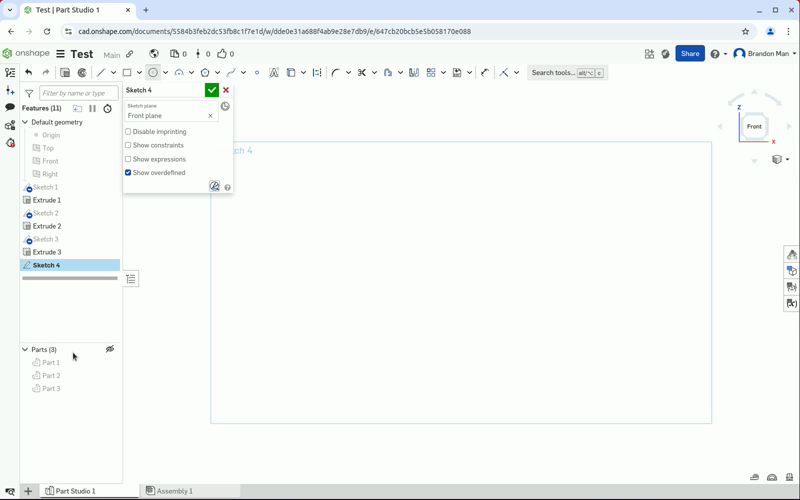
key_down(shift)
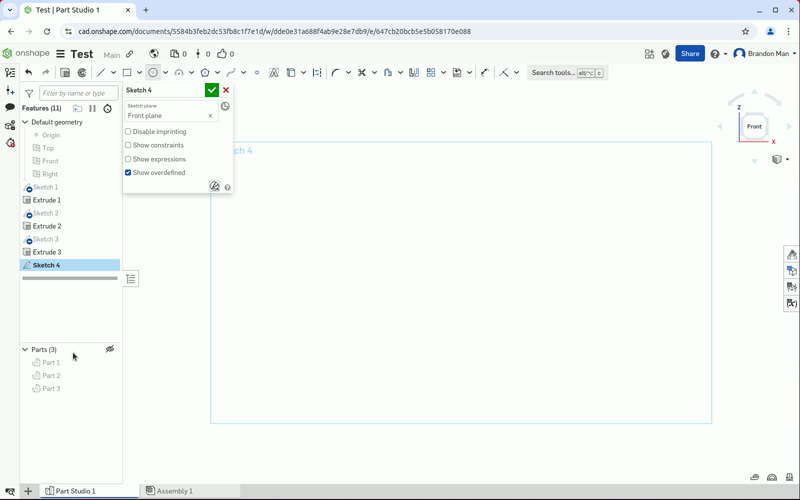
mouse_move(354, 204)
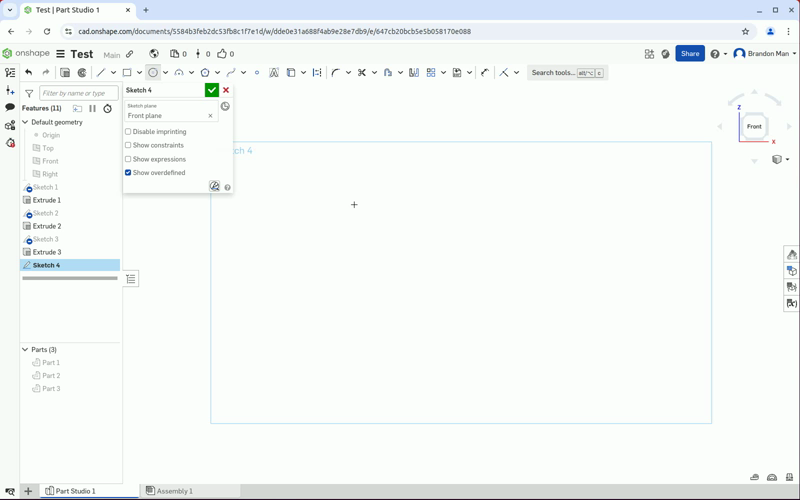
click(354, 204)
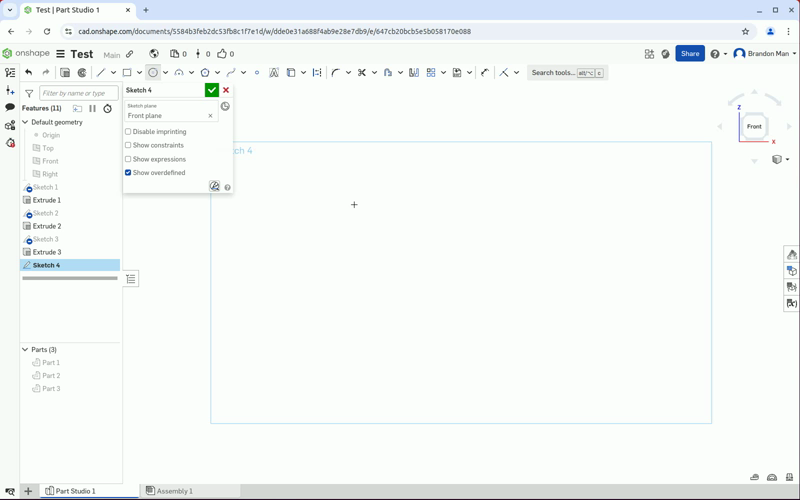
key_up(shift)
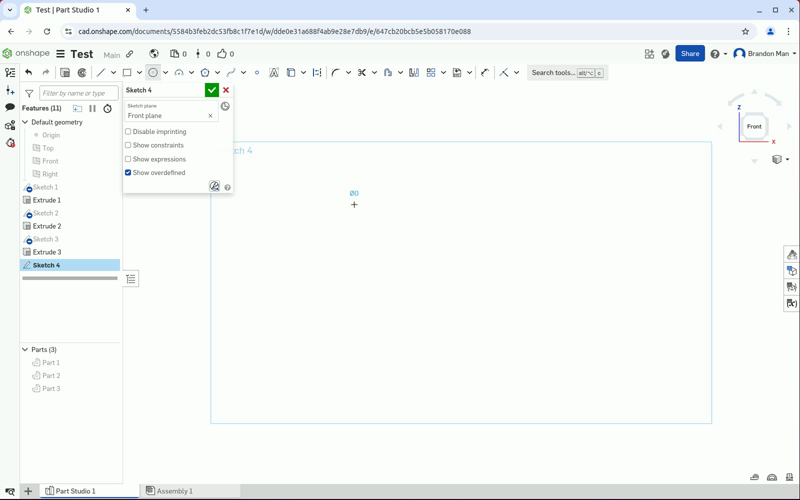
mouse_move(359, 204)
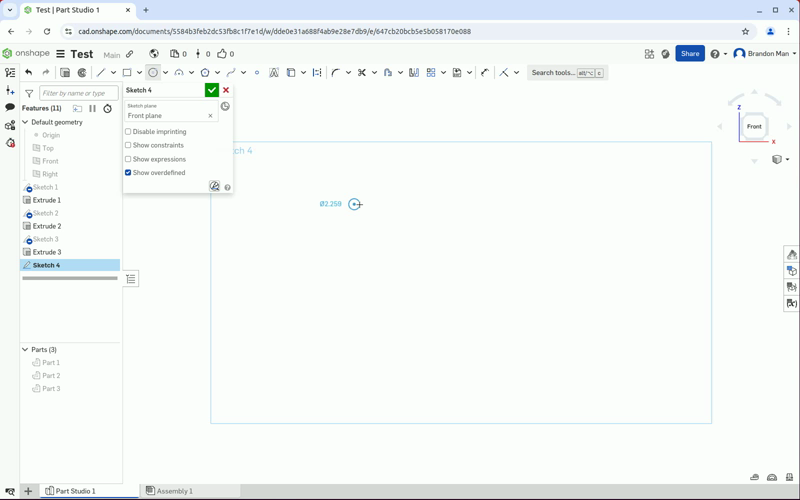
click(359, 204)
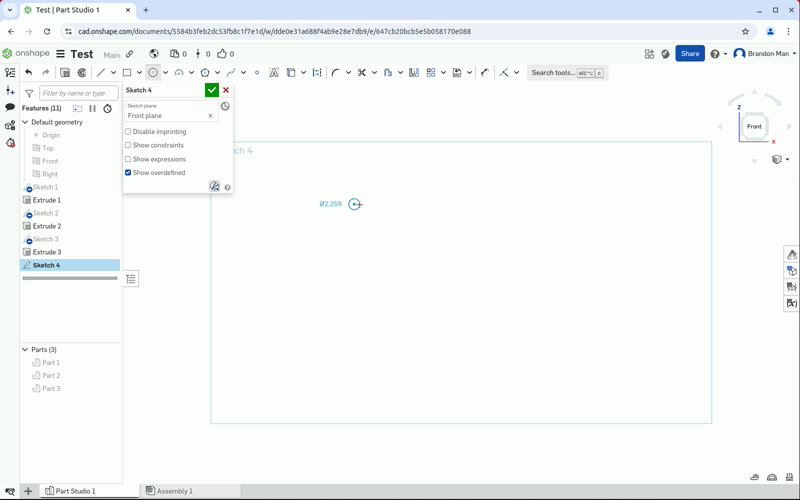
key(esc)
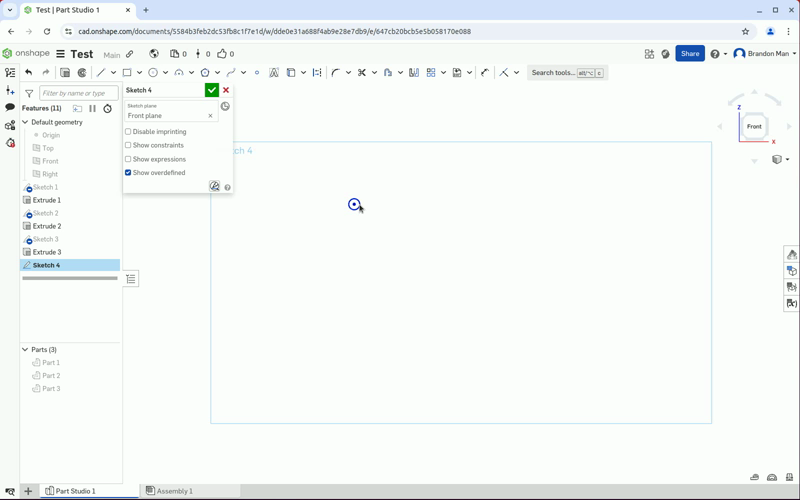
mouse_move(355, 209)
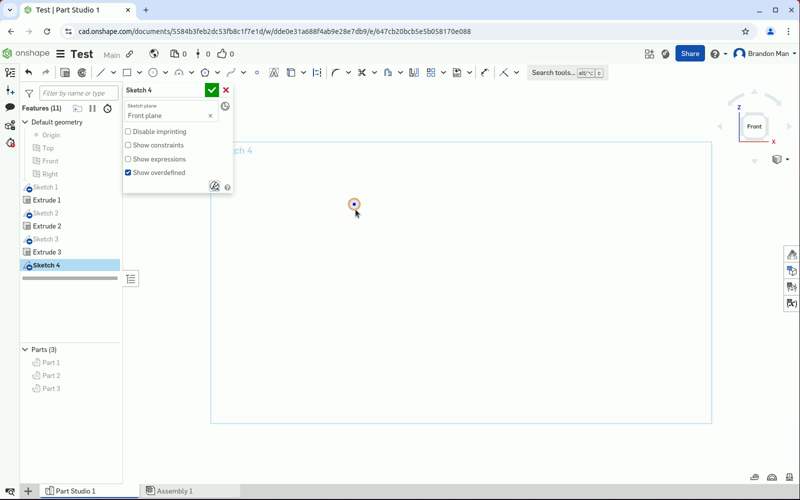
scroll(6)
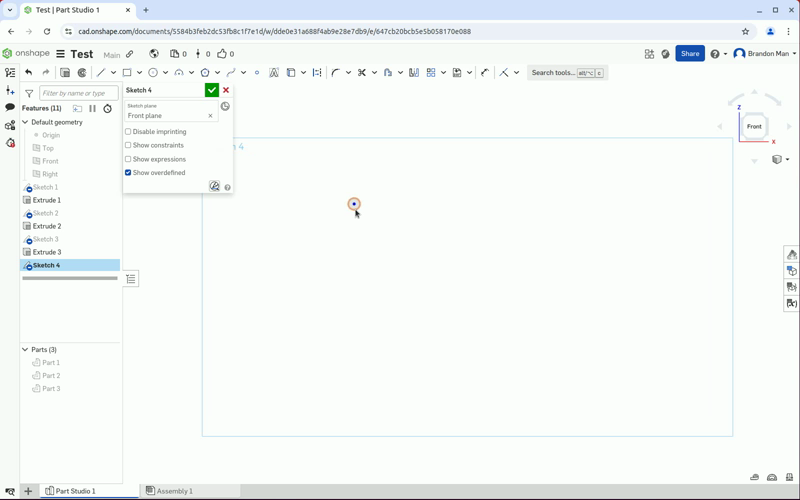
scroll(6)
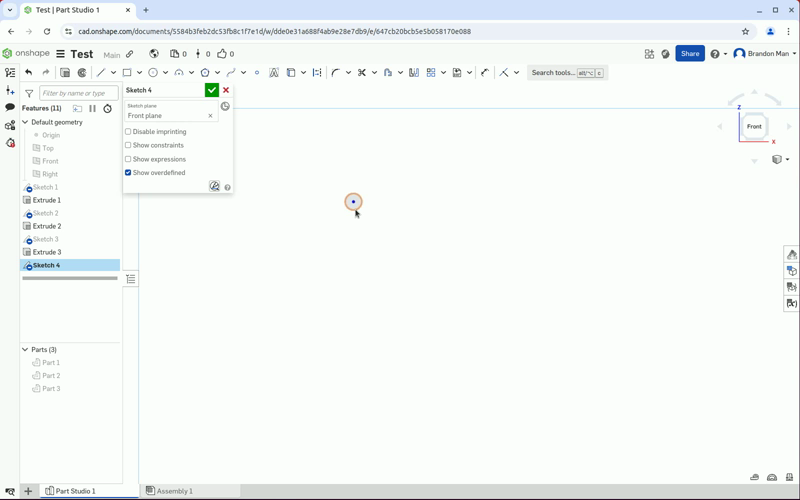
scroll(6)
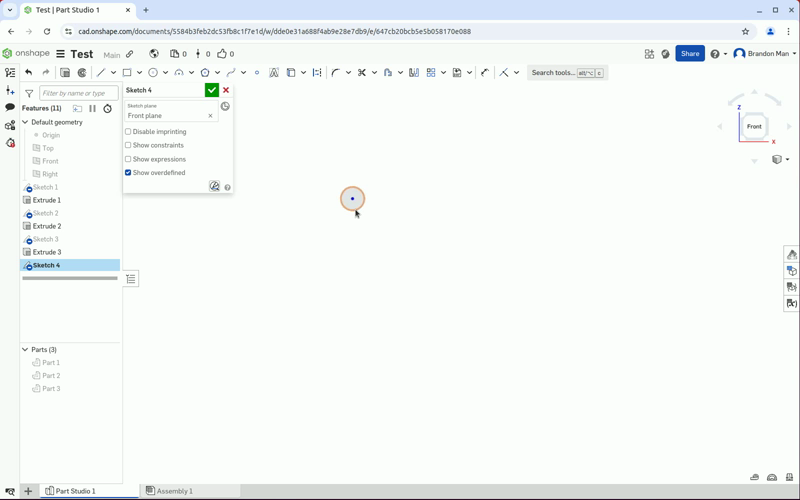
scroll(6)
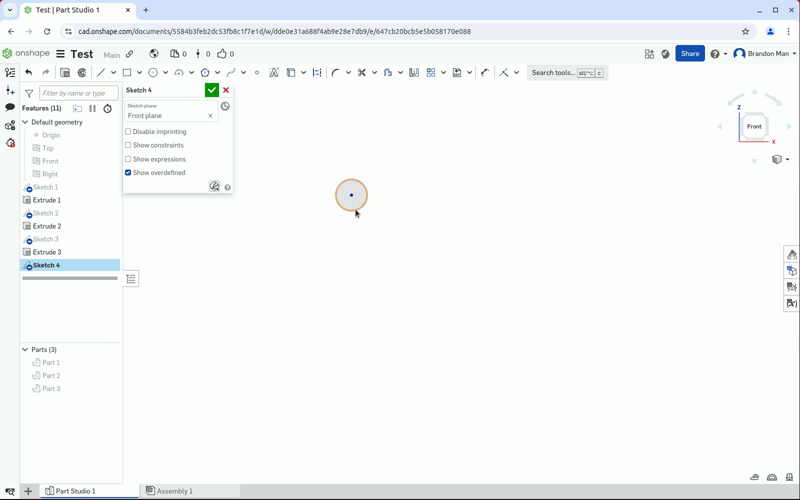
scroll(6)
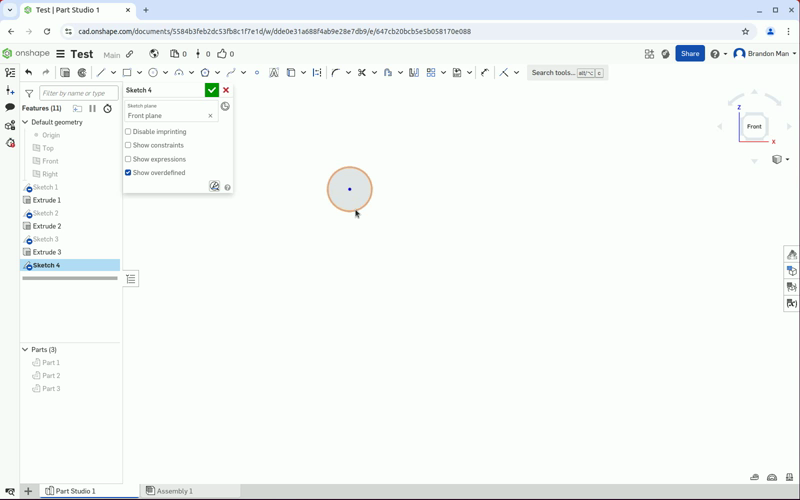
scroll(6)
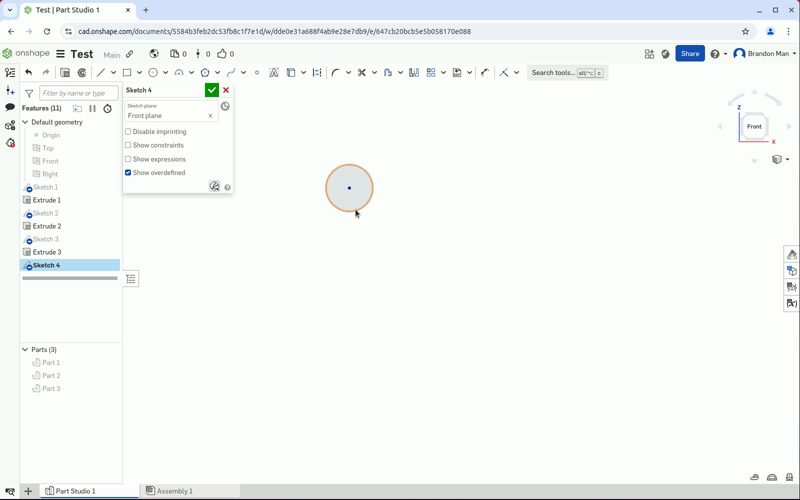
scroll(6)
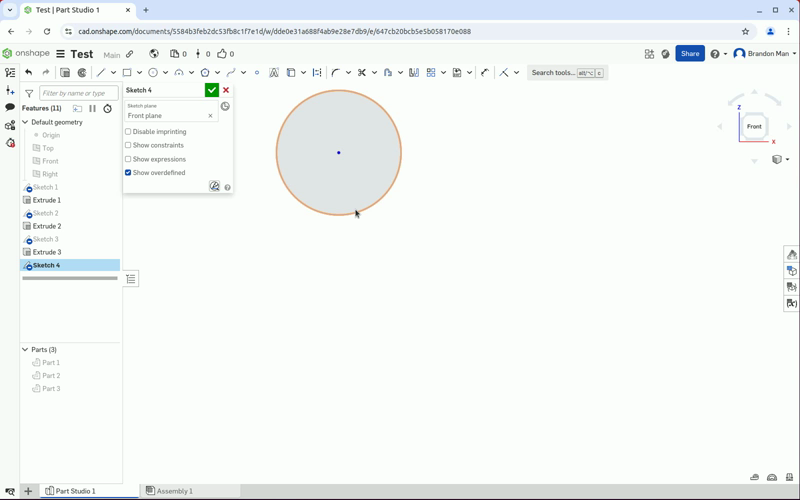
click(355, 209)
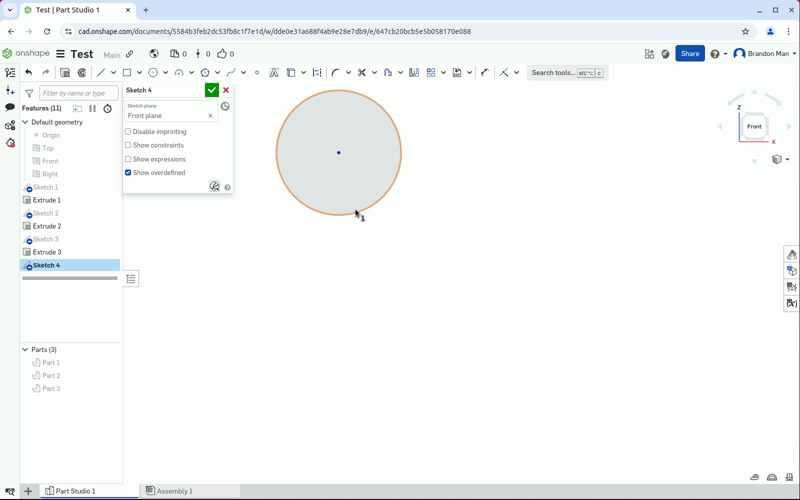
scroll(-6)
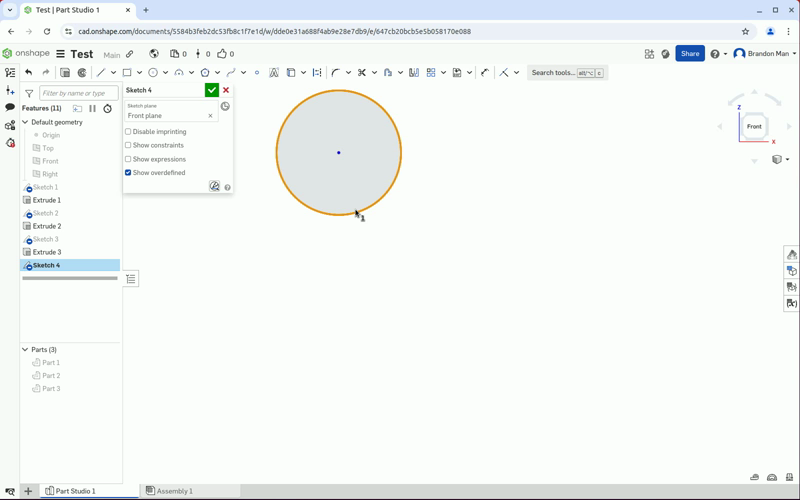
scroll(-6)
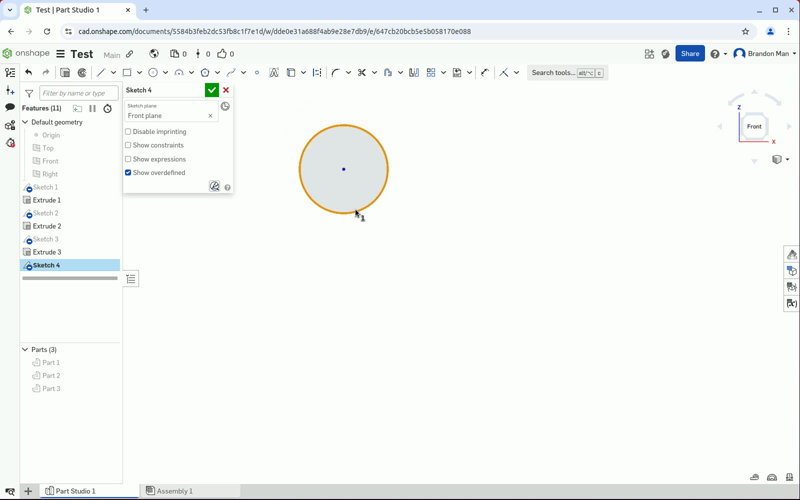
scroll(-6)
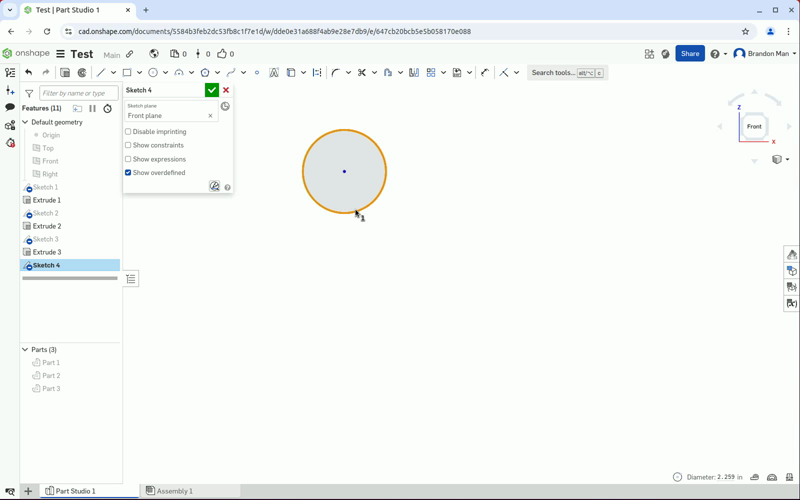
scroll(-6)
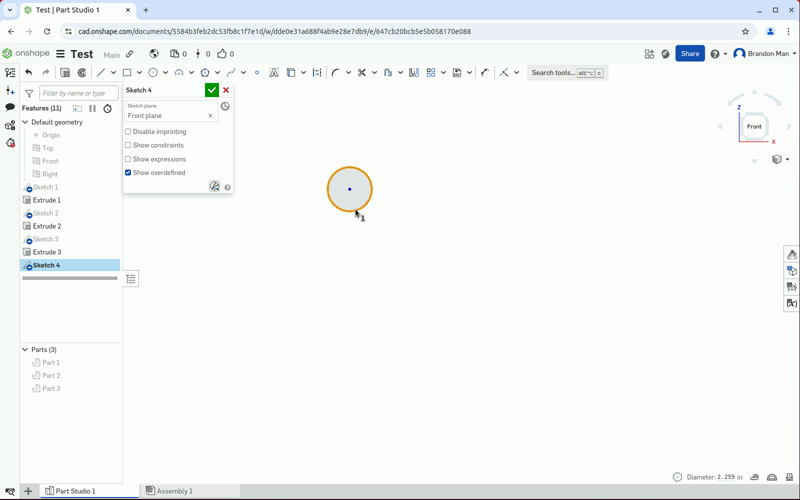
scroll(-6)
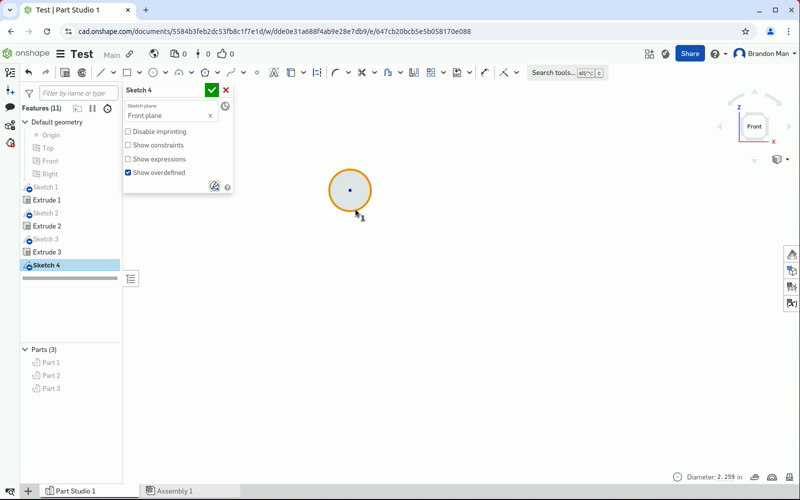
scroll(-6)
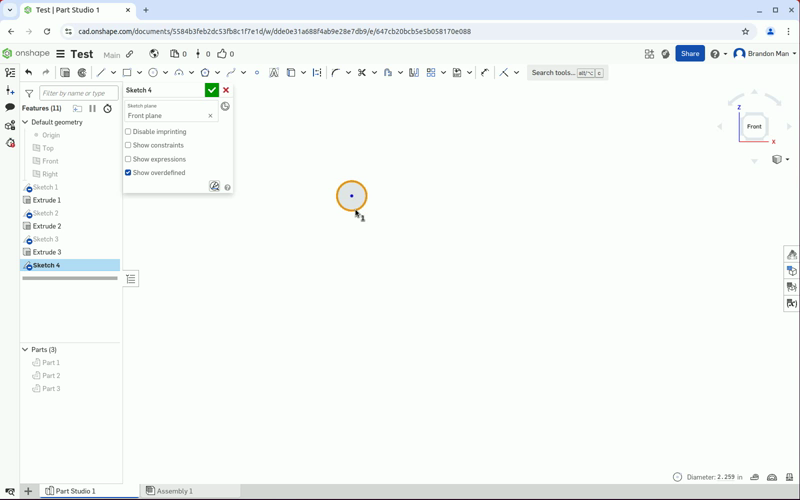
scroll(-6)
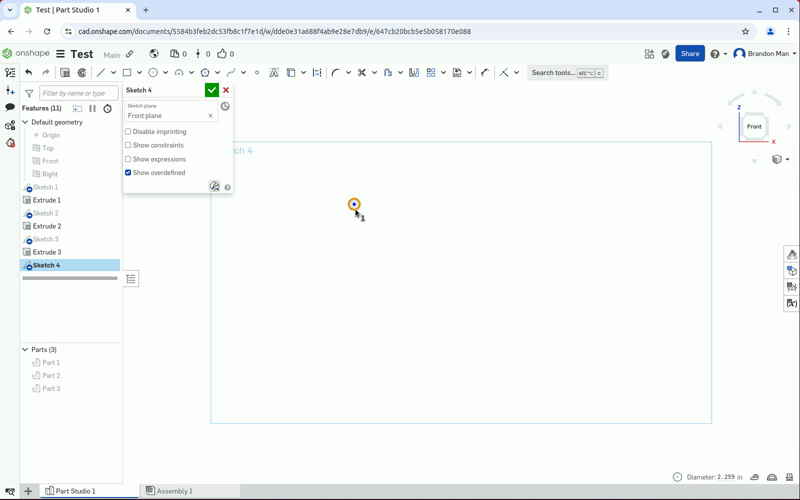
mouse_move(73, 352)
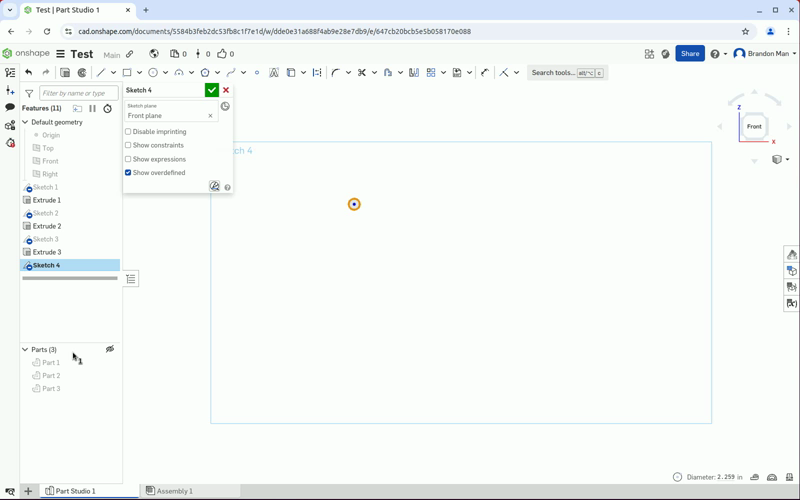
key(shift+y)
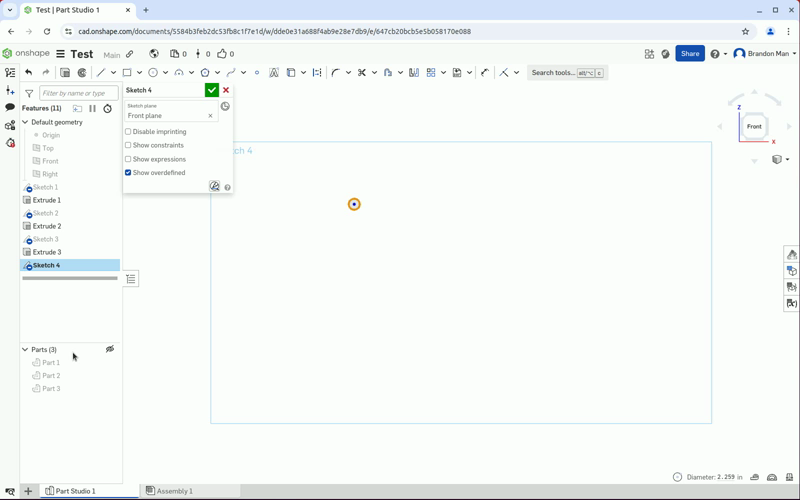
key(shift+e)
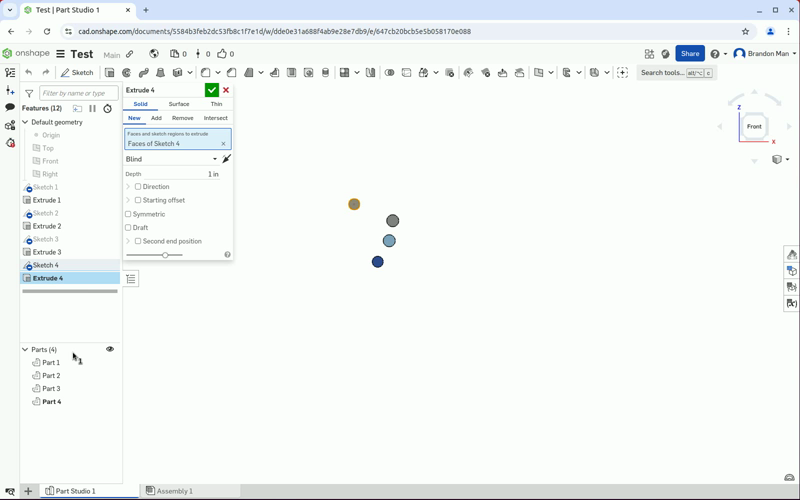
mouse_move(143, 106)
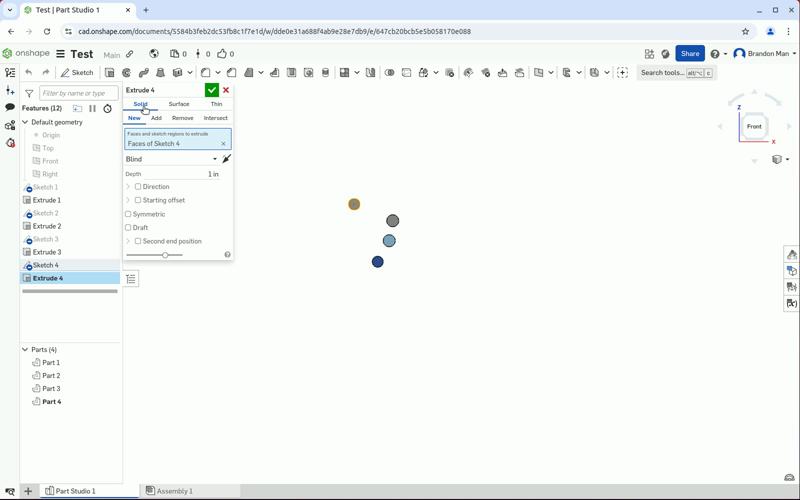
click(143, 106)
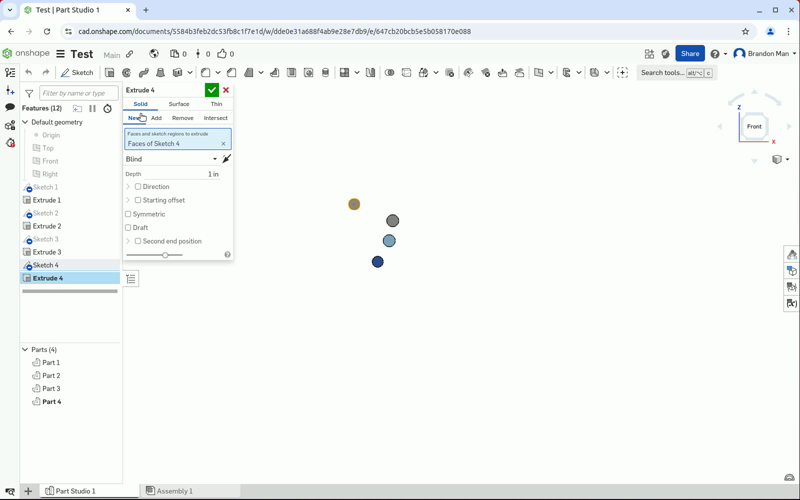
mouse_move(137, 120)
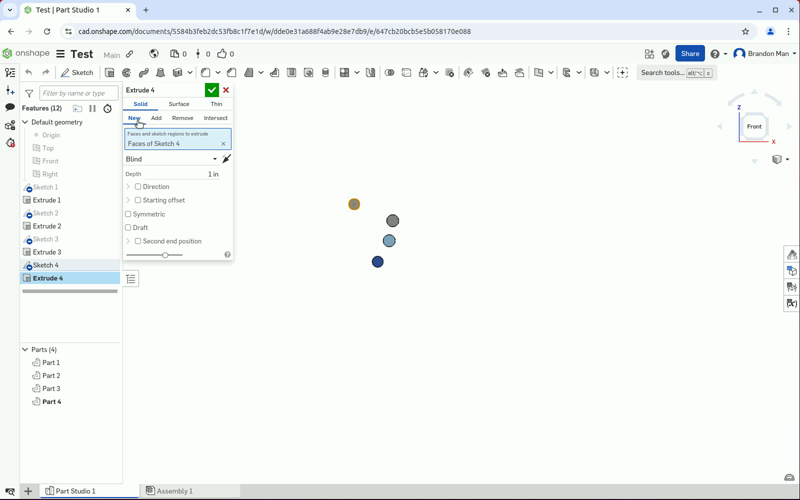
click(137, 120)
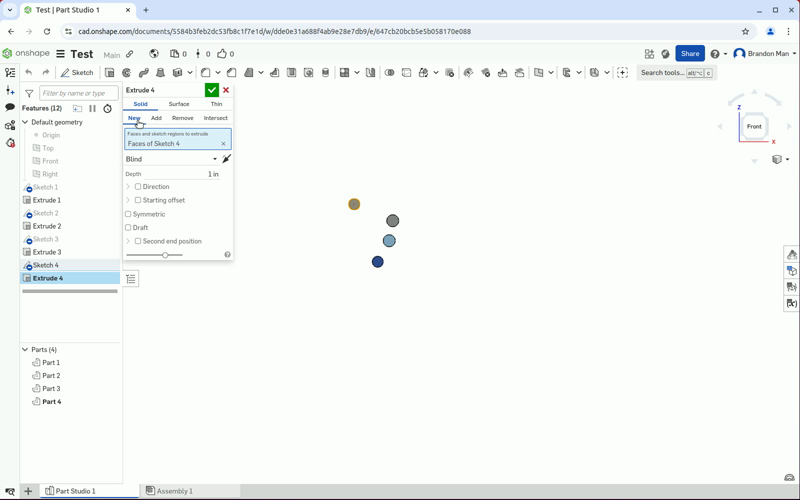
key(tab, 4)
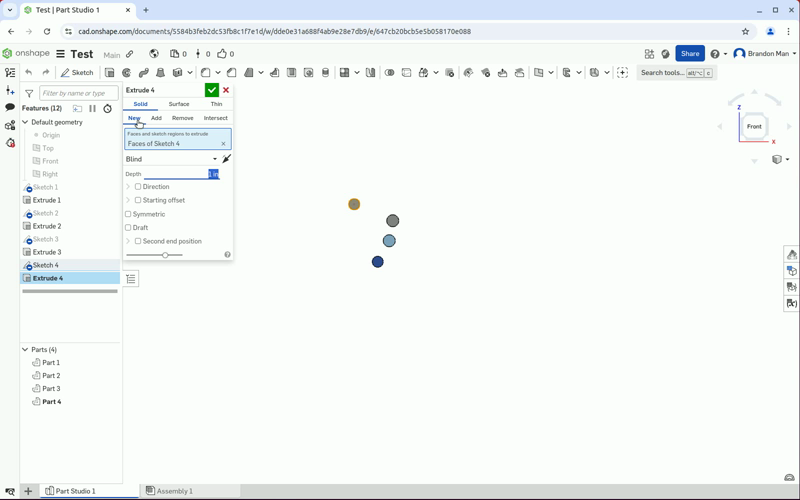
text(0.962)
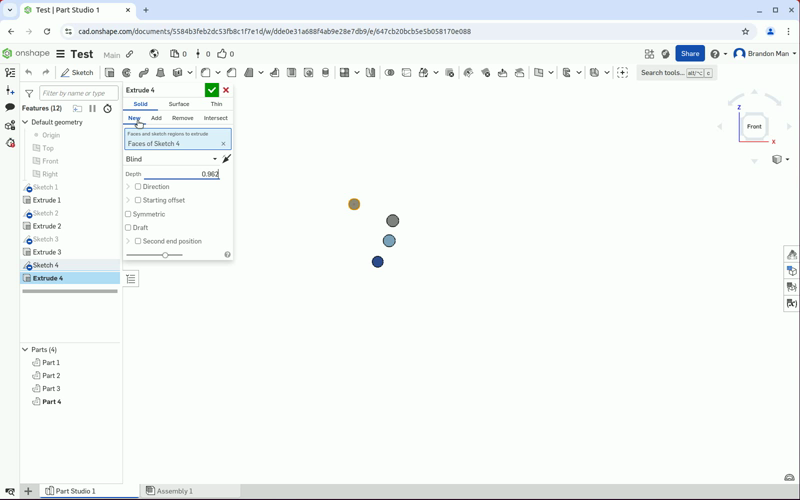
key(tab, 3)
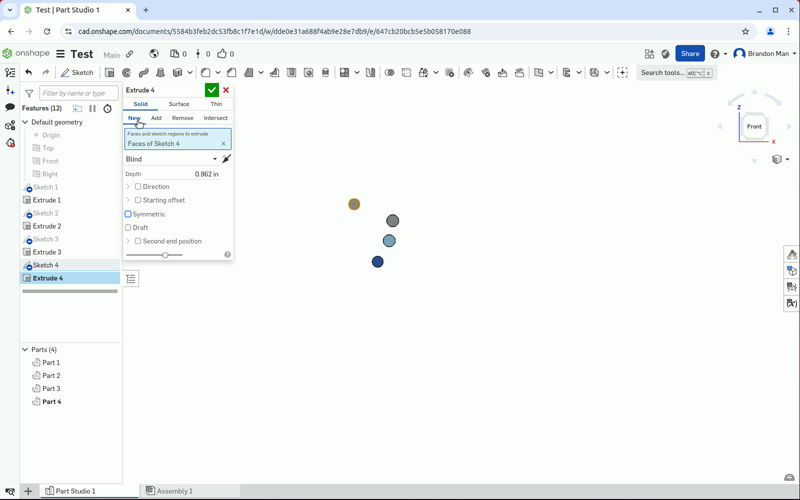
key(space)
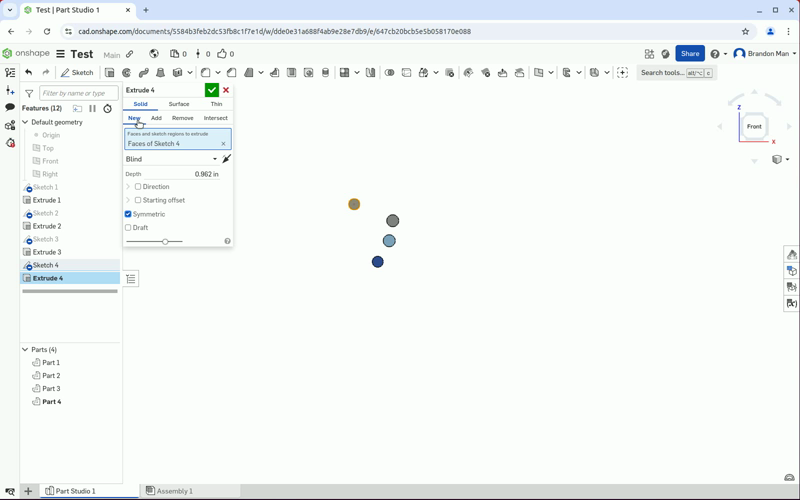
key(enter)
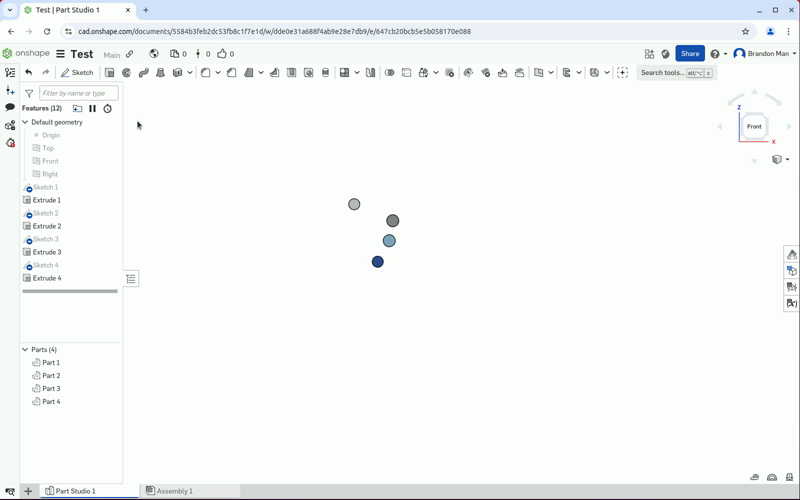
key(shift+h)
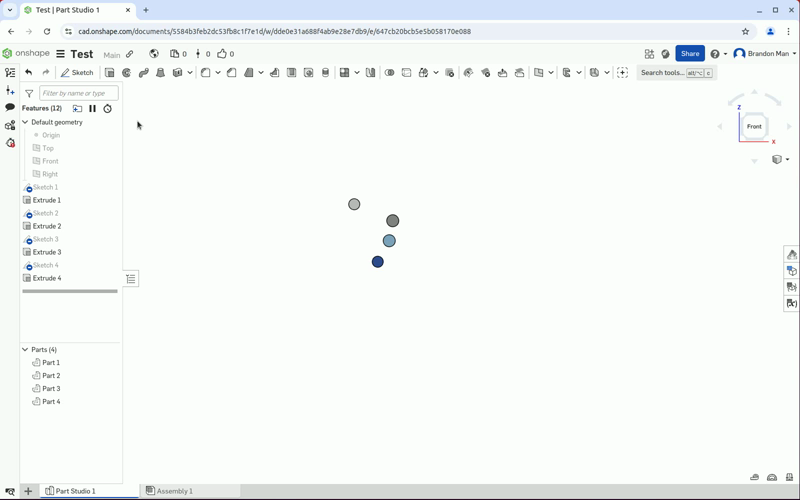
key(shift+h)
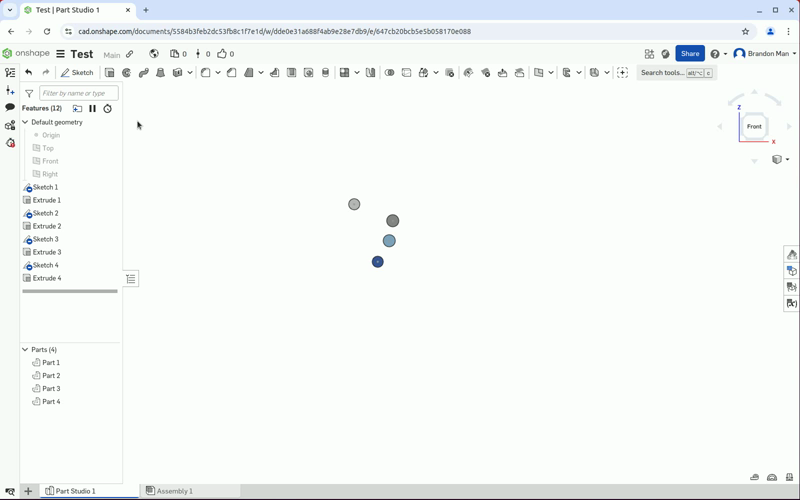
key(shift+7)
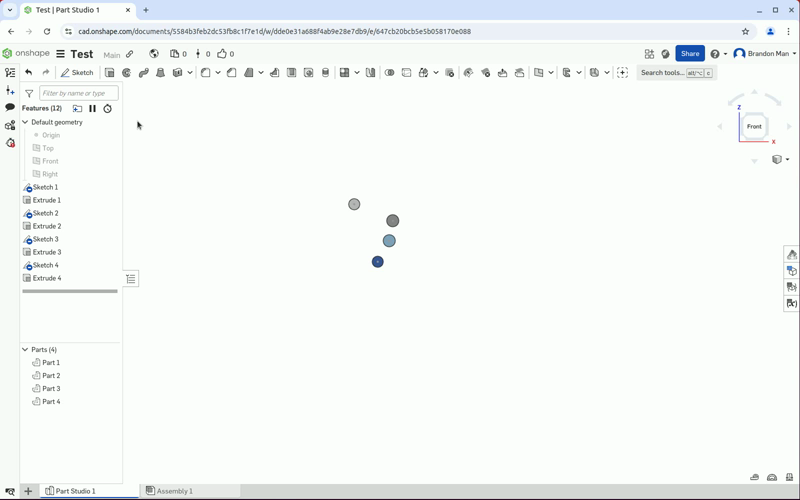
key(left, 2)
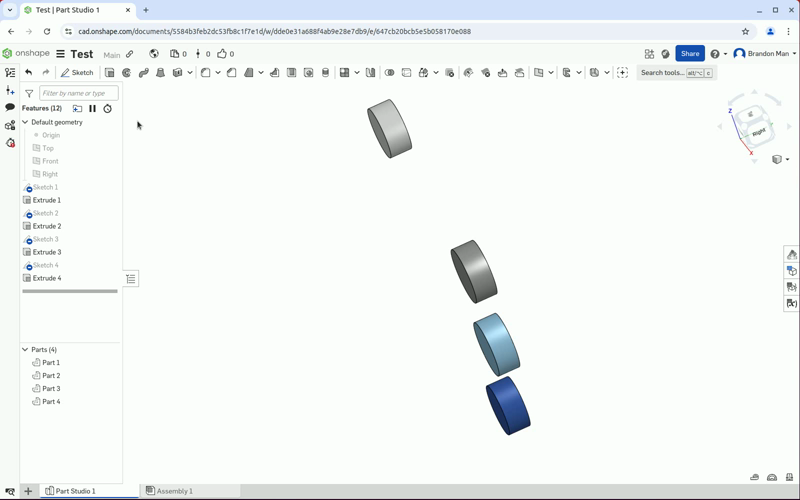
key(down, 2)
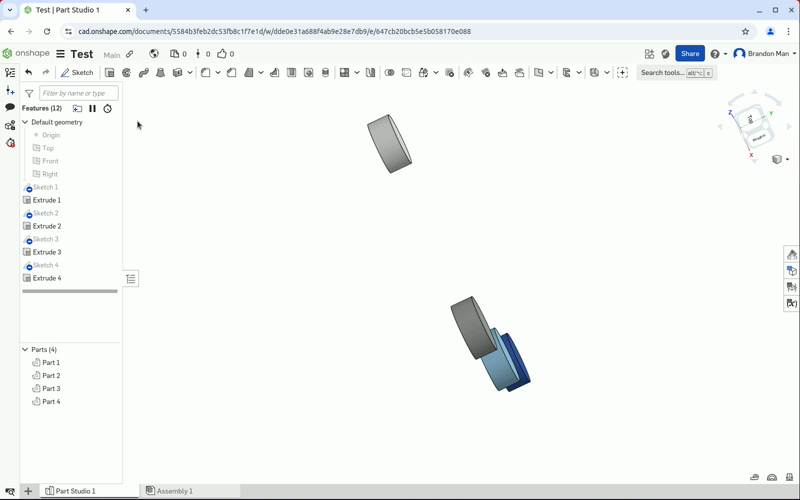
key(up, 2)
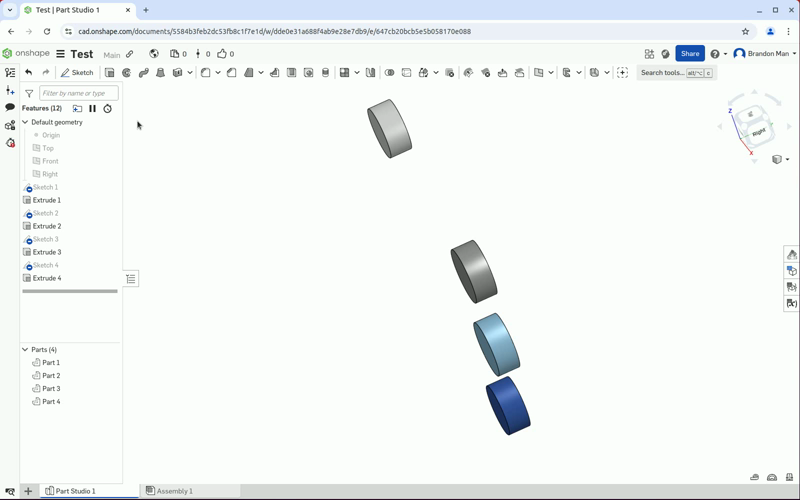
key(right, 2)
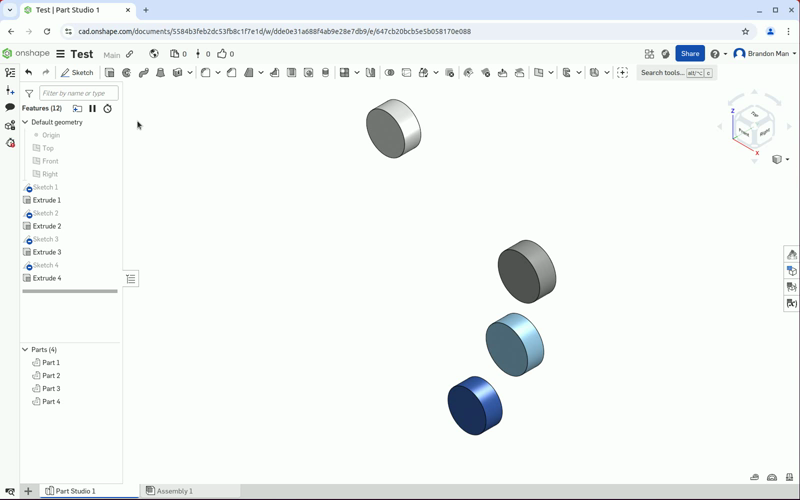
mouse_move(73, 189)
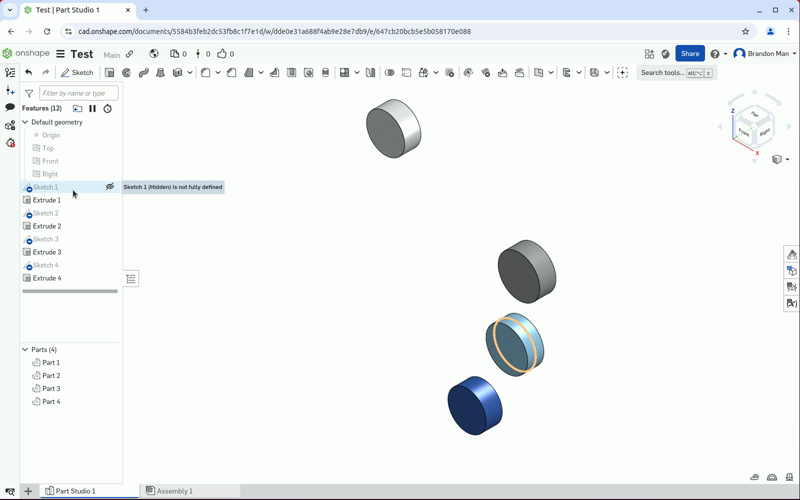
click(73, 189)